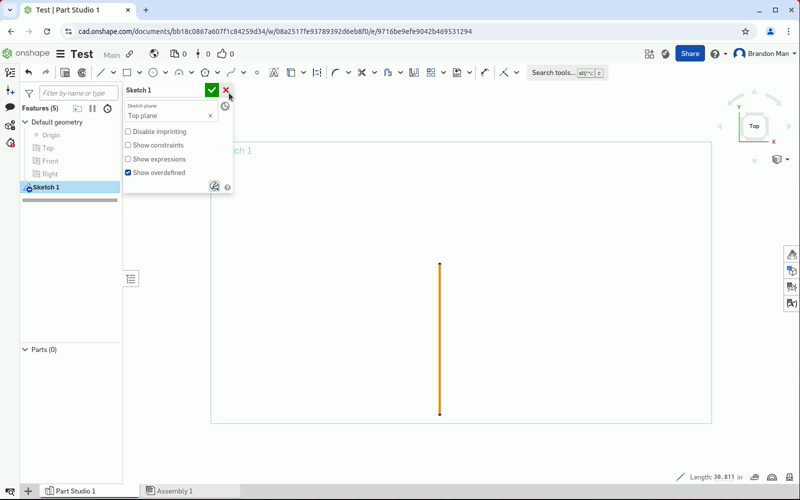
key(shift+h)
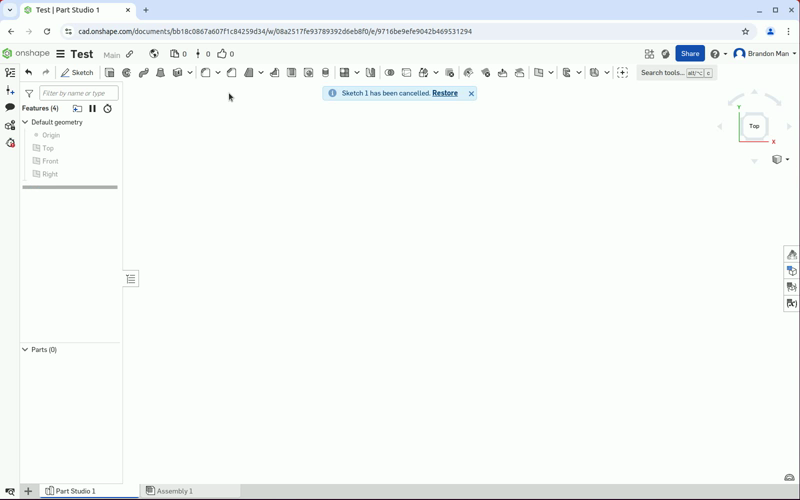
mouse_move(73, 352)
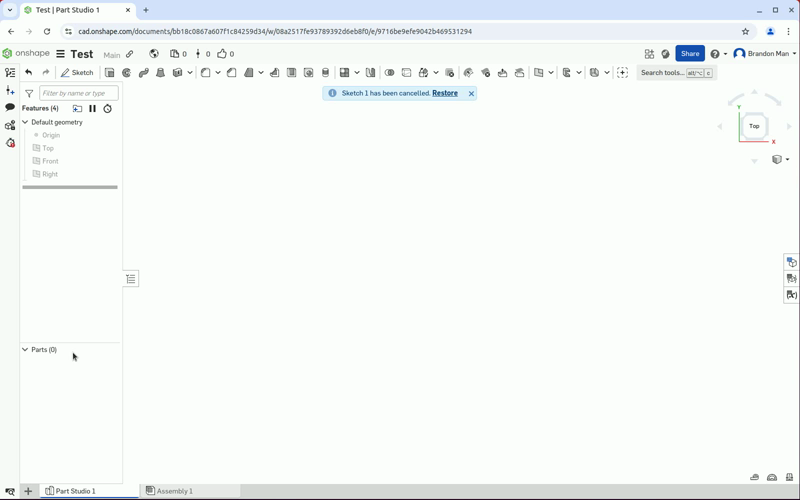
key(y)
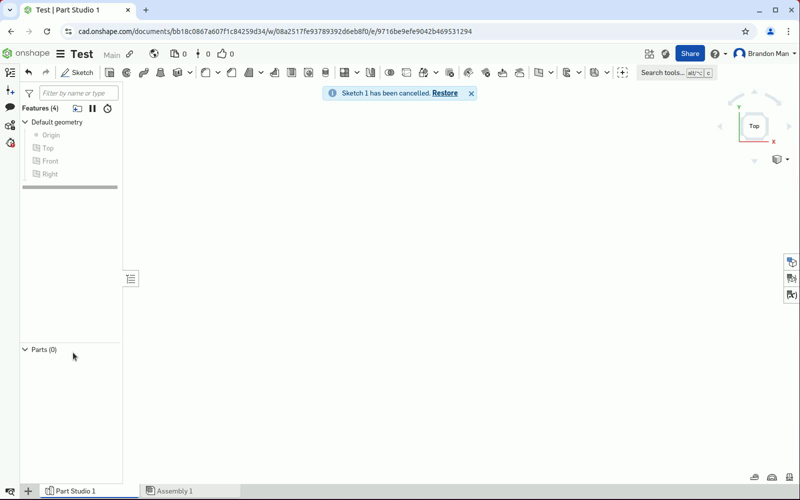
key(shift+p)
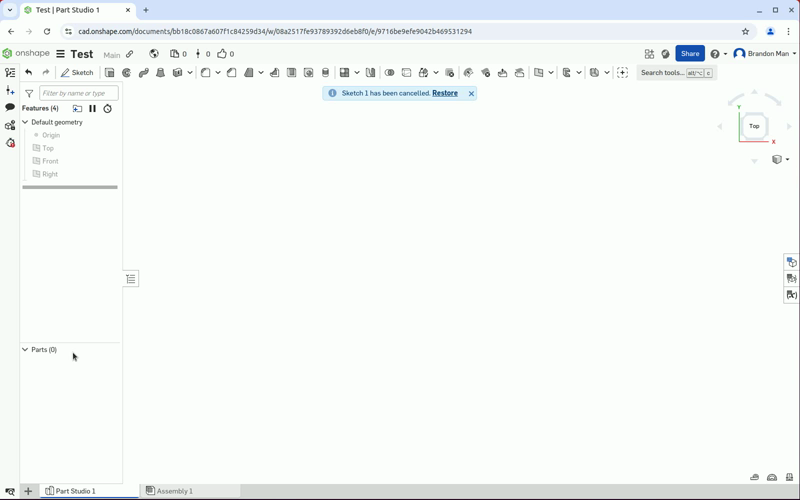
key(space)
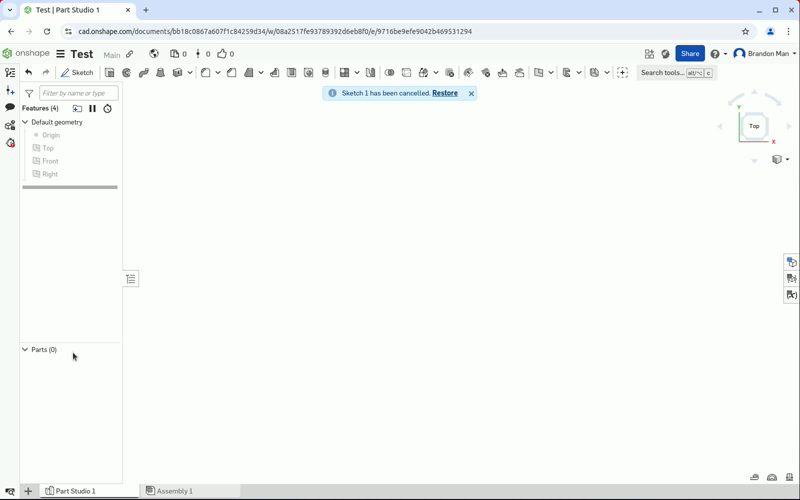
key_down(shift)
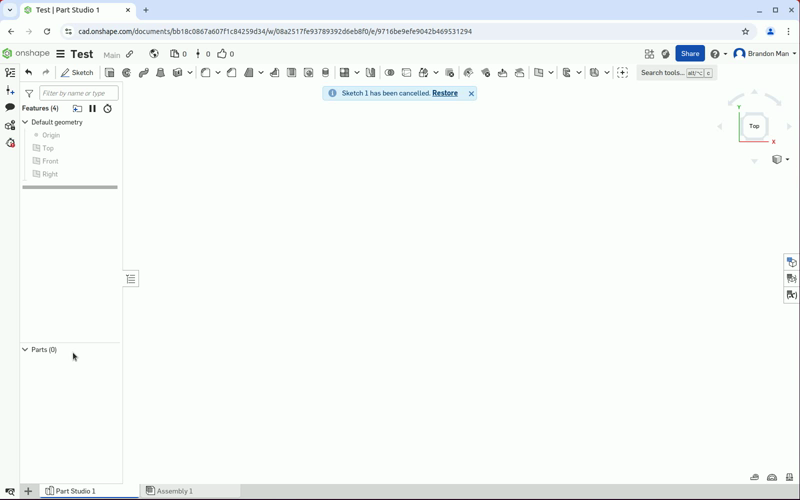
key(up)
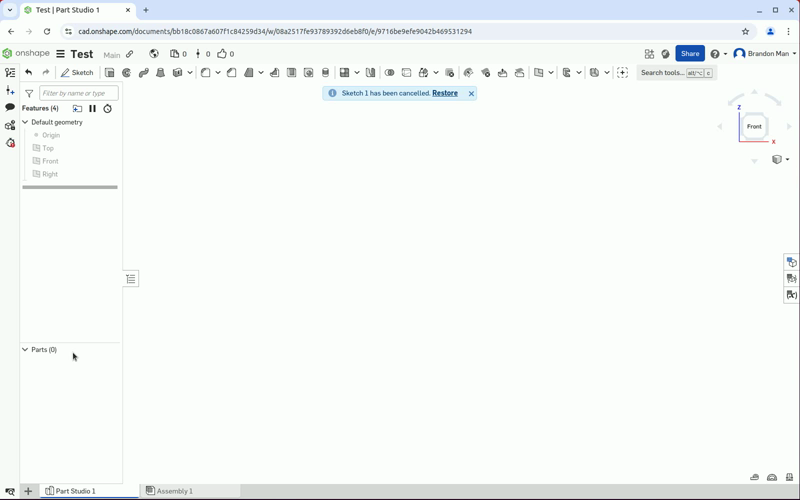
key_up(shift)
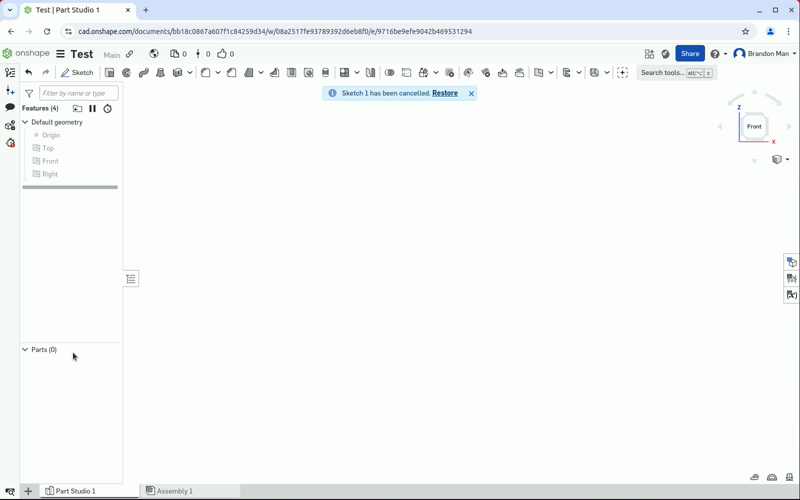
mouse_move(73, 352)
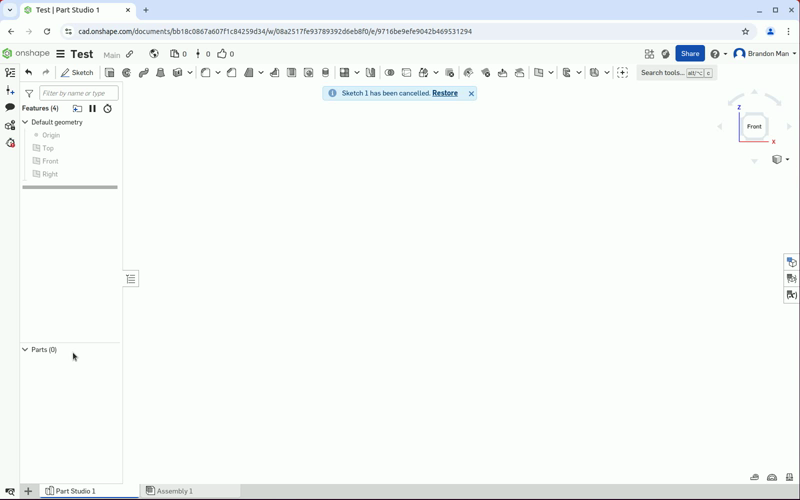
key(shift+y)
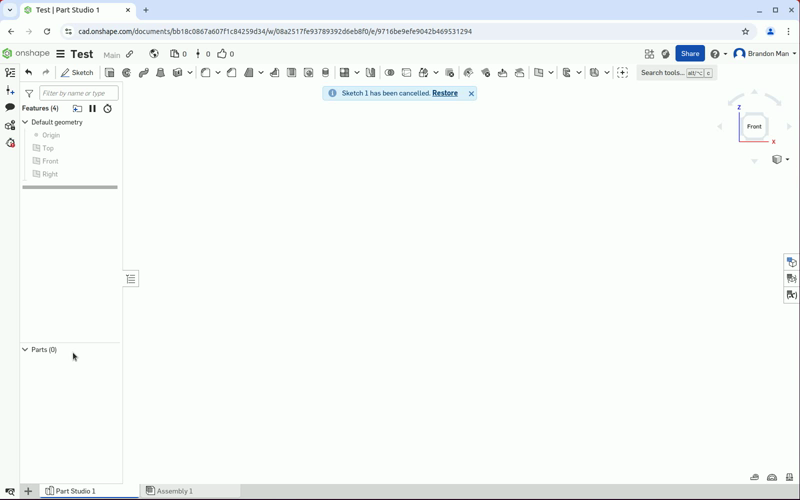
key(shift+s)
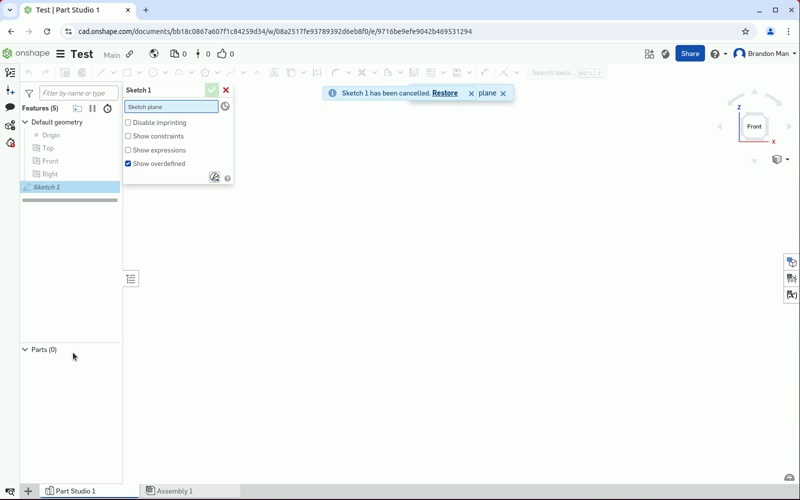
mouse_move(73, 163)
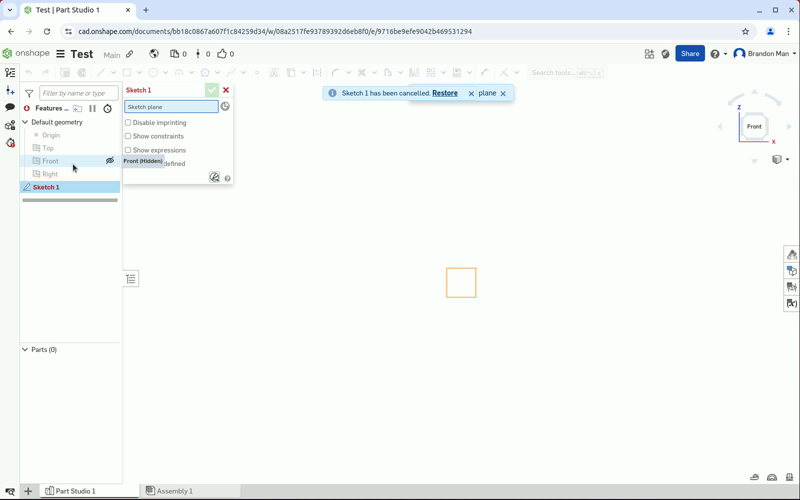
click(73, 163)
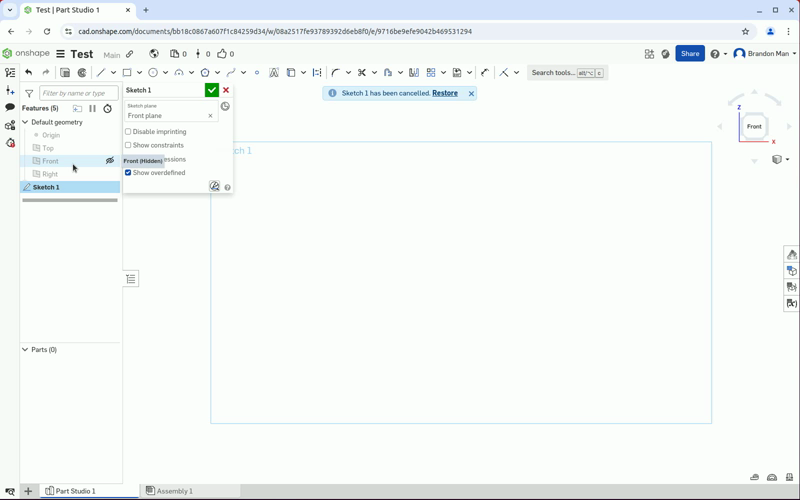
mouse_move(73, 352)
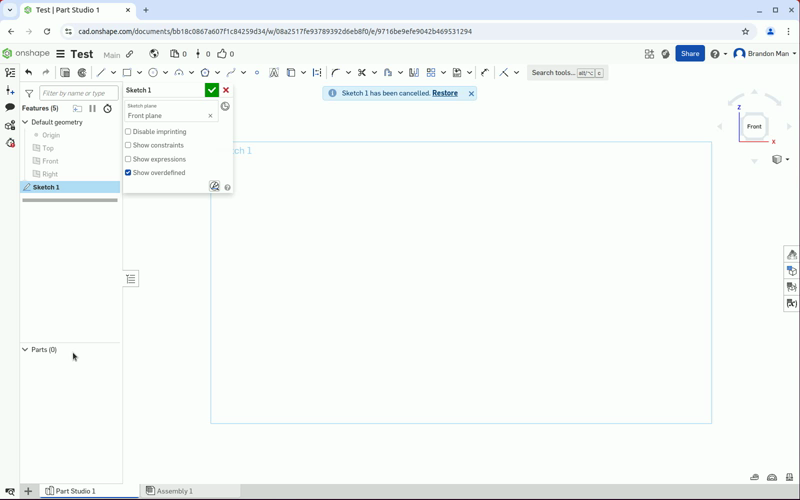
key(y)
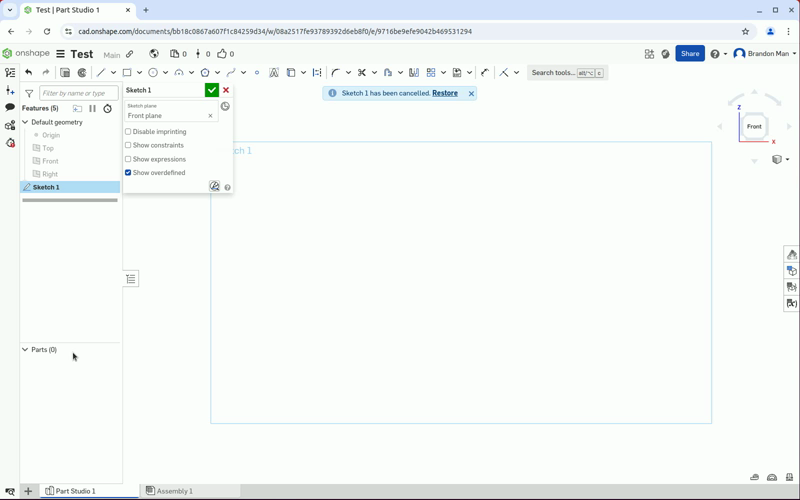
key(l)
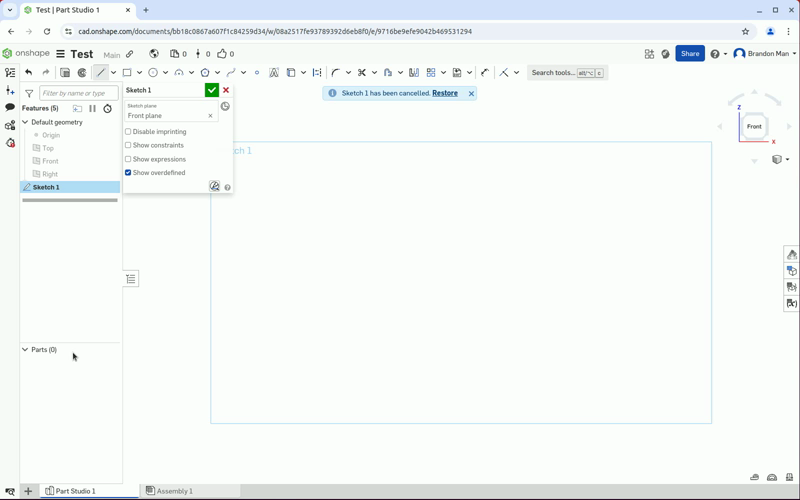
key_down(shift)
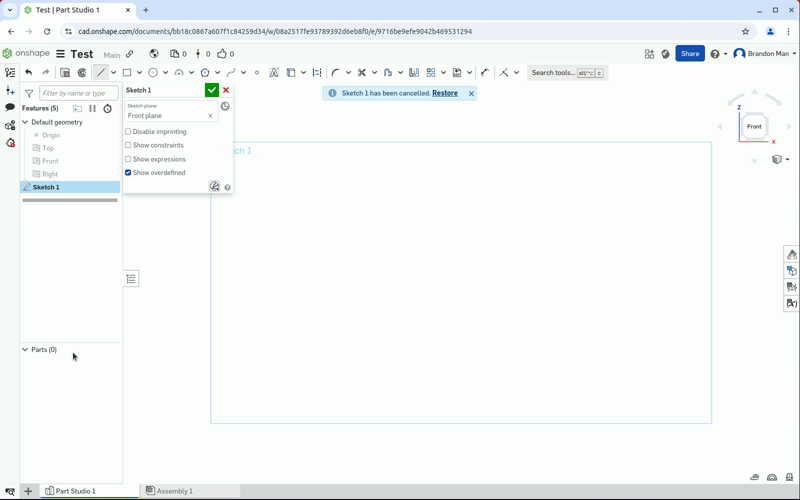
mouse_move(358, 257)
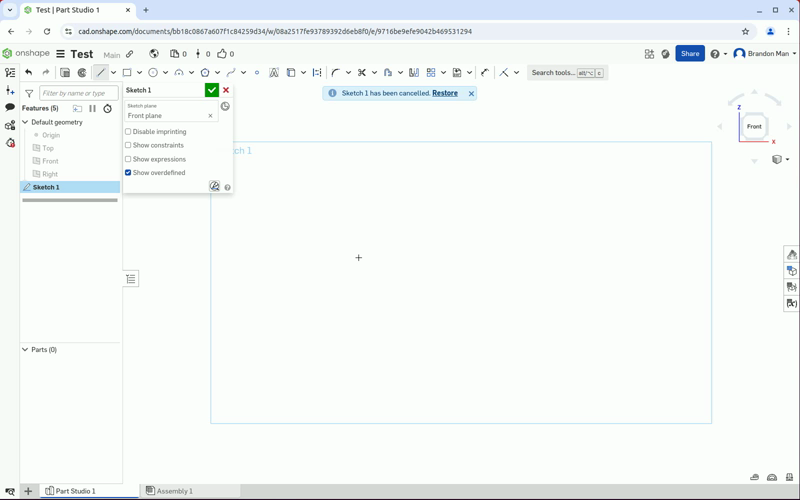
click(358, 257)
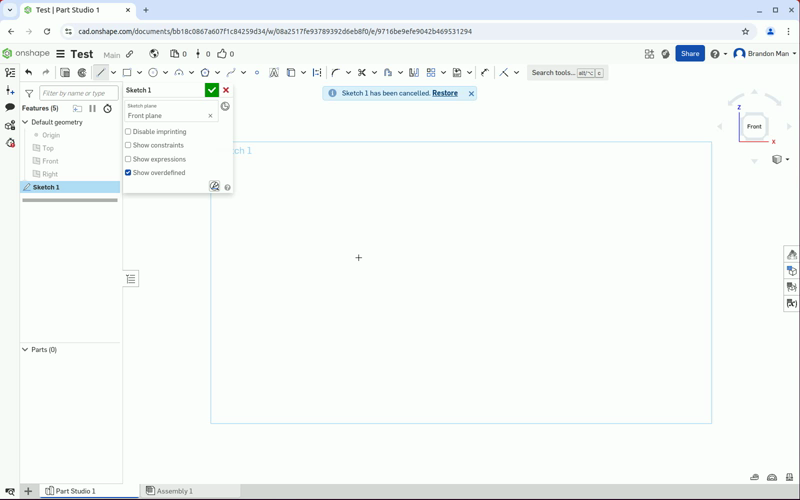
key_up(shift)
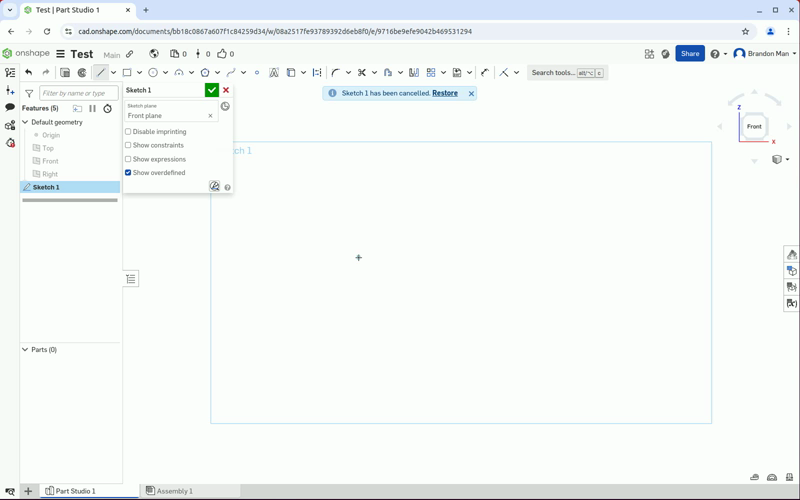
key_down(shift)
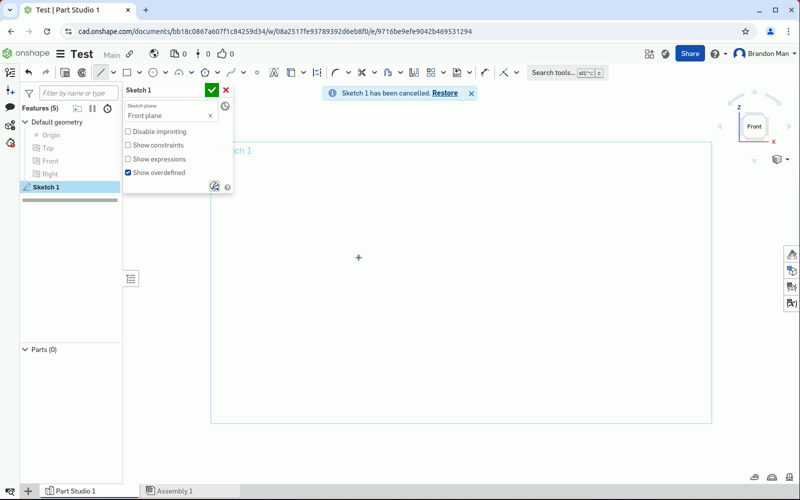
mouse_move(388, 257)
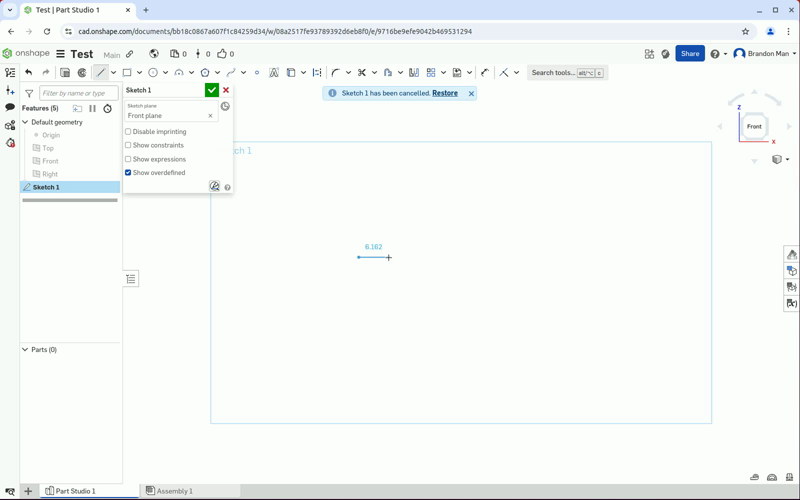
mouse_move(399, 257)
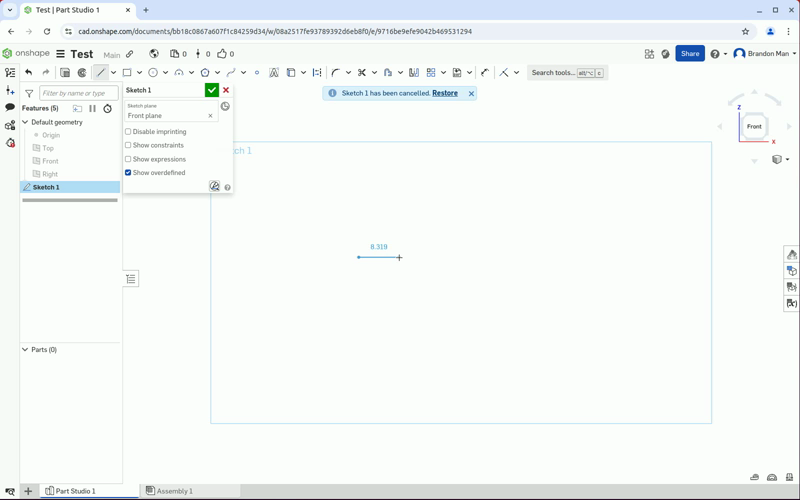
click(399, 257)
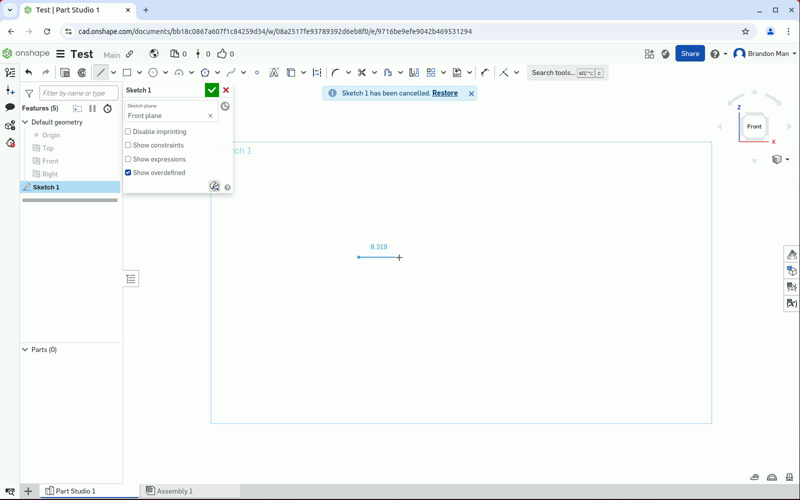
key_up(shift)
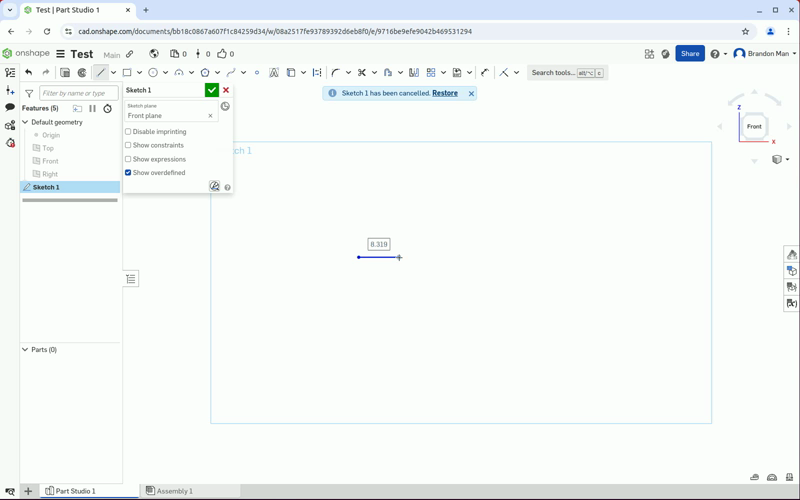
key_down(shift)
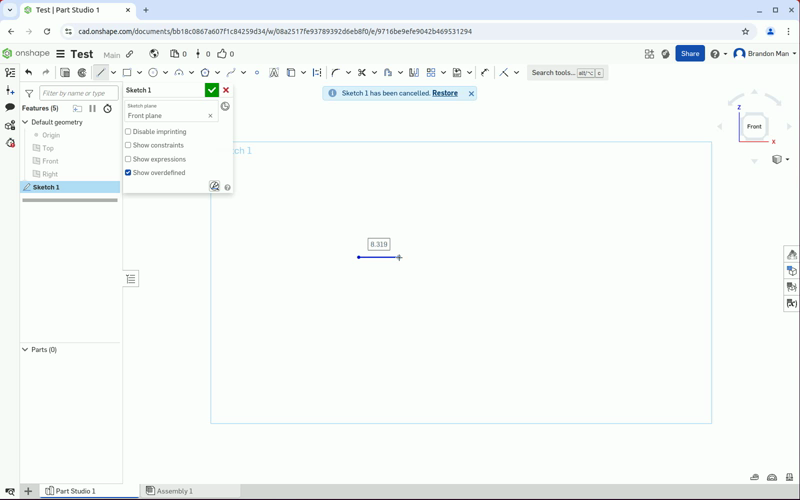
mouse_move(429, 257)
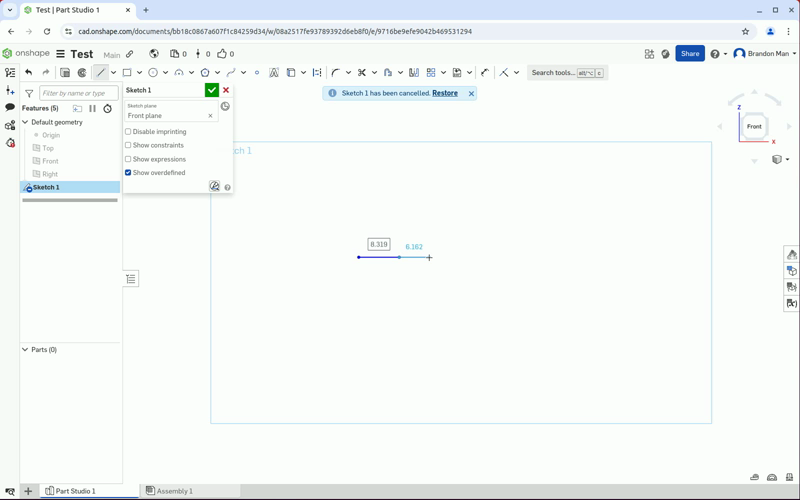
mouse_move(399, 281)
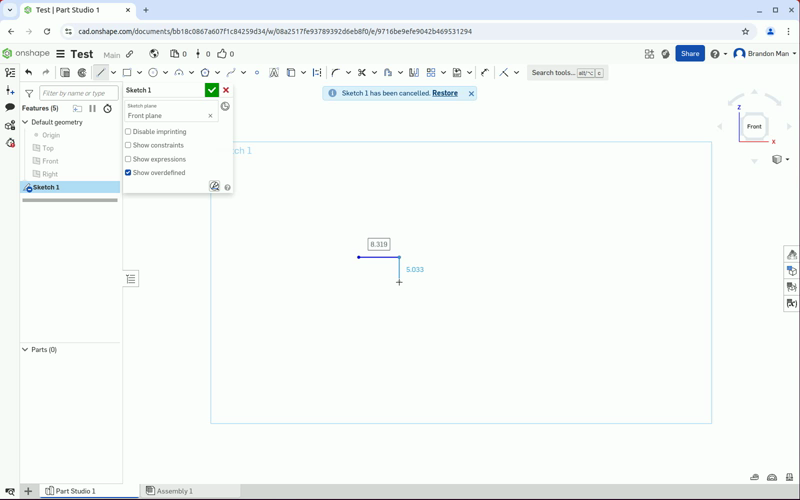
click(399, 281)
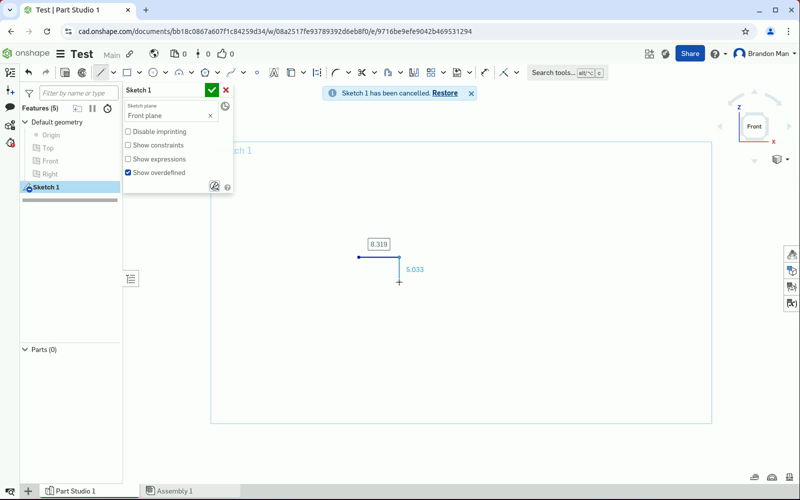
key_up(shift)
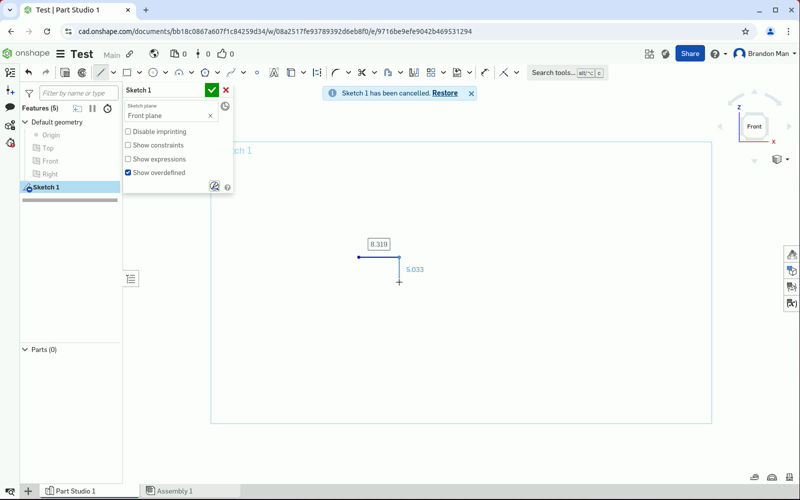
key_down(shift)
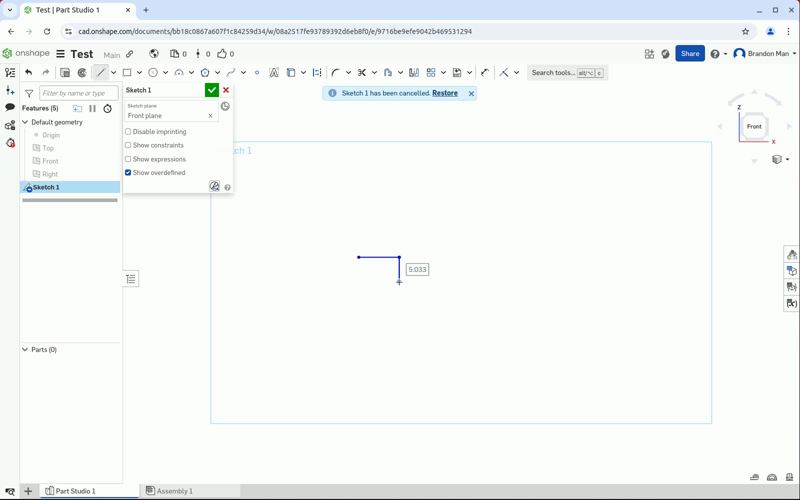
mouse_move(459, 281)
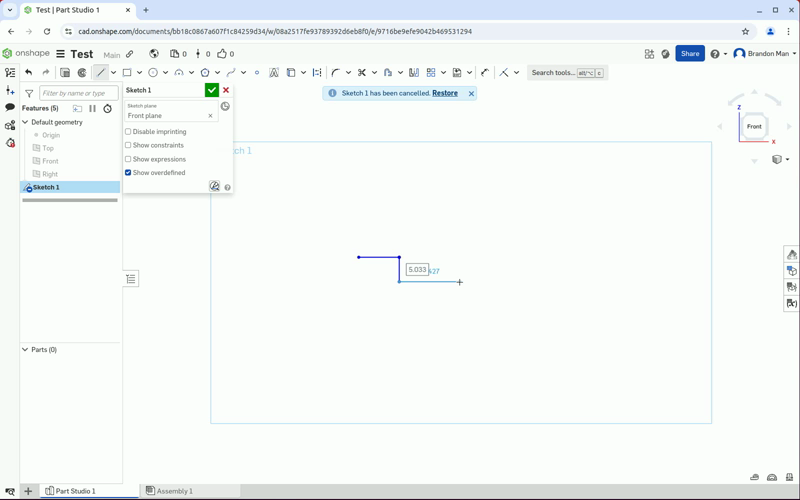
click(459, 281)
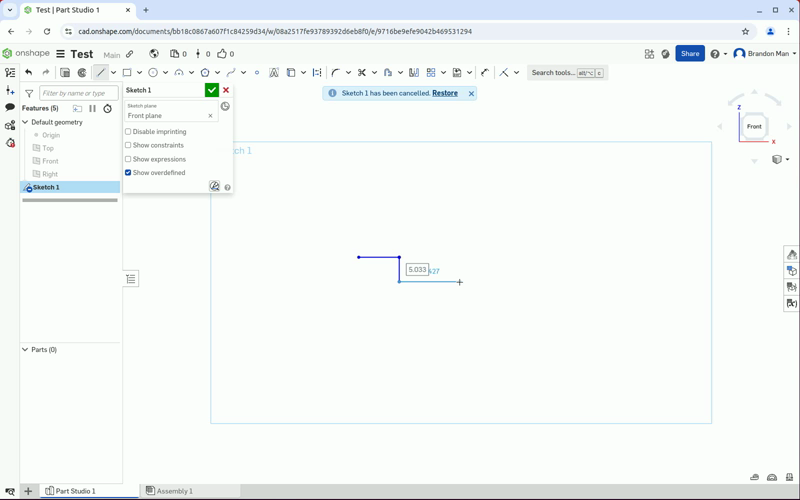
key_up(shift)
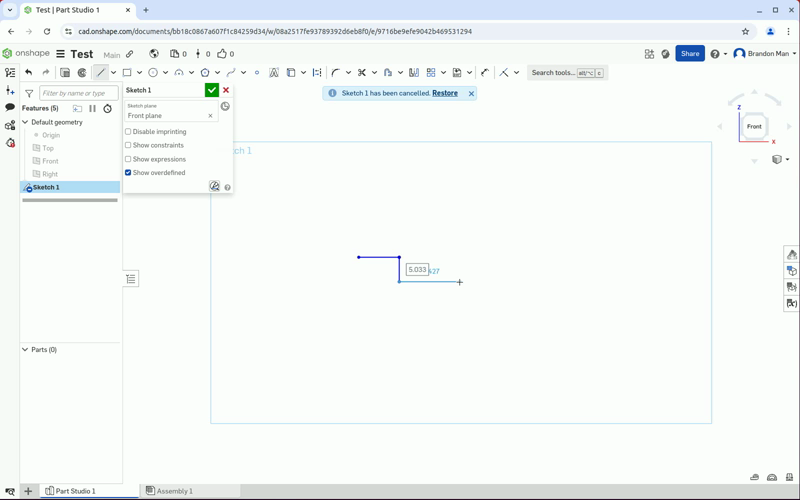
key_down(shift)
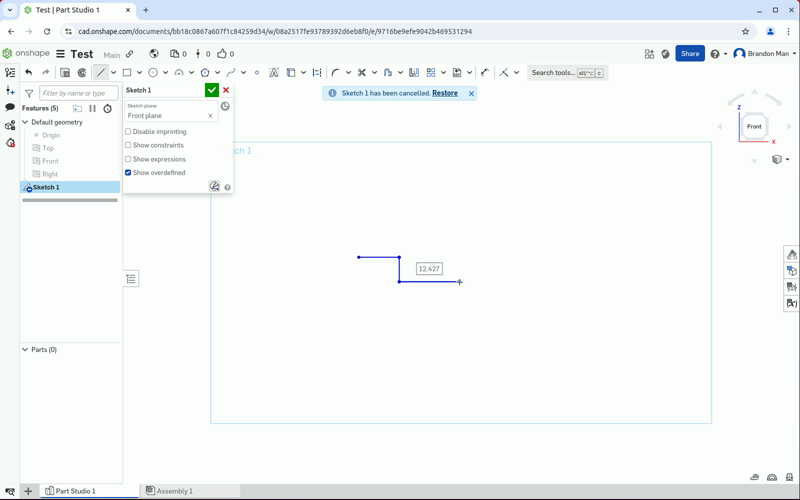
mouse_move(489, 281)
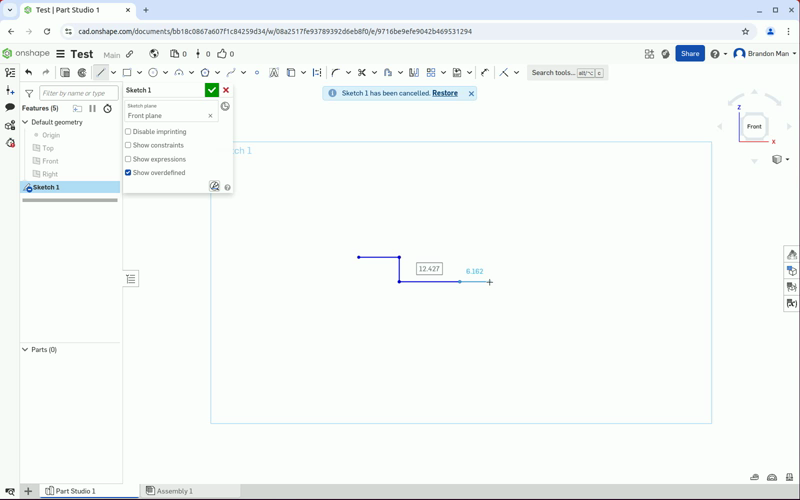
mouse_move(459, 333)
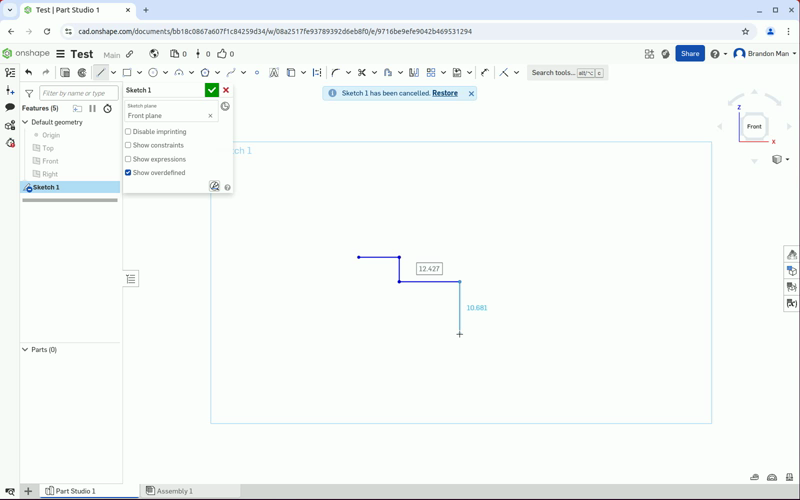
click(459, 333)
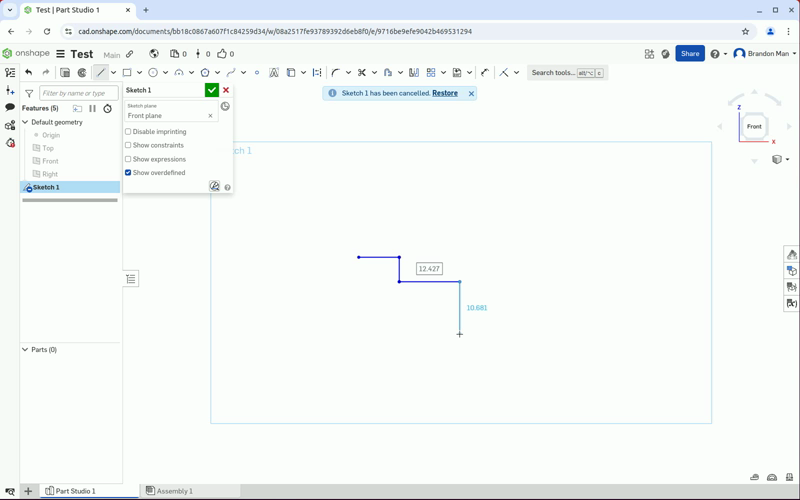
key_up(shift)
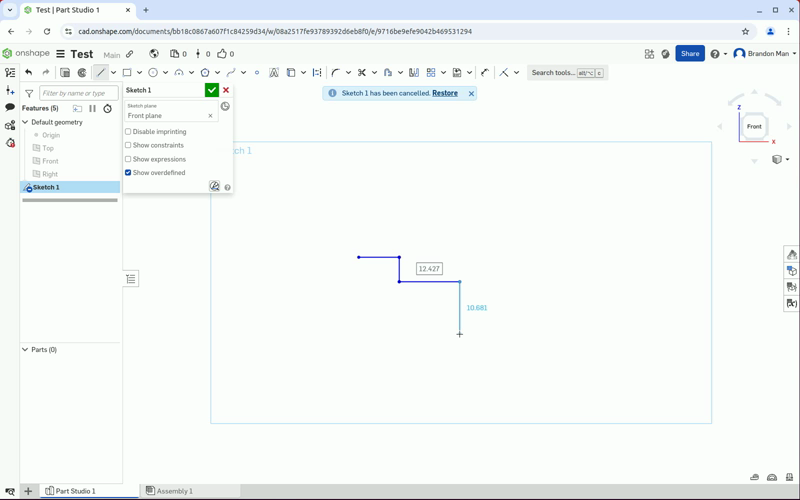
key_down(shift)
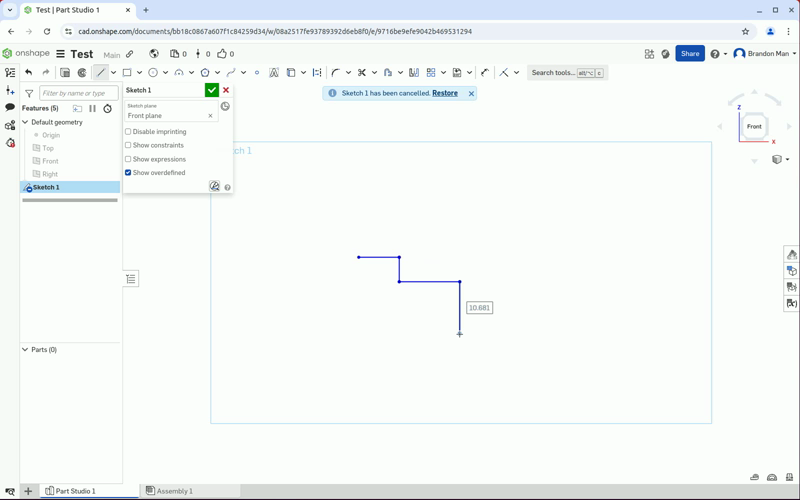
mouse_move(545, 286)
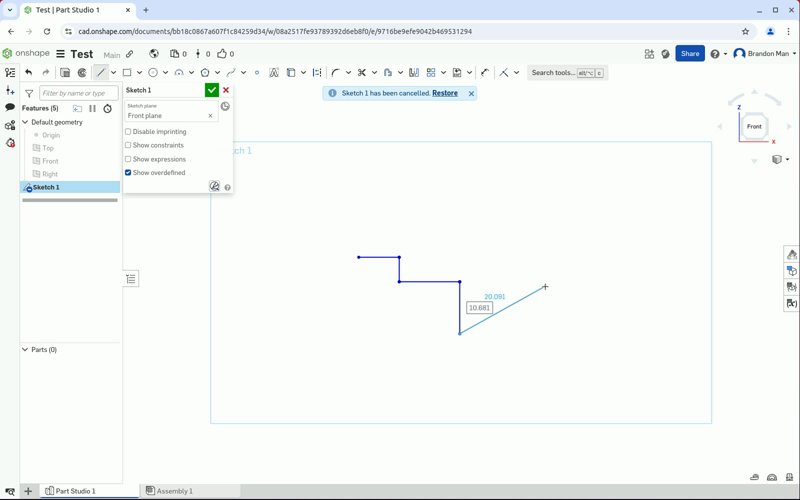
click(545, 286)
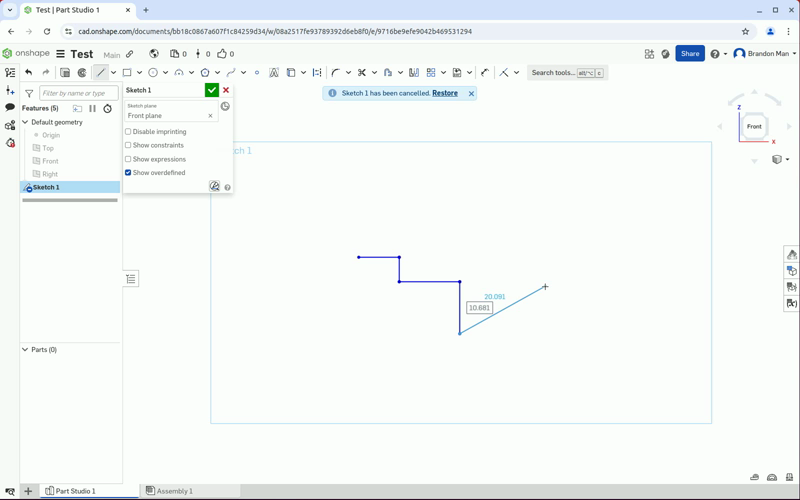
key_up(shift)
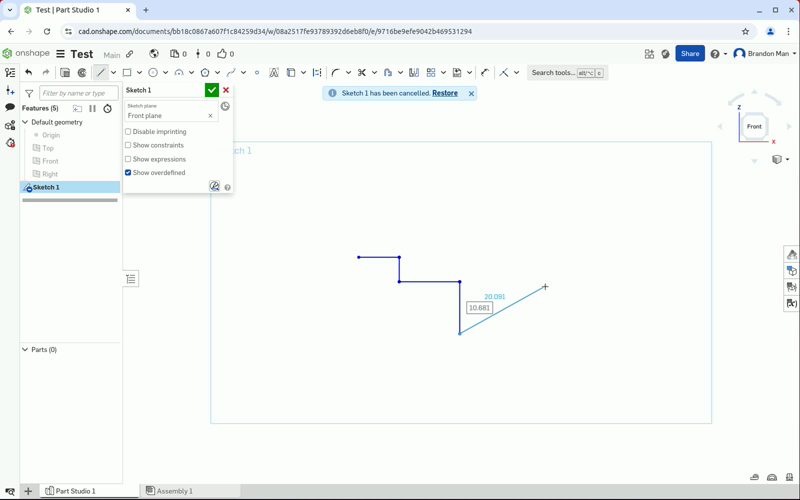
key(esc)
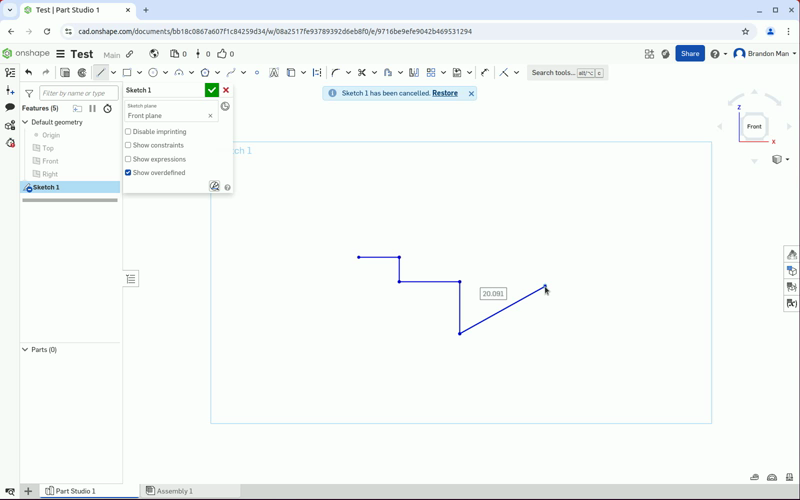
key(a)
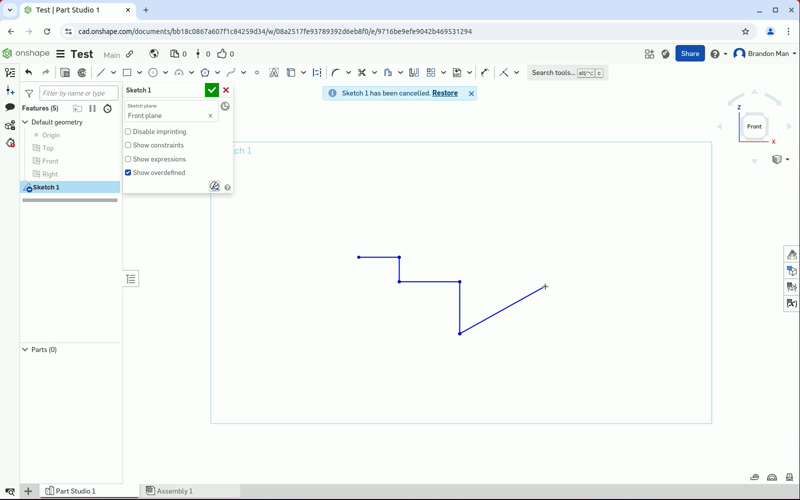
mouse_move(545, 286)
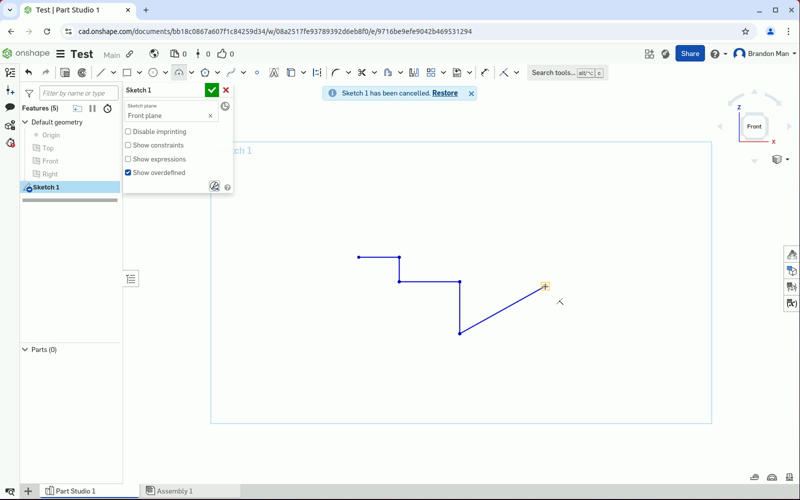
click(545, 286)
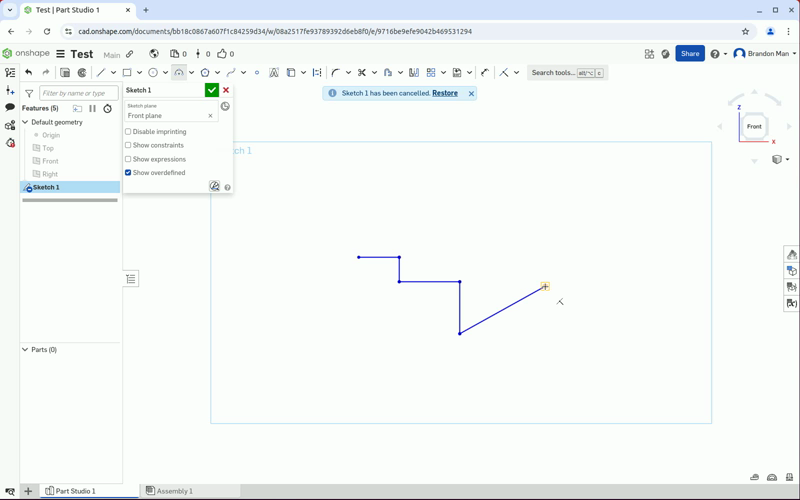
key_down(shift)
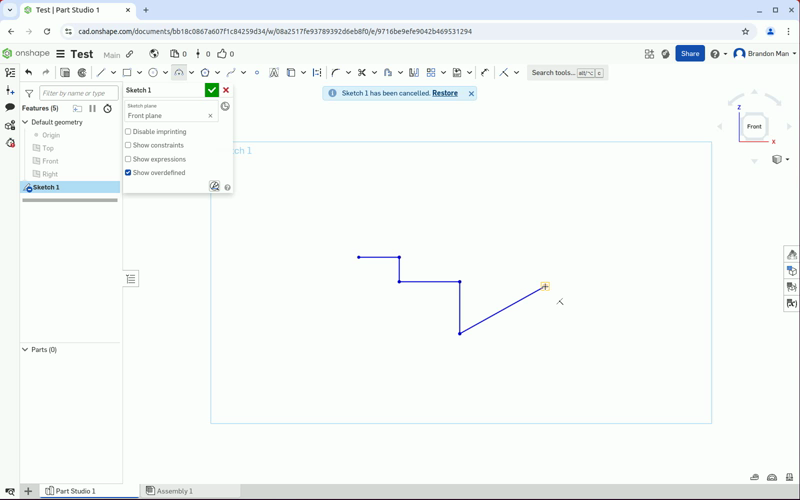
mouse_move(516, 180)
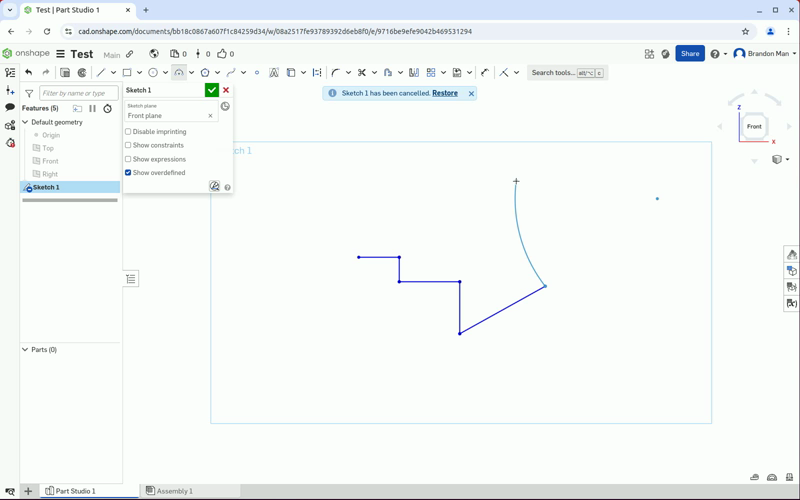
click(516, 180)
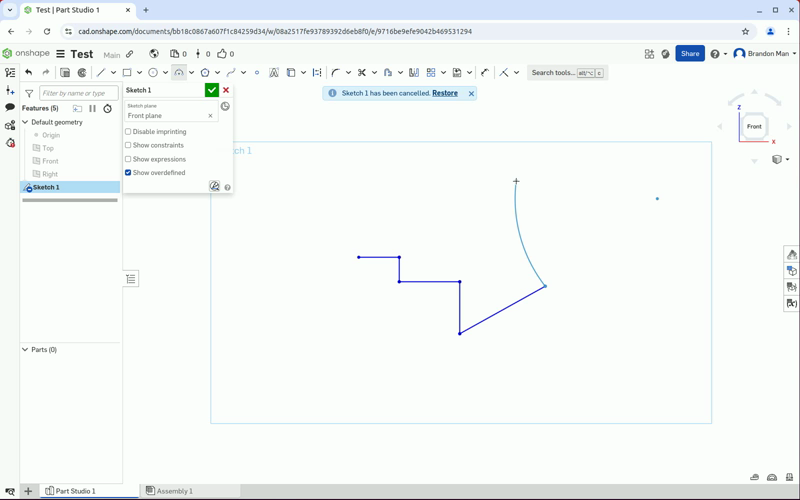
mouse_move(571, 222)
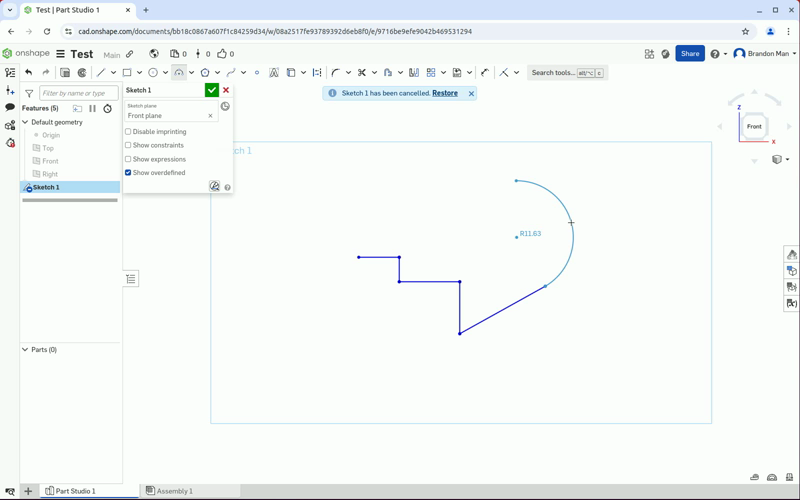
click(571, 222)
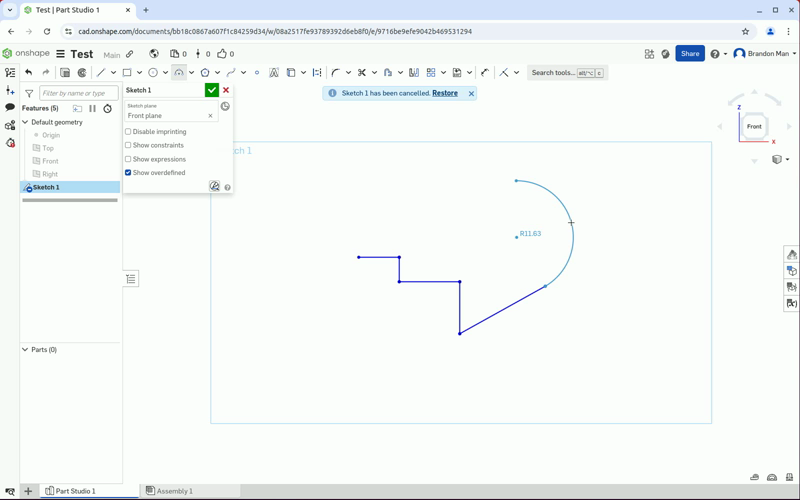
key_up(shift)
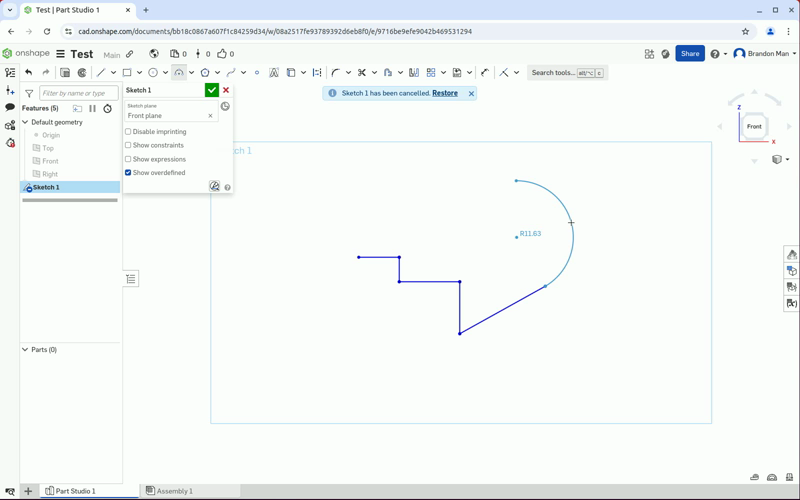
key(esc)
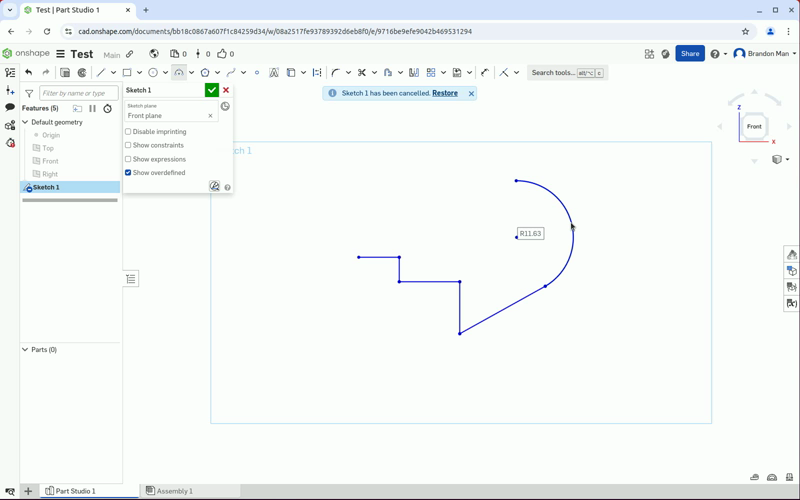
key(l)
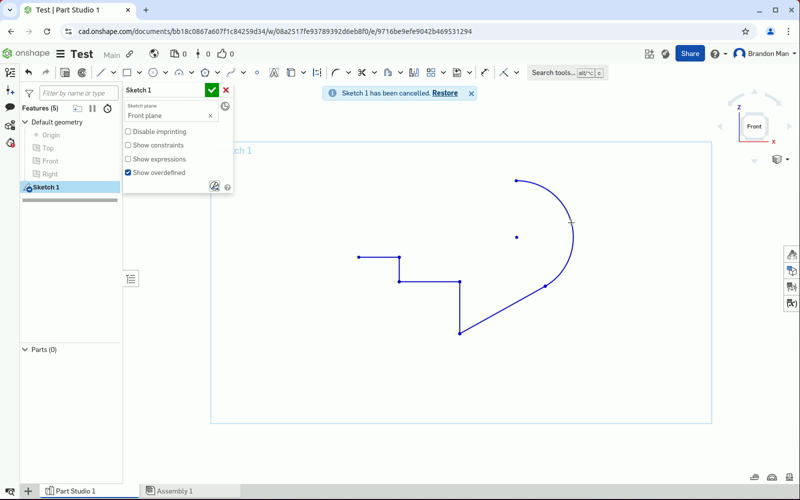
mouse_move(516, 180)
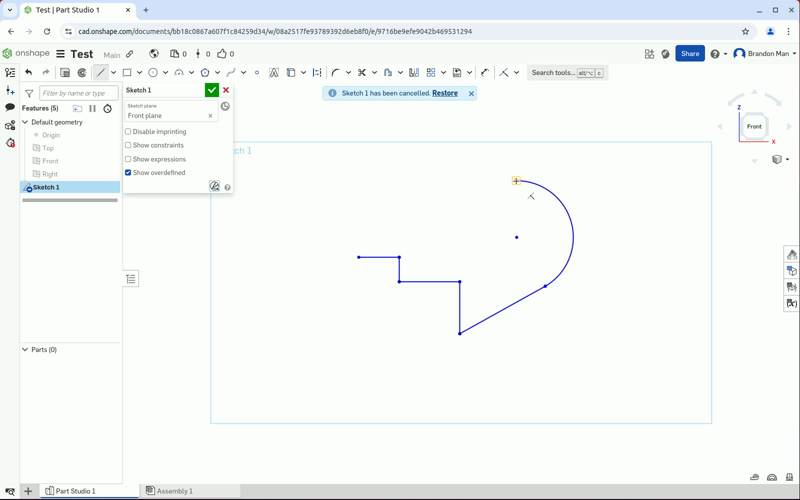
click(516, 180)
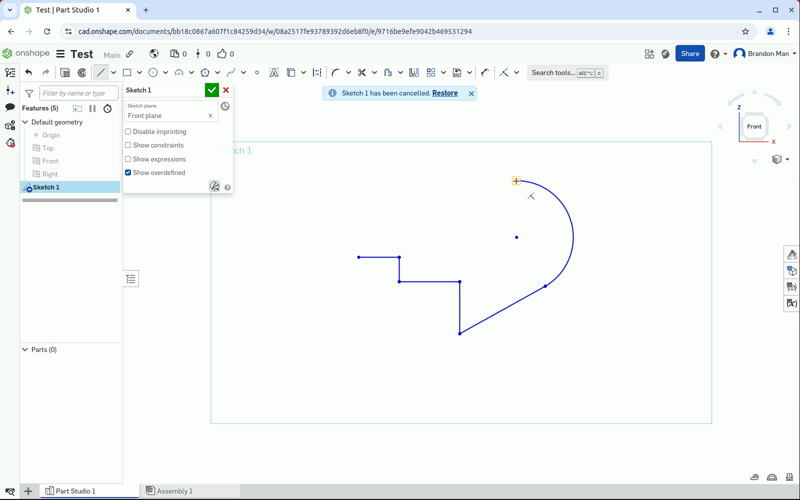
key_down(shift)
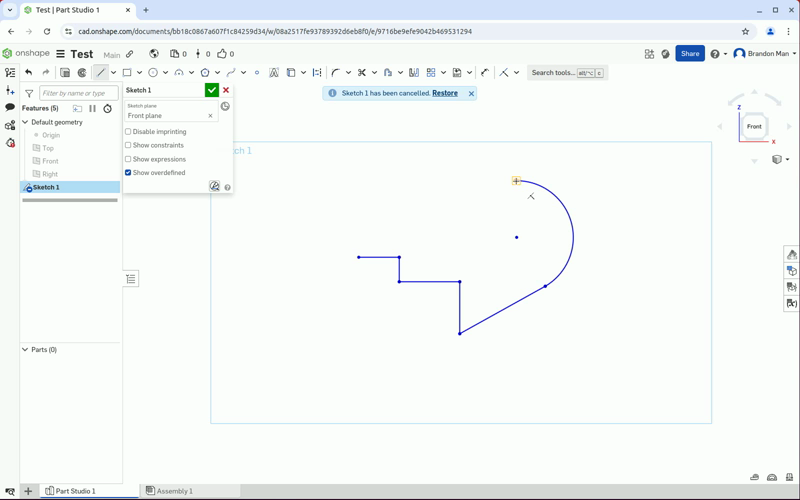
mouse_move(435, 180)
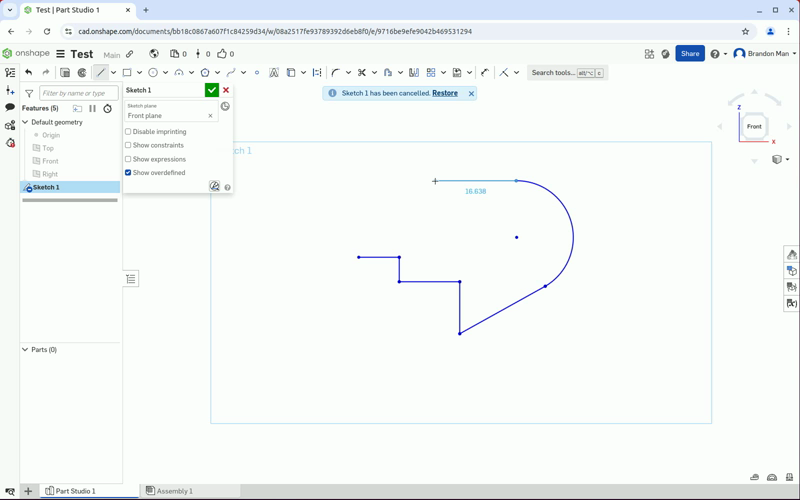
click(435, 180)
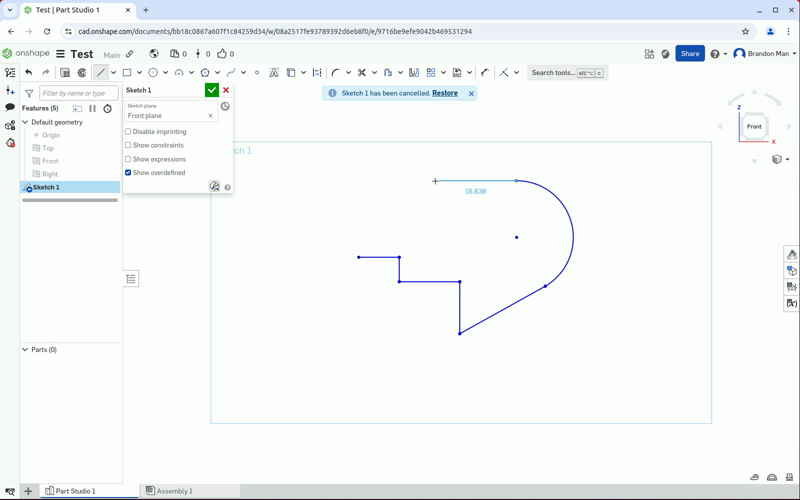
key_up(shift)
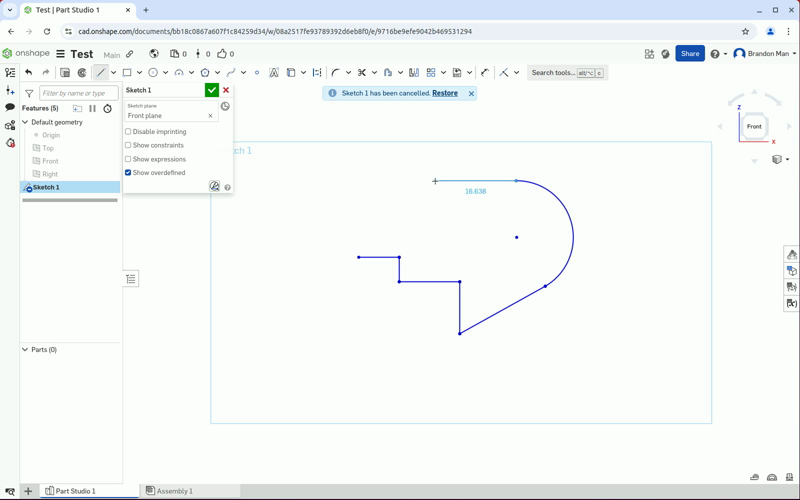
key_down(shift)
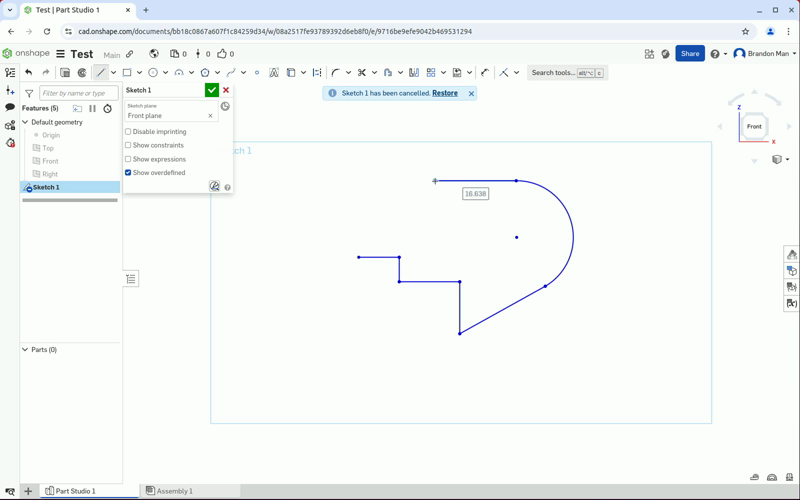
mouse_move(465, 180)
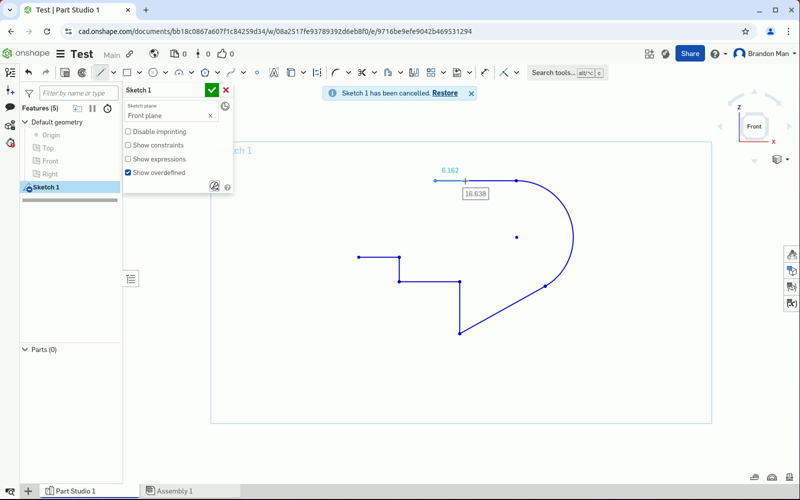
mouse_move(453, 198)
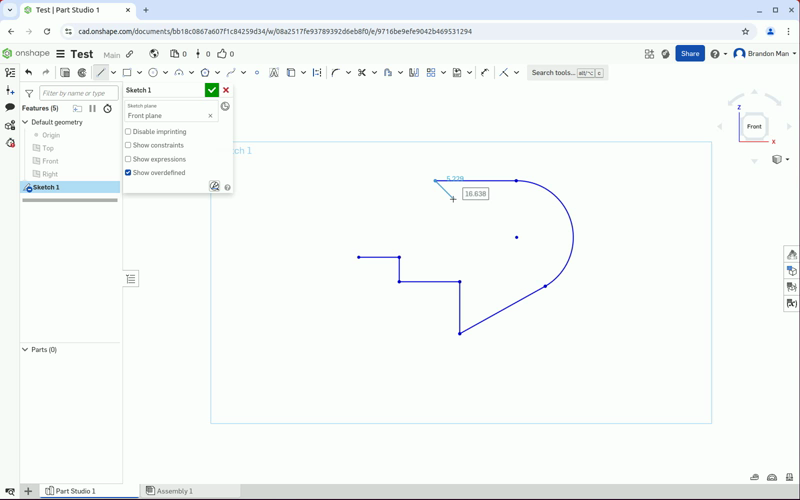
click(453, 198)
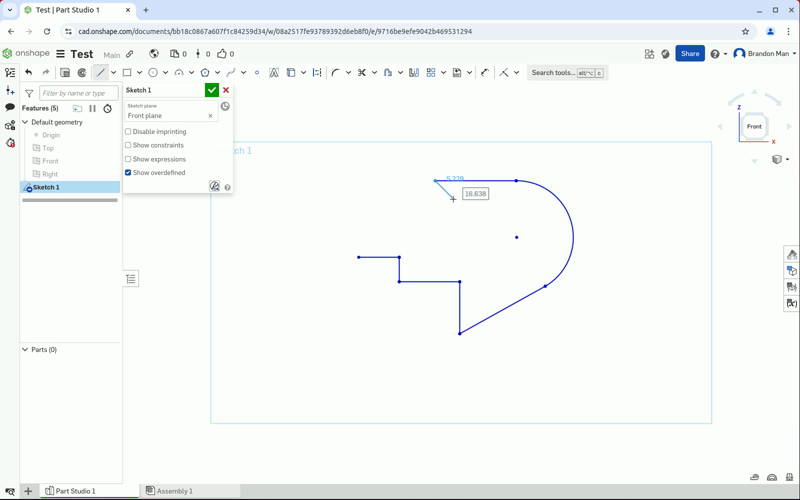
key_up(shift)
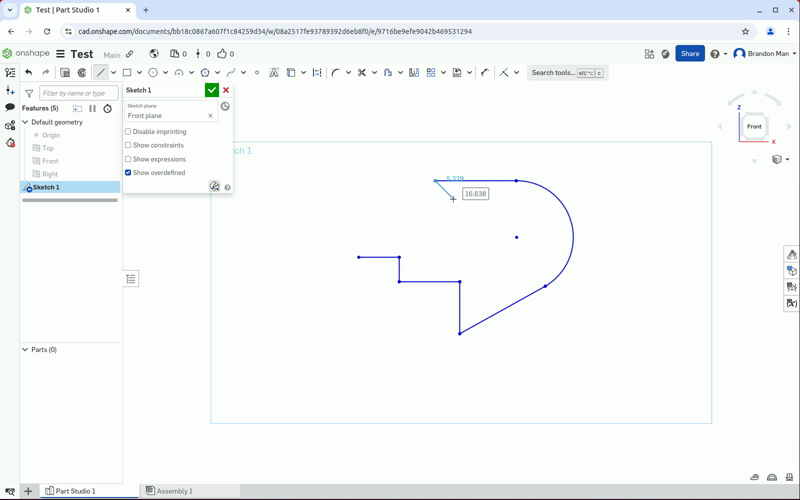
key_down(shift)
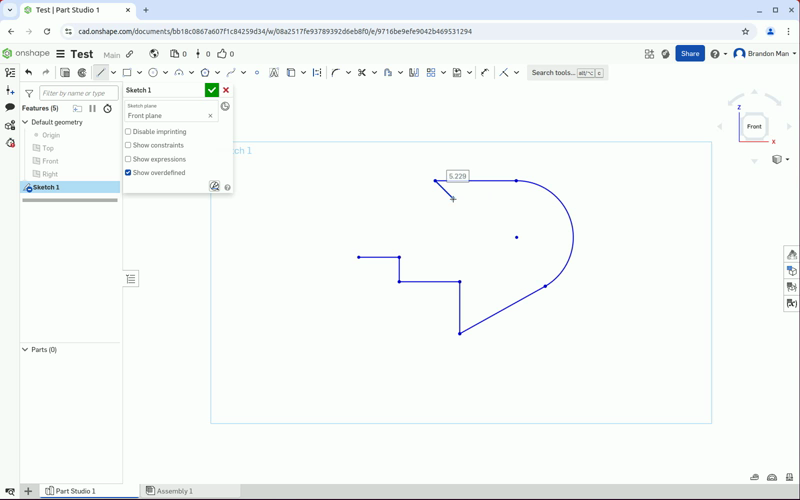
mouse_move(483, 198)
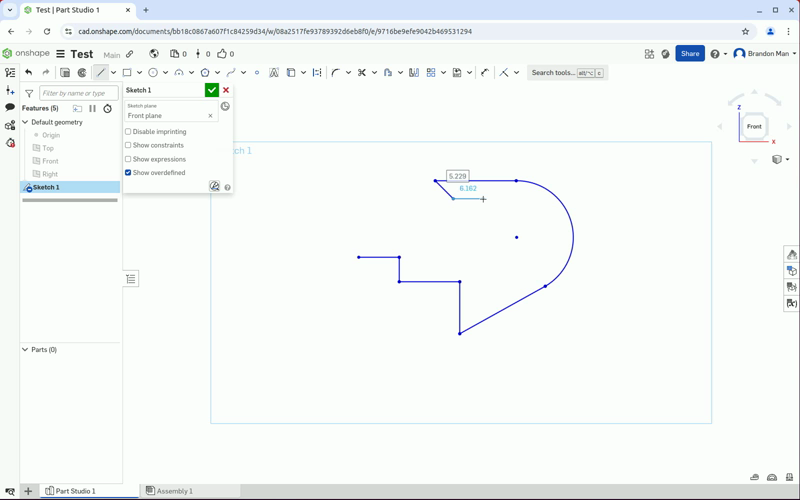
mouse_move(435, 216)
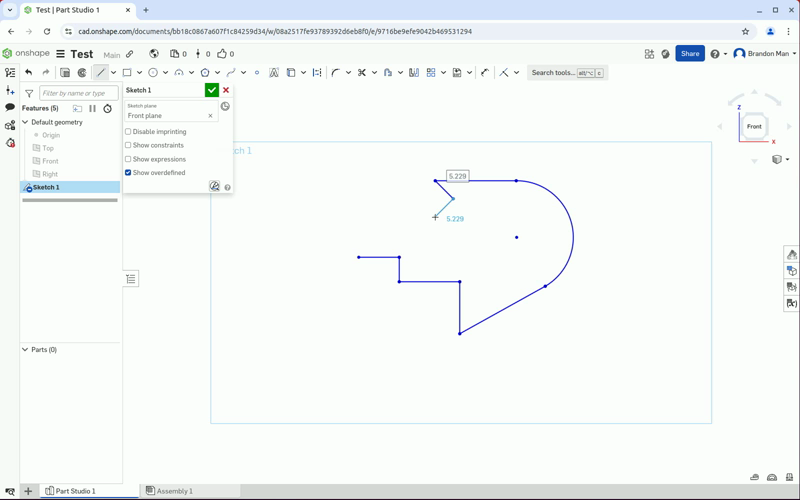
click(435, 216)
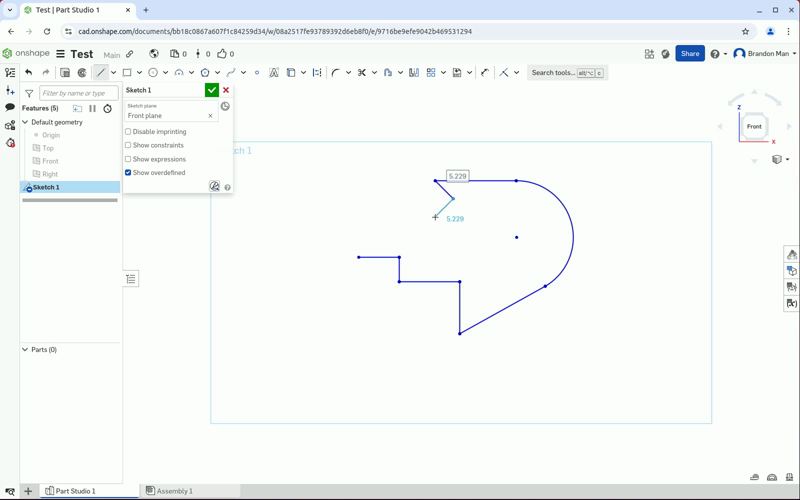
key_up(shift)
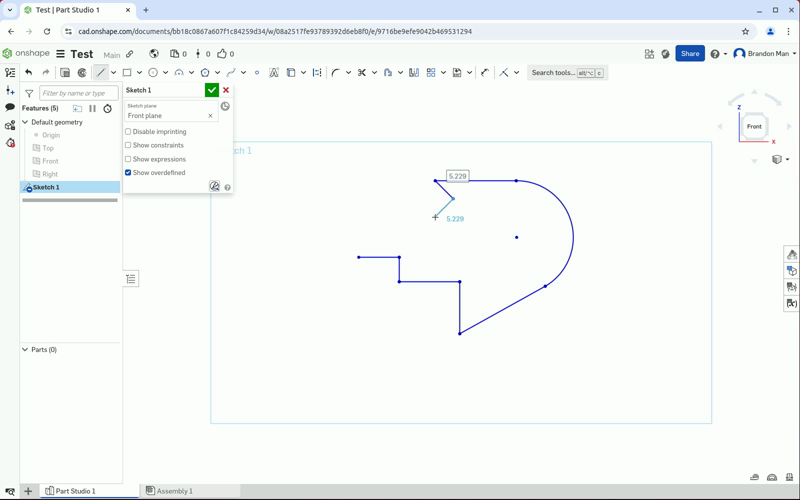
key_down(shift)
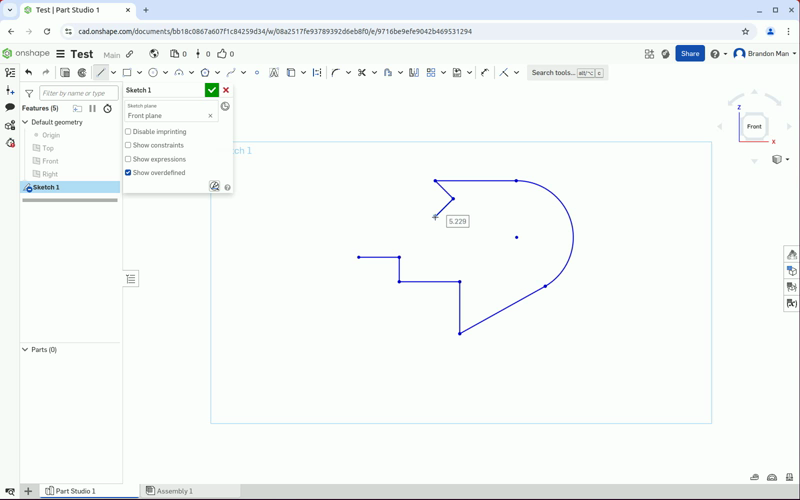
mouse_move(465, 216)
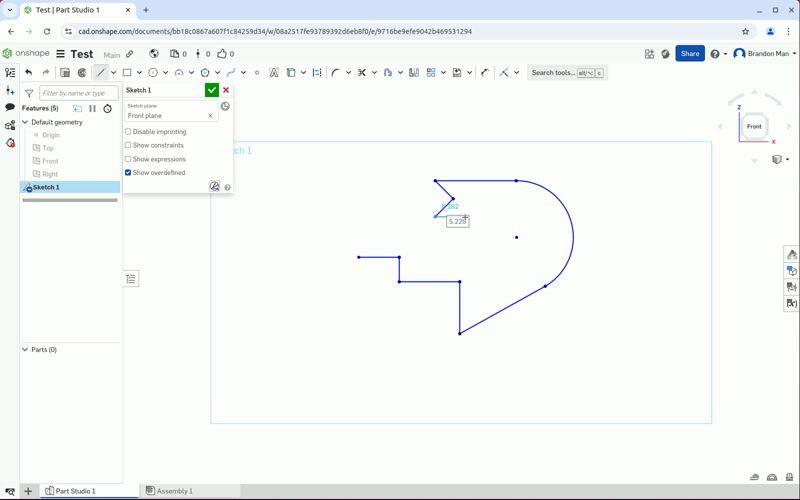
mouse_move(417, 198)
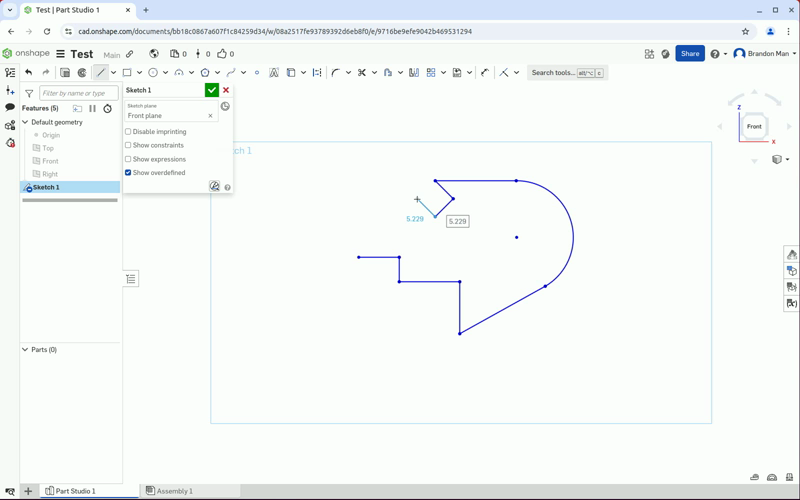
click(417, 198)
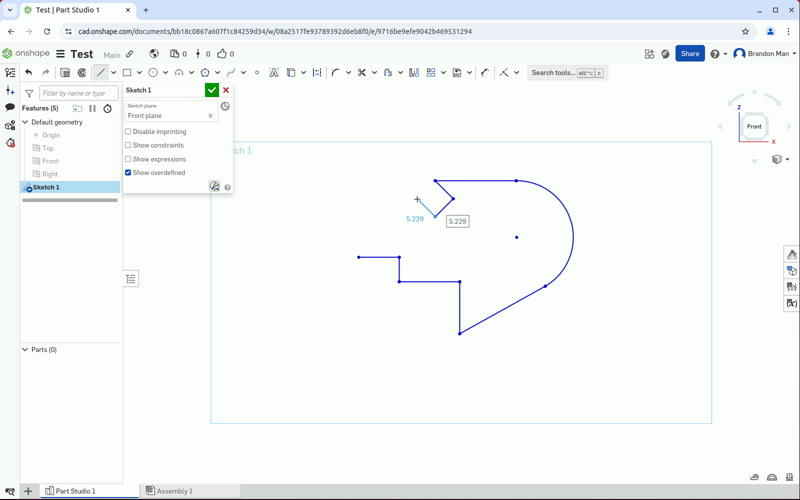
key_up(shift)
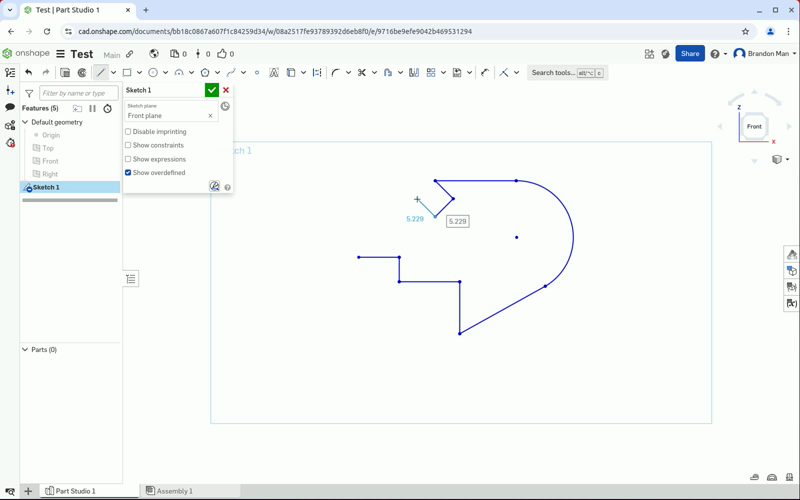
key_down(shift)
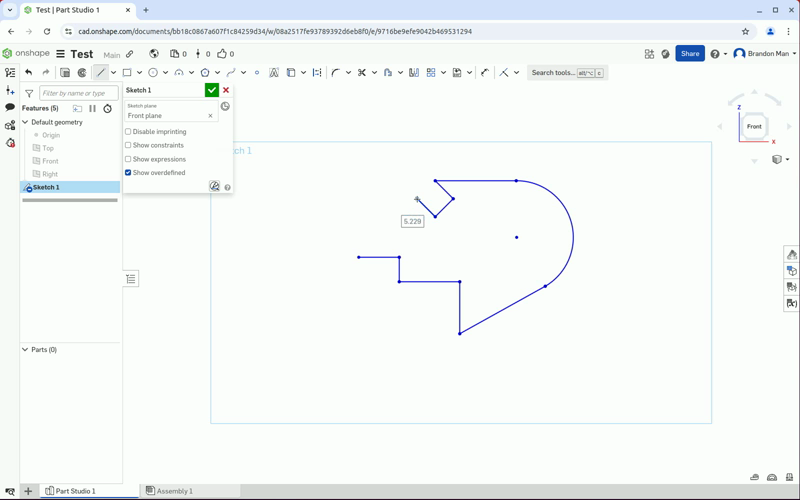
mouse_move(358, 257)
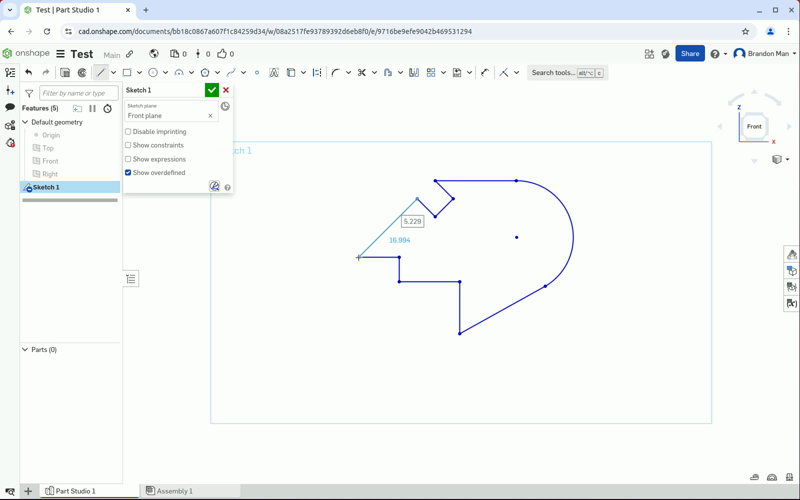
key_up(shift)
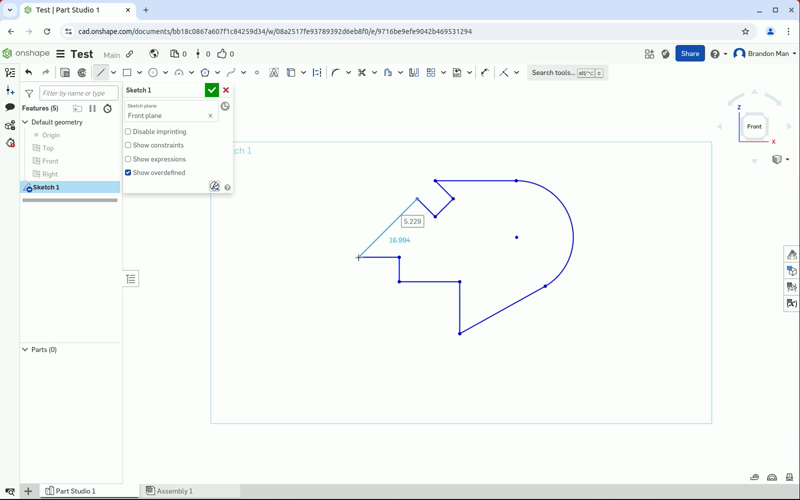
click(358, 257)
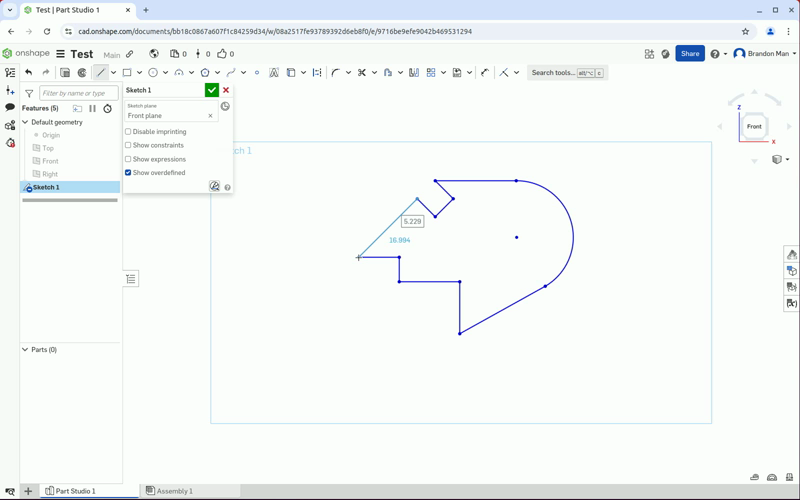
key(esc)
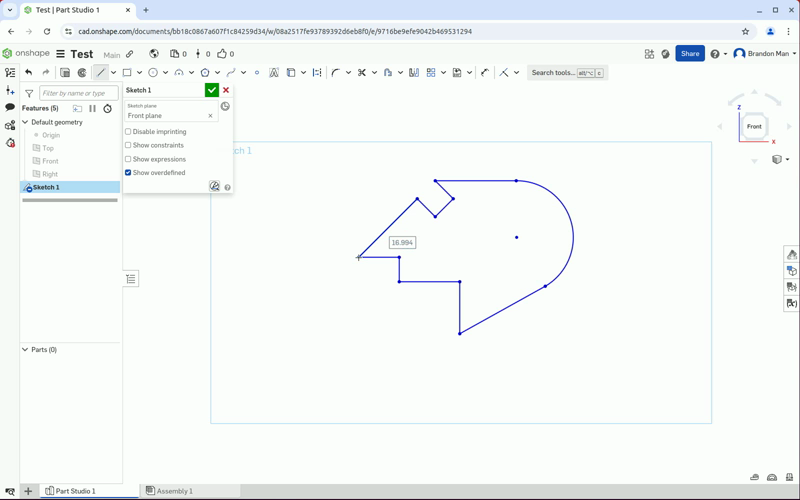
key(c)
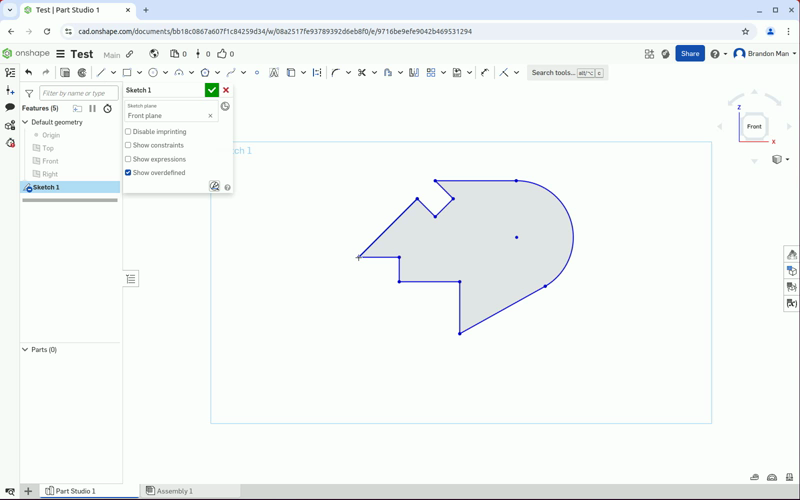
key_down(shift)
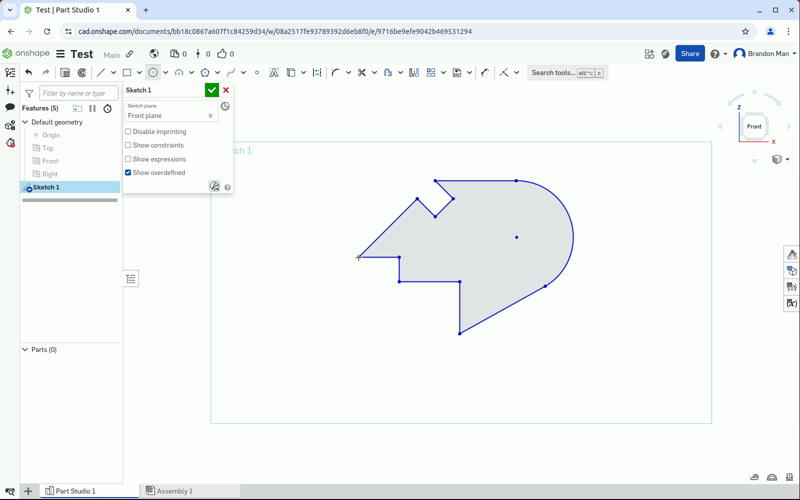
mouse_move(516, 237)
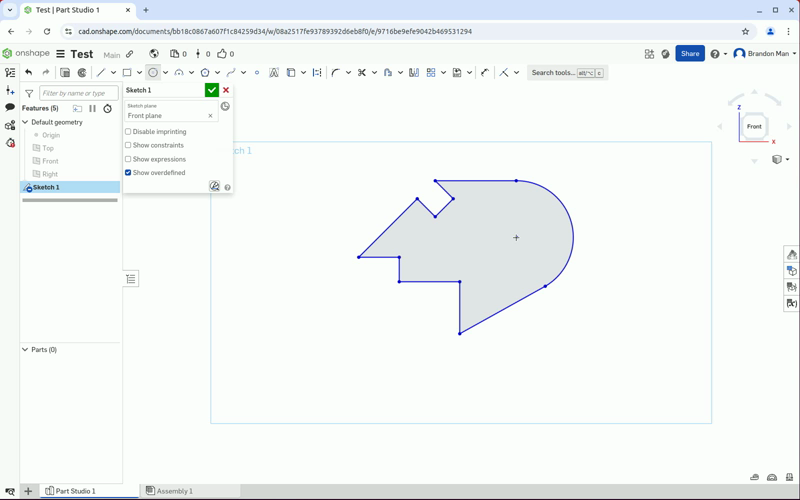
scroll(6)
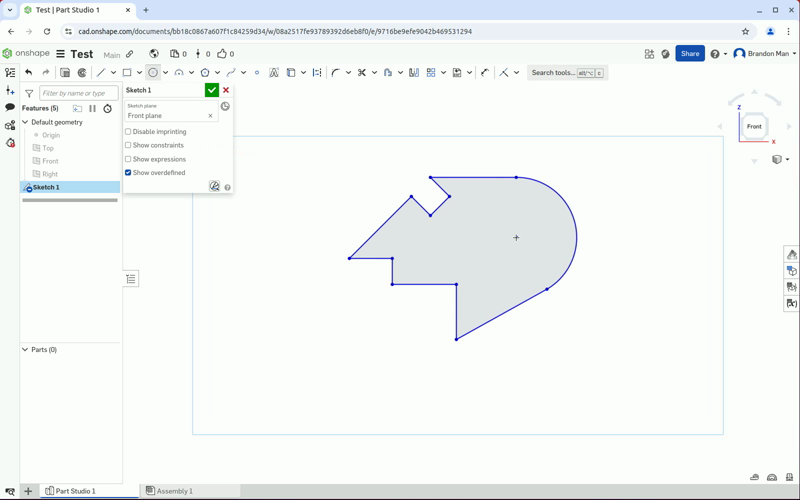
scroll(6)
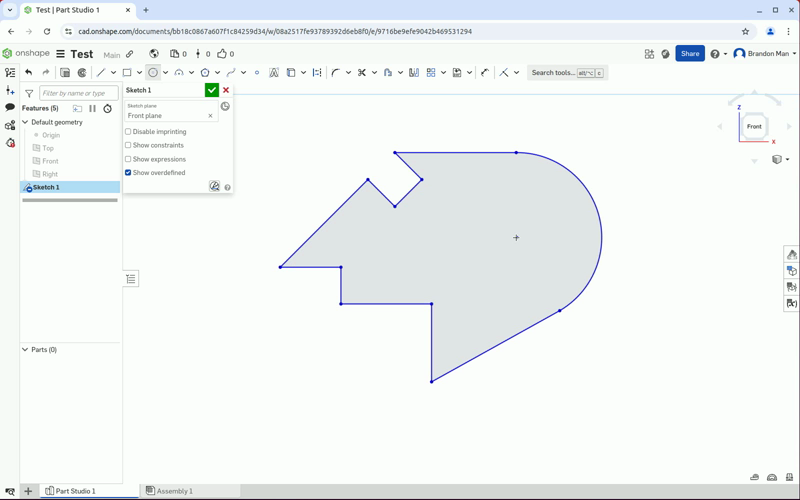
scroll(6)
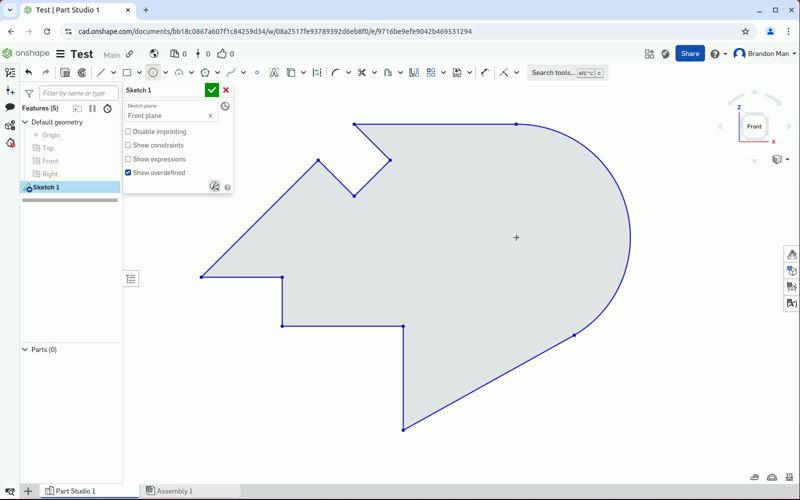
scroll(6)
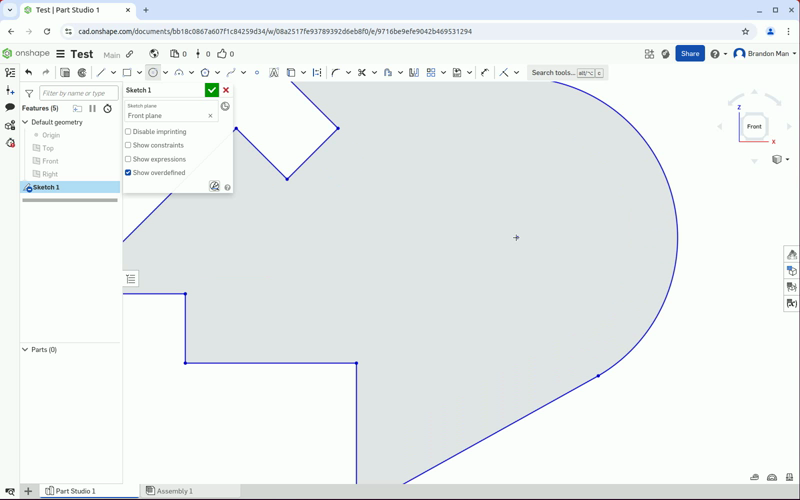
scroll(6)
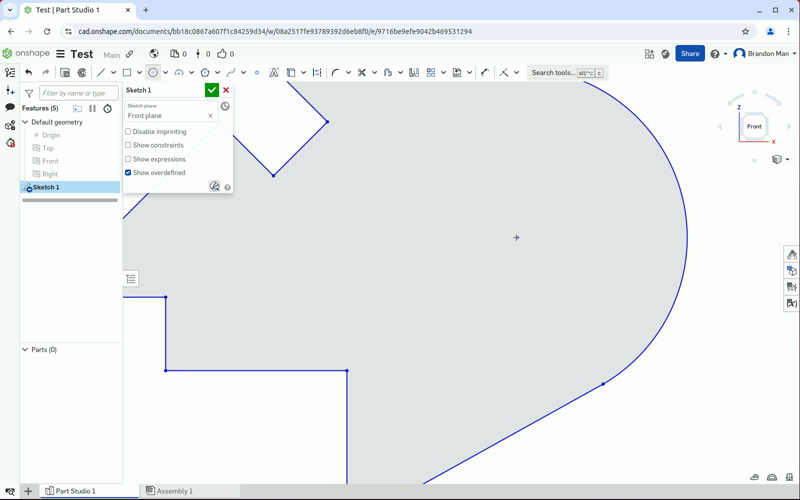
scroll(6)
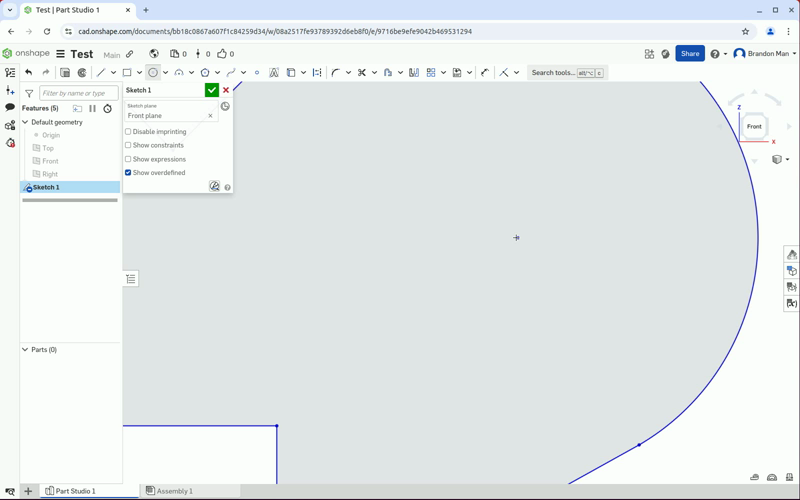
scroll(6)
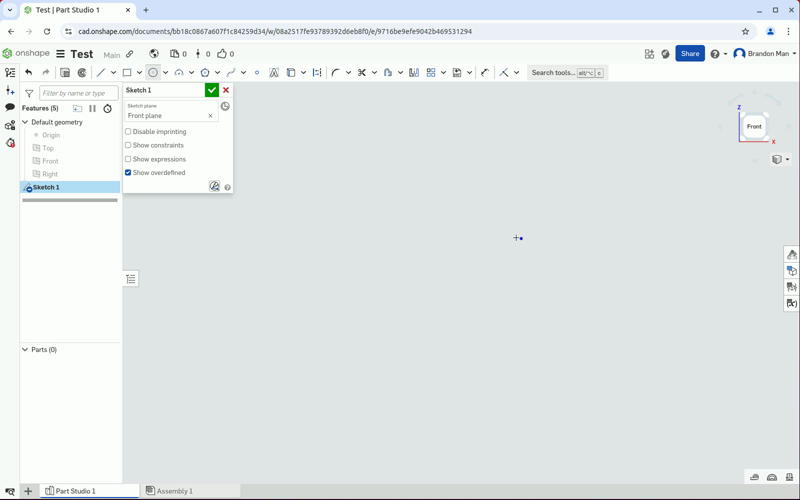
click(516, 237)
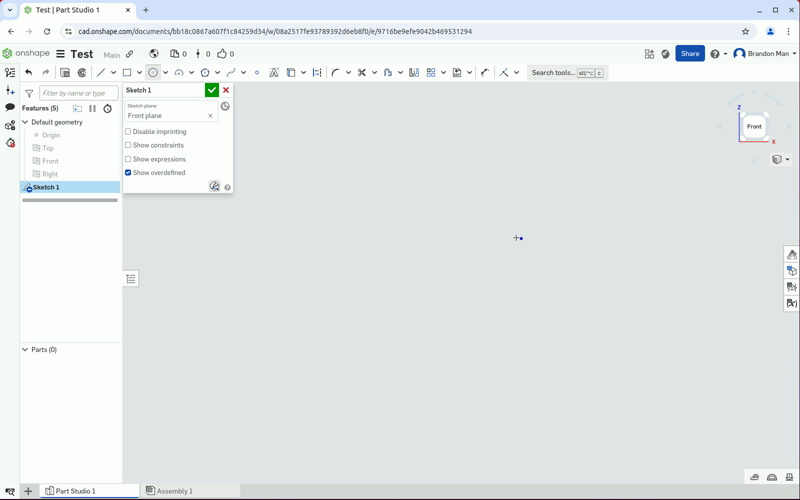
scroll(-6)
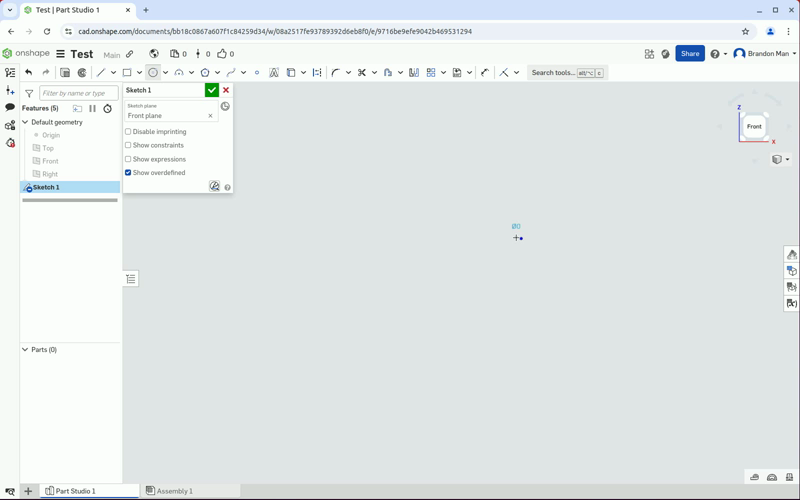
scroll(-6)
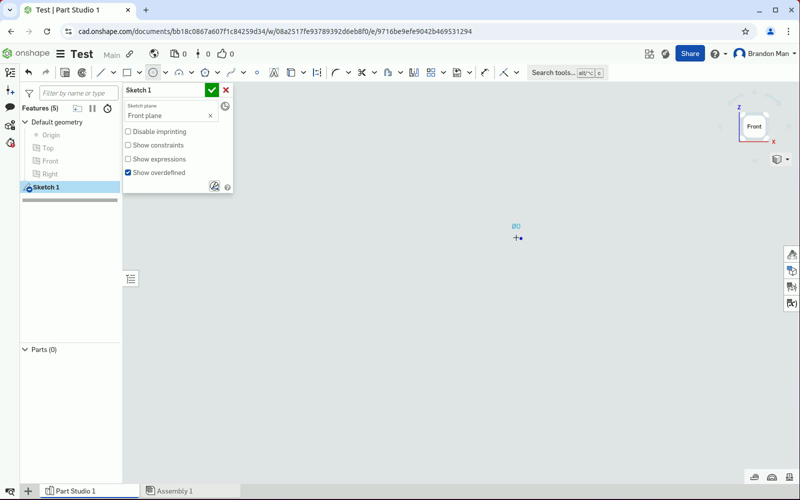
scroll(-6)
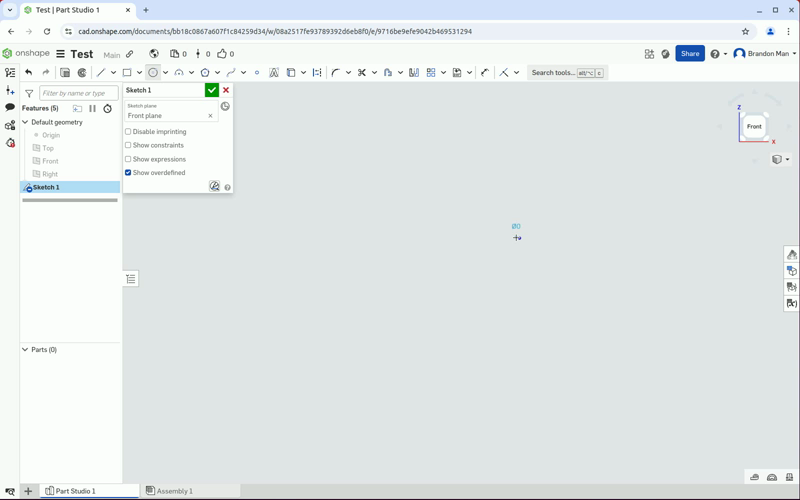
scroll(-6)
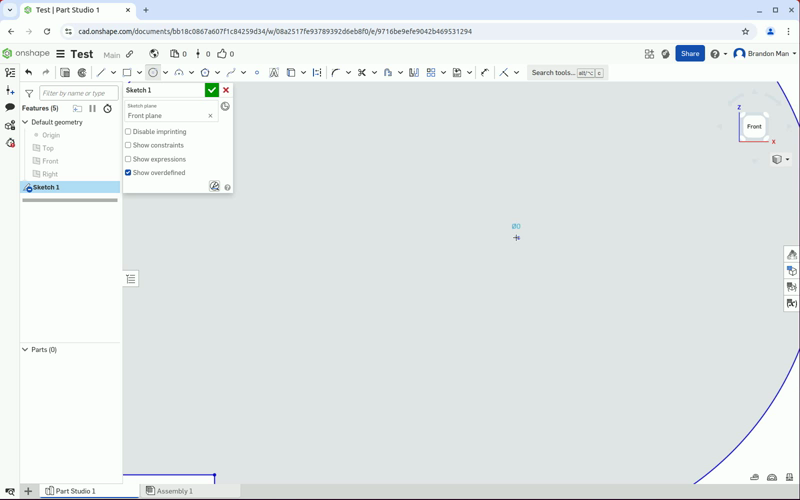
scroll(-6)
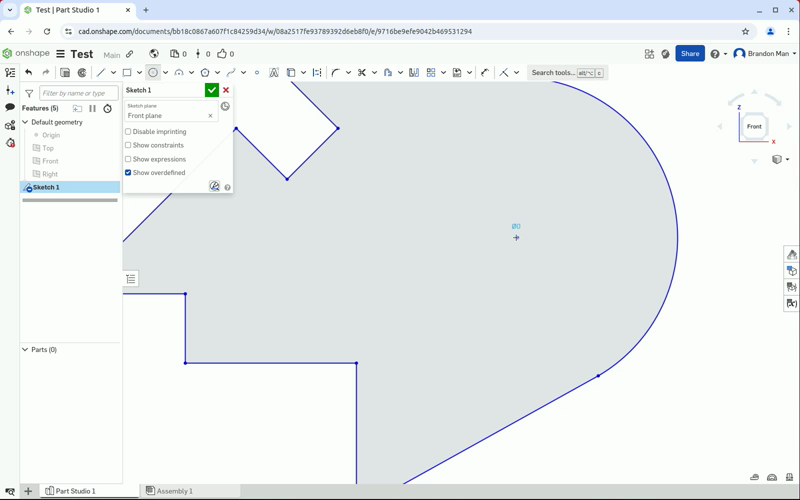
scroll(-6)
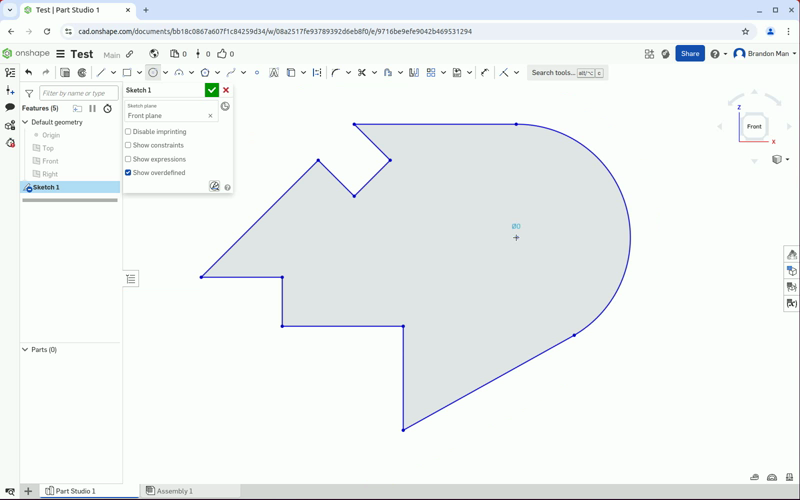
scroll(-6)
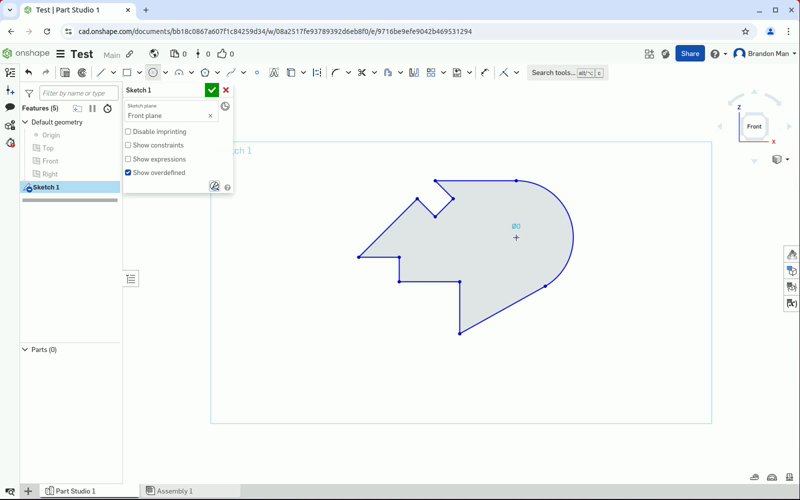
key_up(shift)
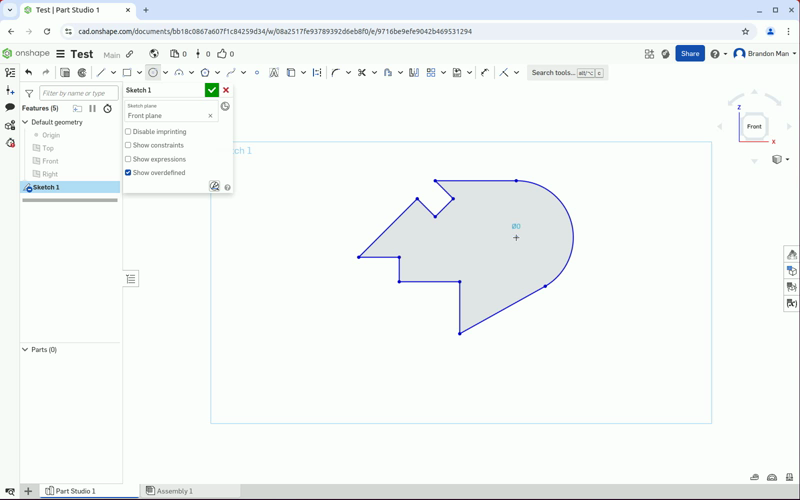
mouse_move(529, 237)
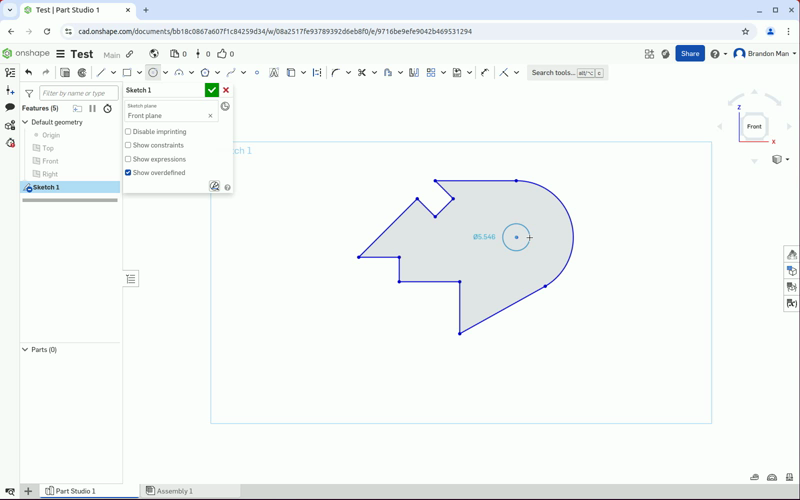
click(529, 237)
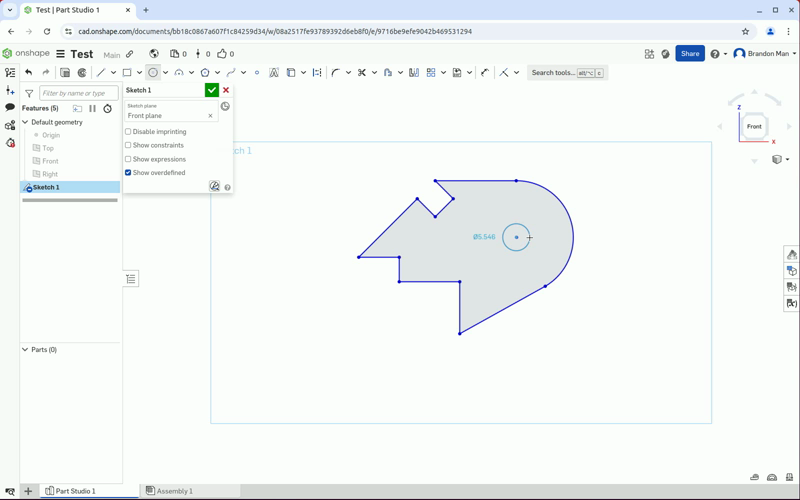
key(esc)
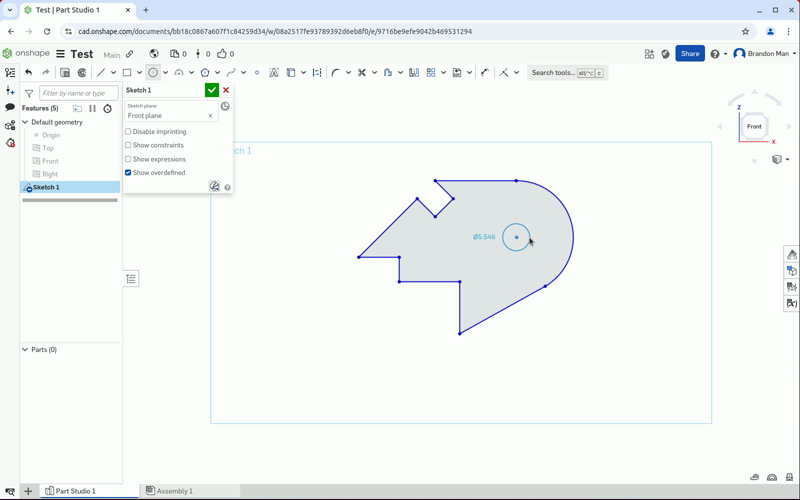
mouse_move(529, 211)
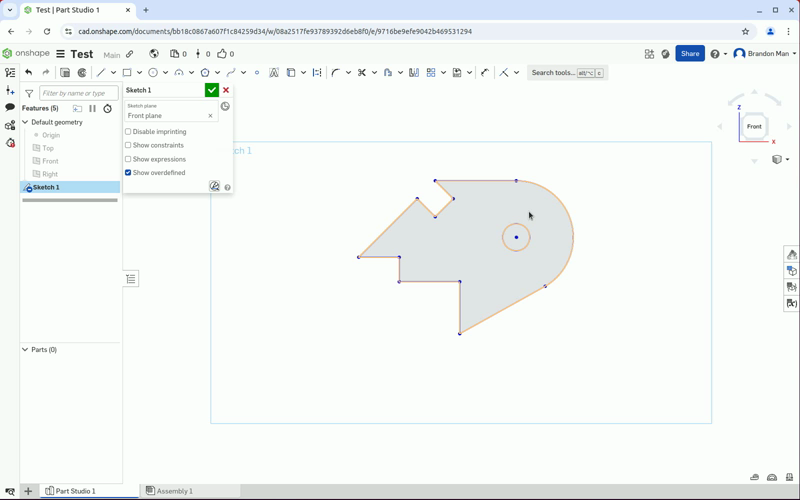
click(529, 211)
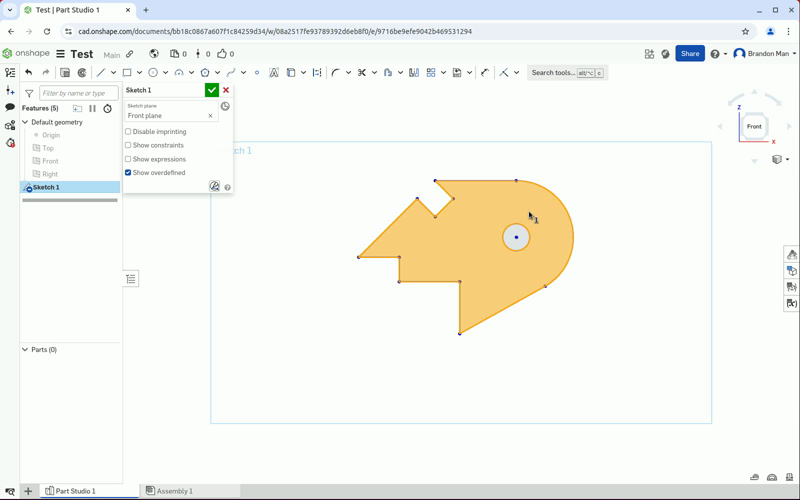
mouse_move(73, 352)
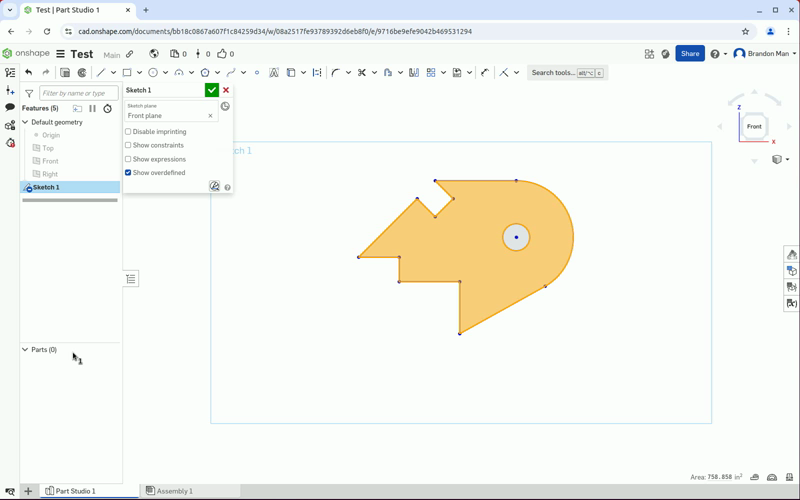
key(shift+y)
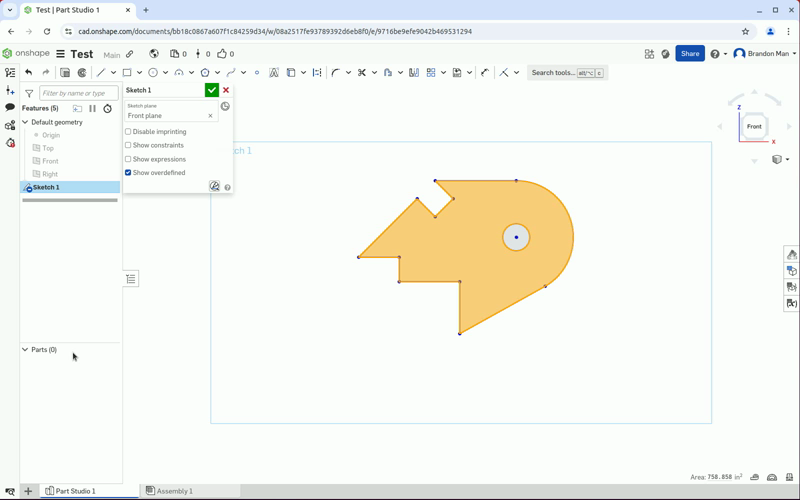
key(shift+e)
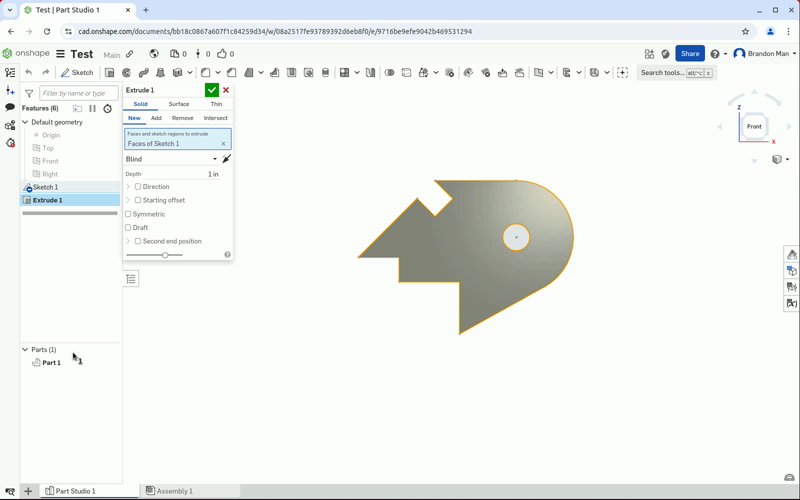
mouse_move(143, 106)
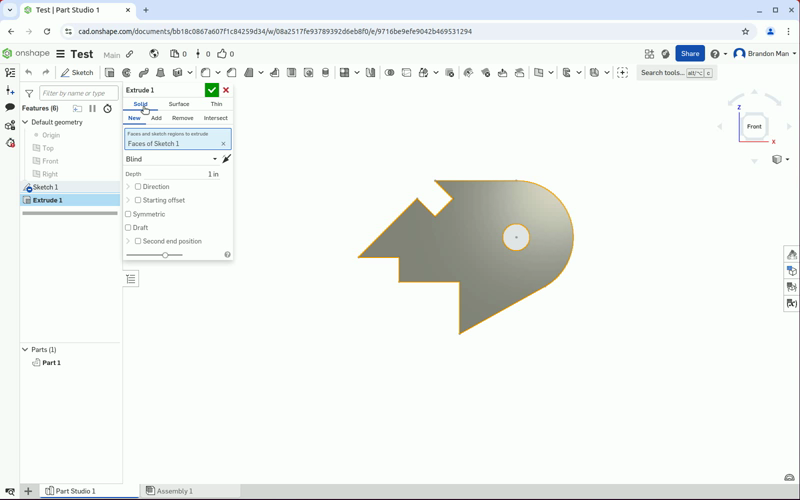
click(143, 106)
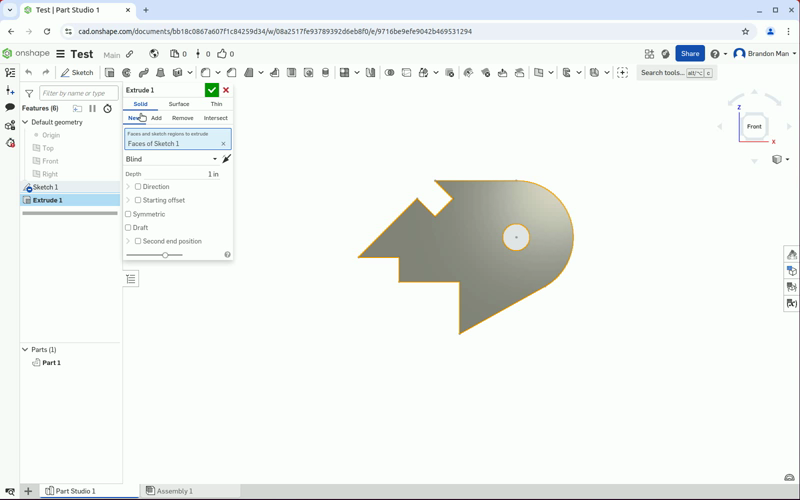
mouse_move(137, 120)
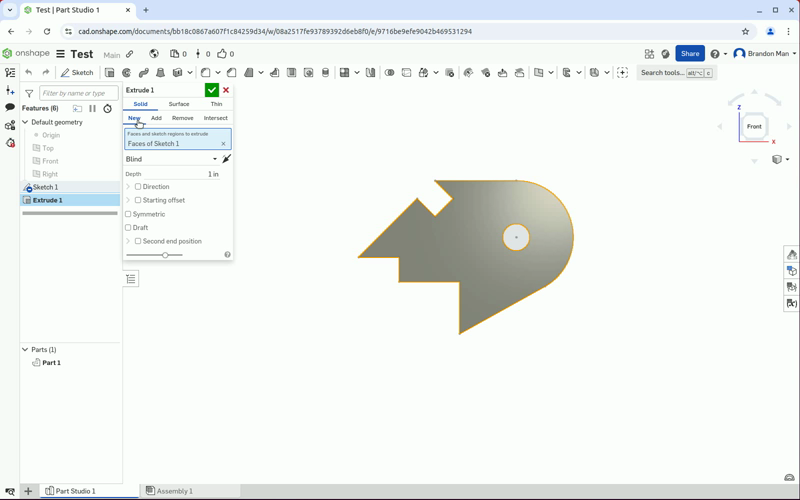
click(137, 120)
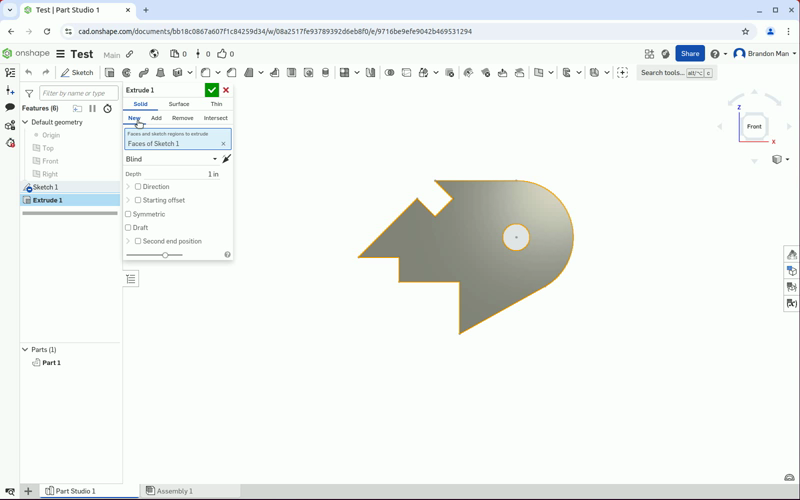
key(tab, 4)
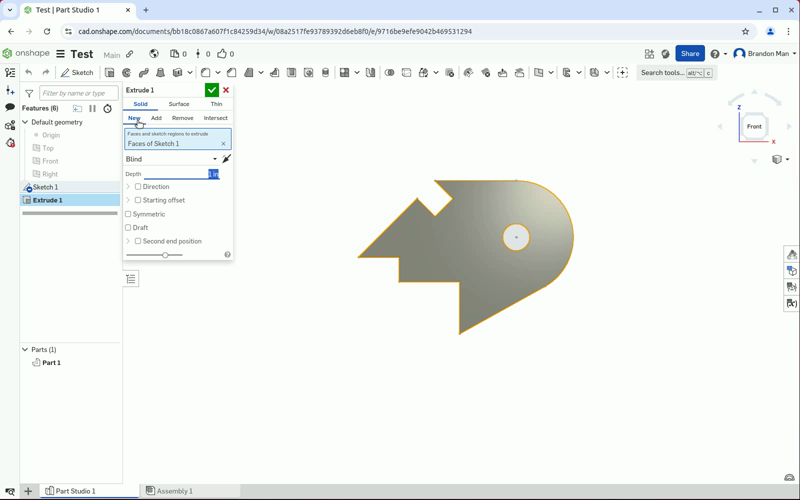
text(5.296)
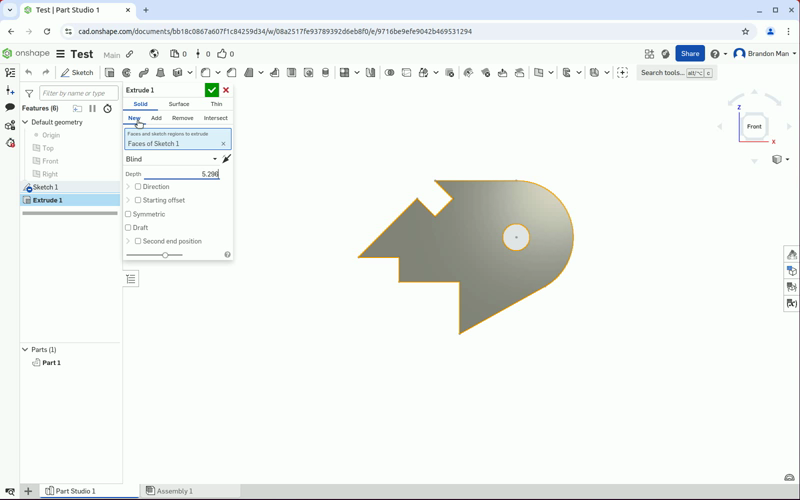
key(enter)
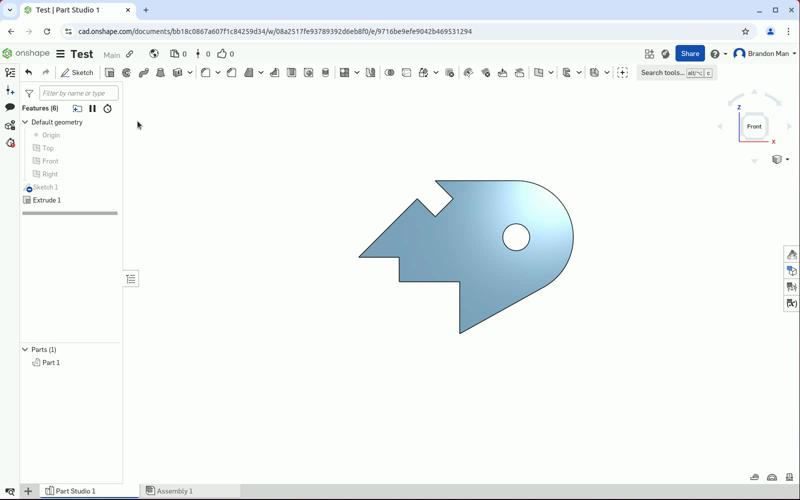
key(shift+h)
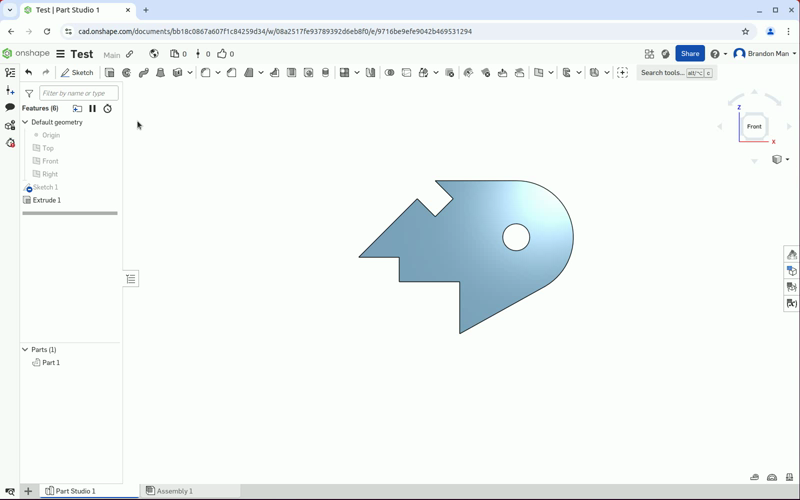
key(shift+h)
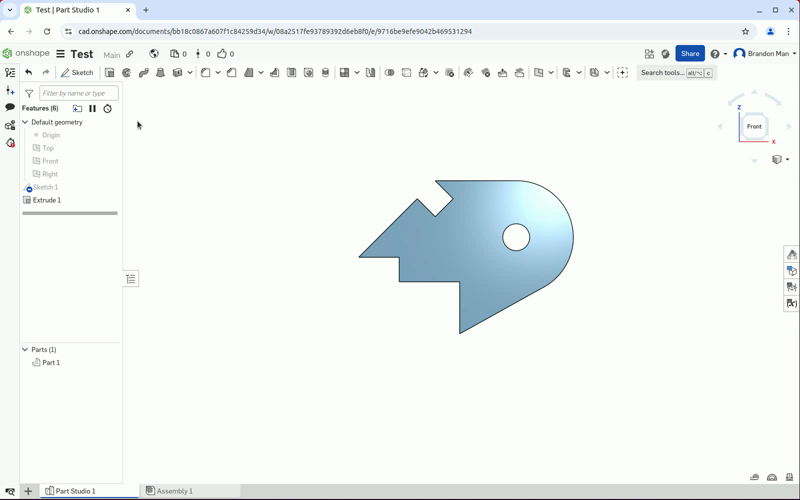
mouse_move(73, 189)
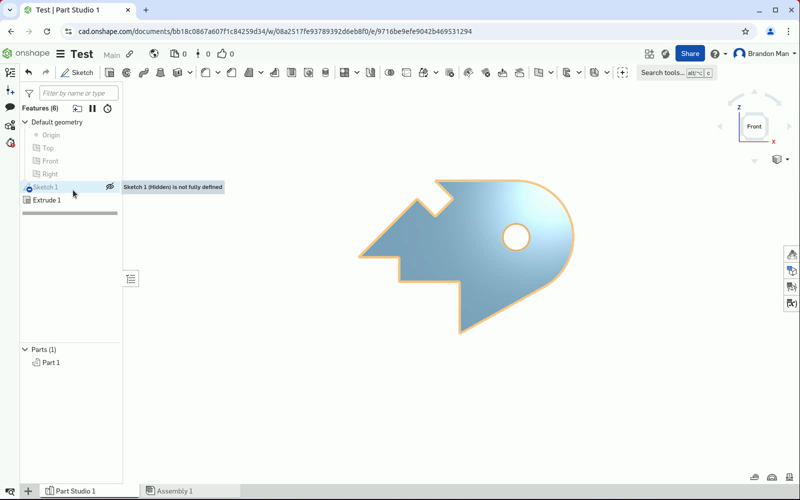
click(73, 189)
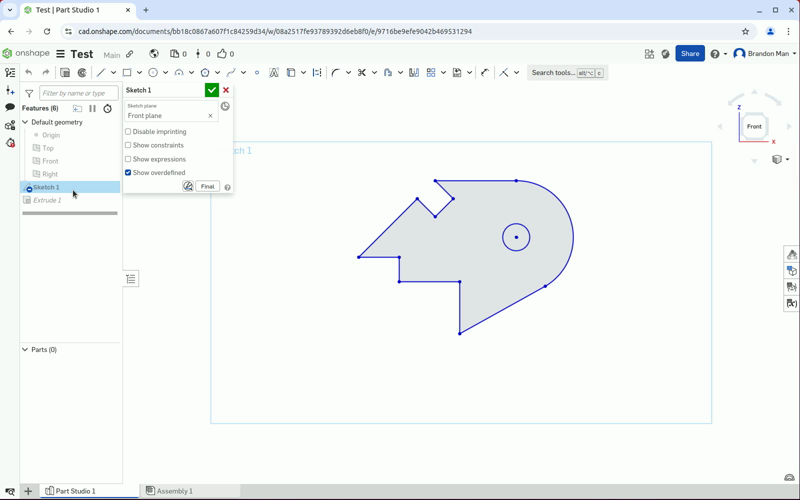
mouse_move(229, 92)
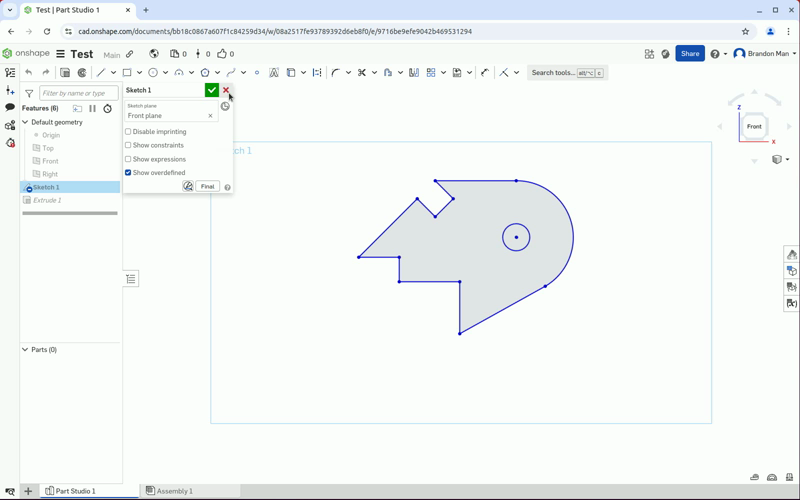
click(229, 92)
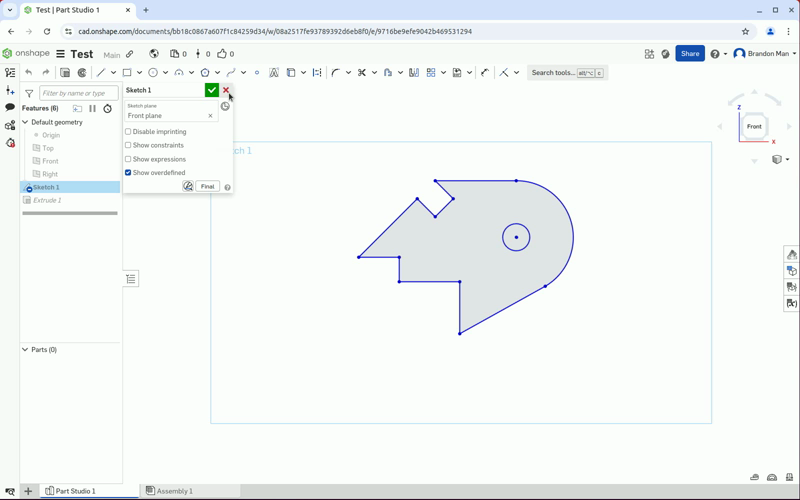
key(shift+s)
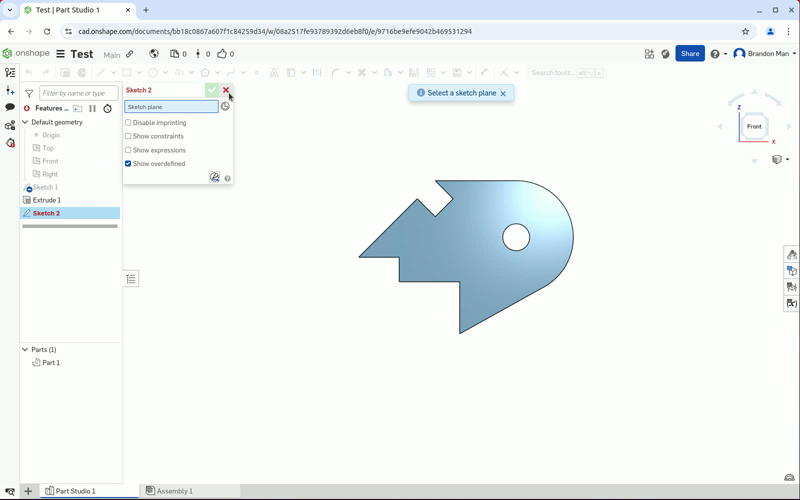
mouse_move(73, 163)
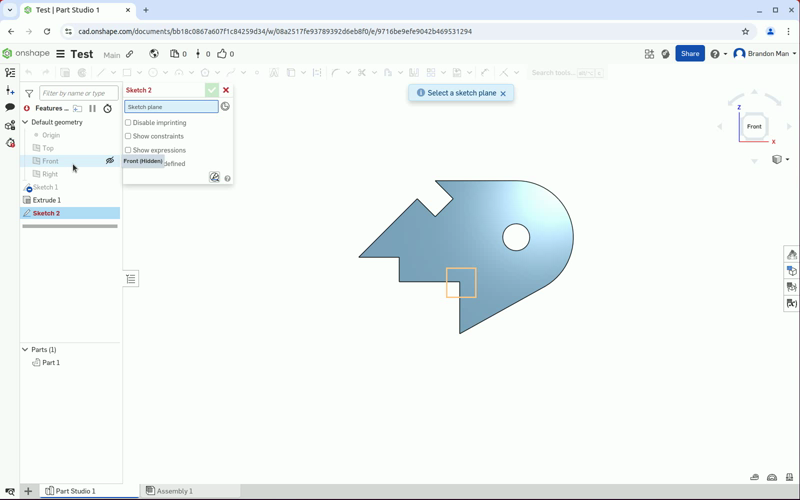
click(73, 163)
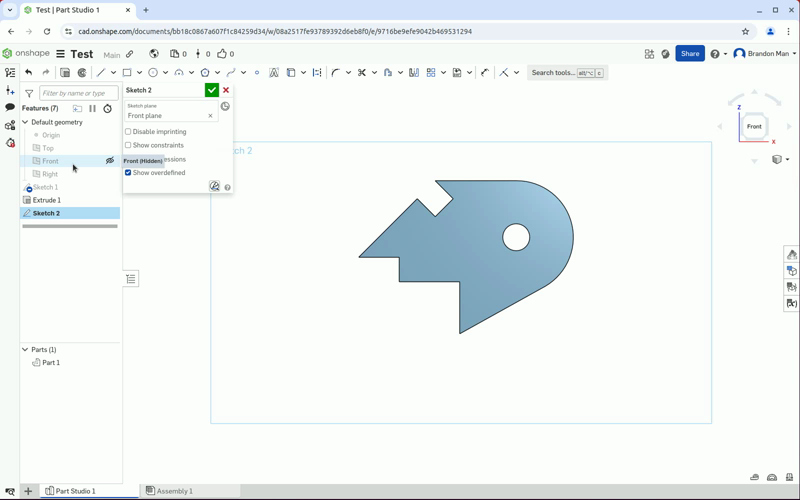
mouse_move(73, 352)
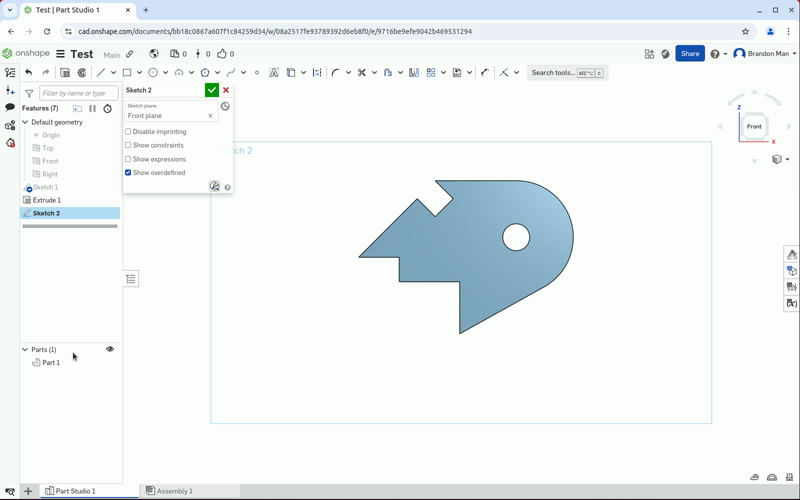
key(y)
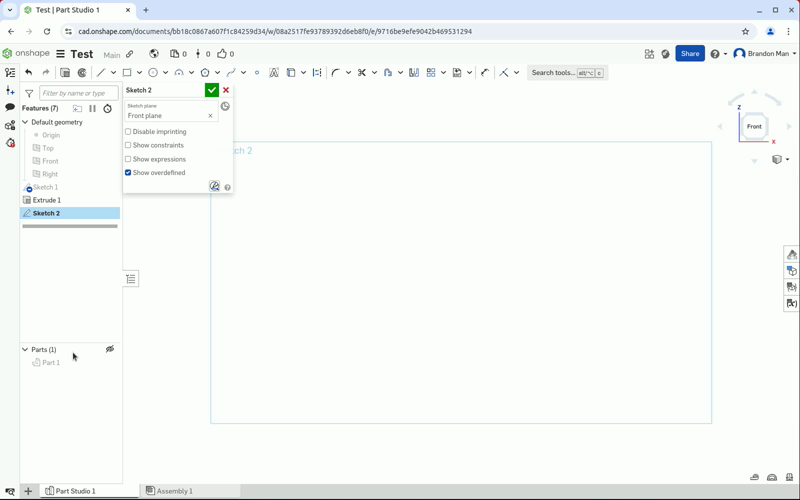
key(c)
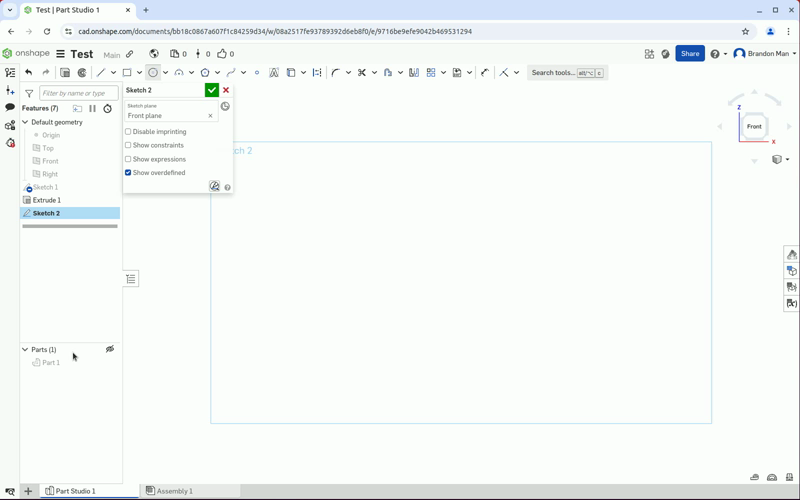
key_down(shift)
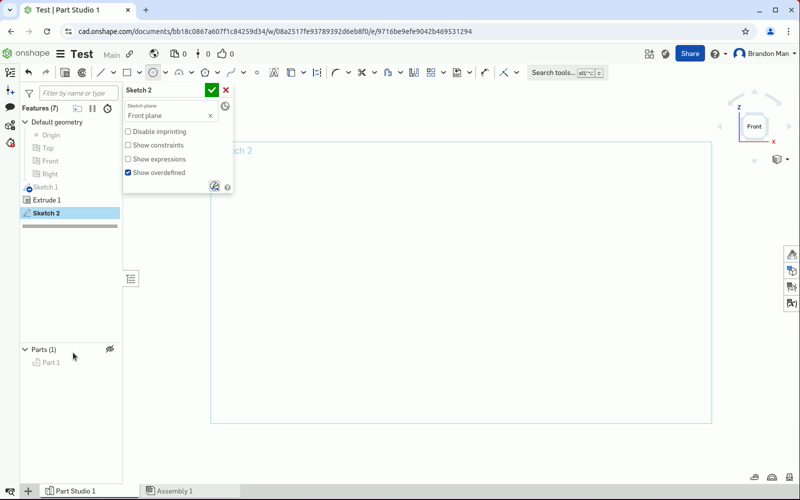
mouse_move(517, 237)
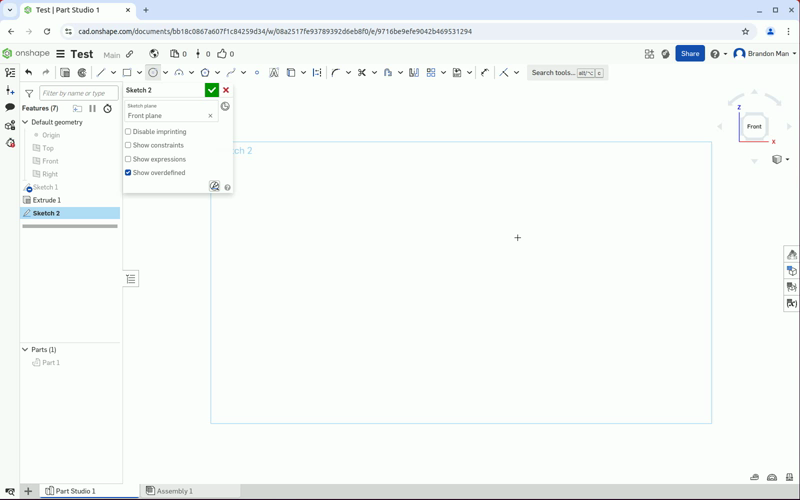
click(517, 237)
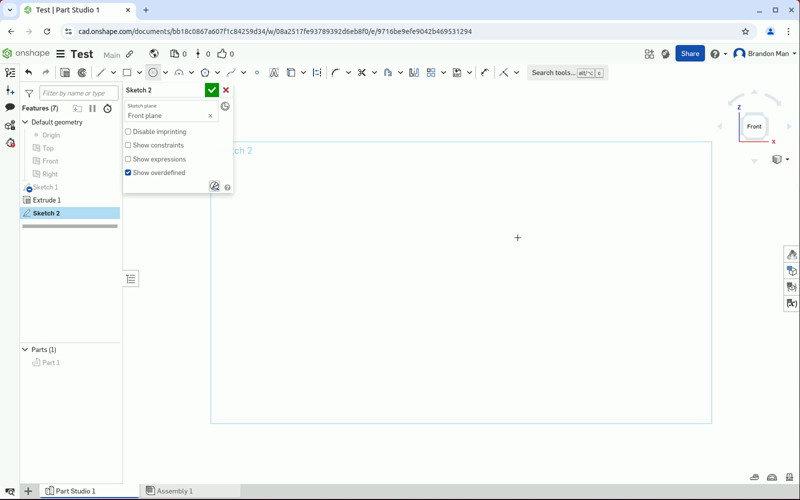
key_up(shift)
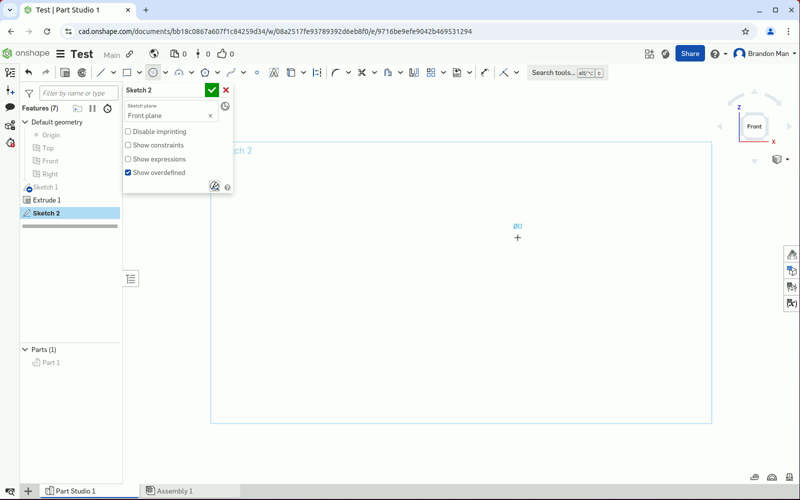
mouse_move(530, 237)
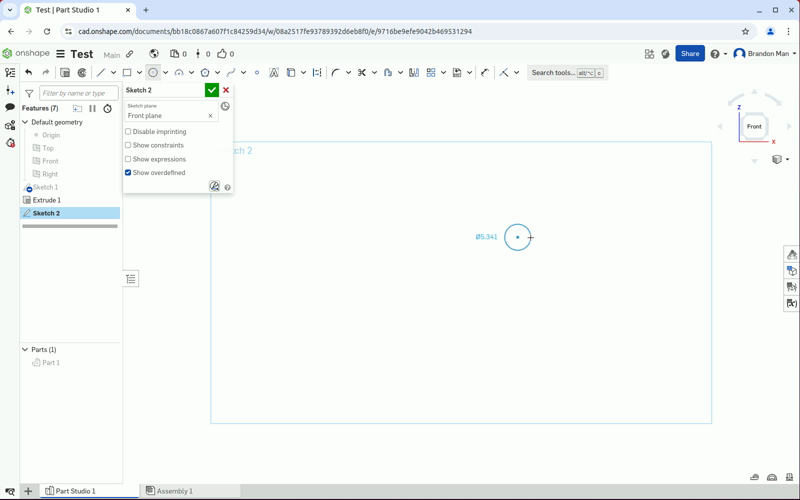
click(530, 237)
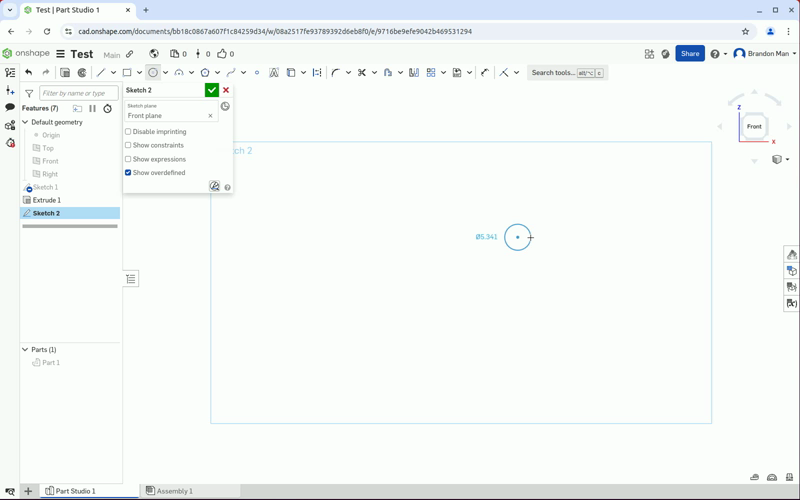
key(esc)
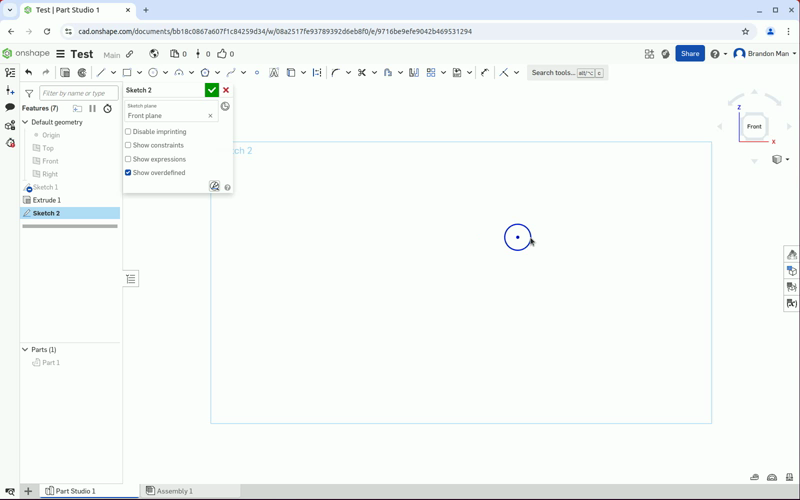
mouse_move(522, 243)
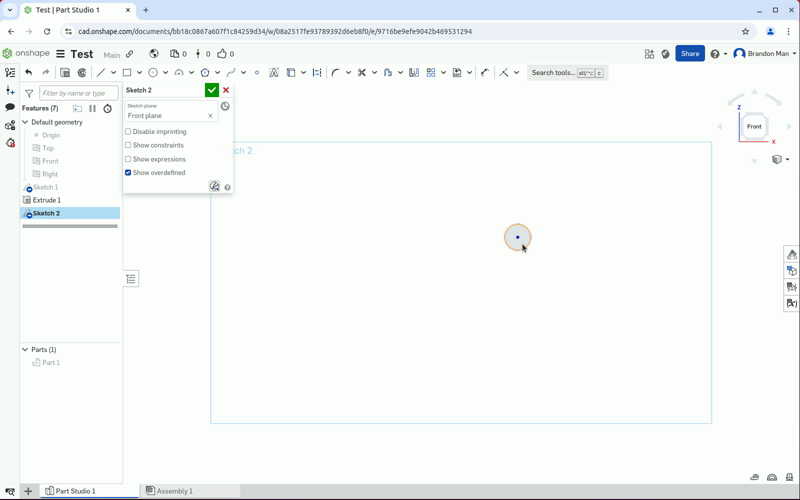
scroll(6)
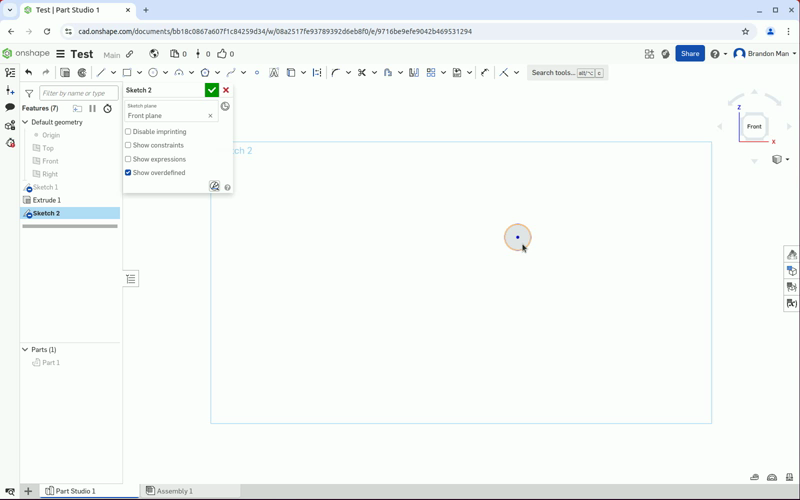
scroll(6)
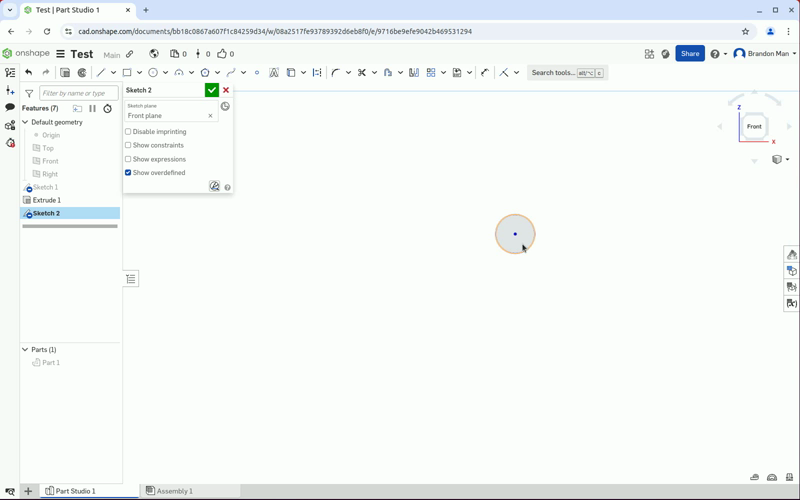
scroll(6)
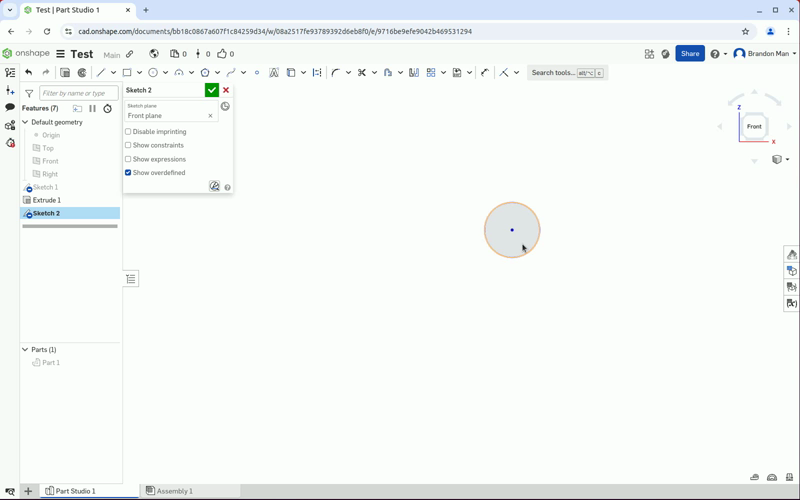
scroll(6)
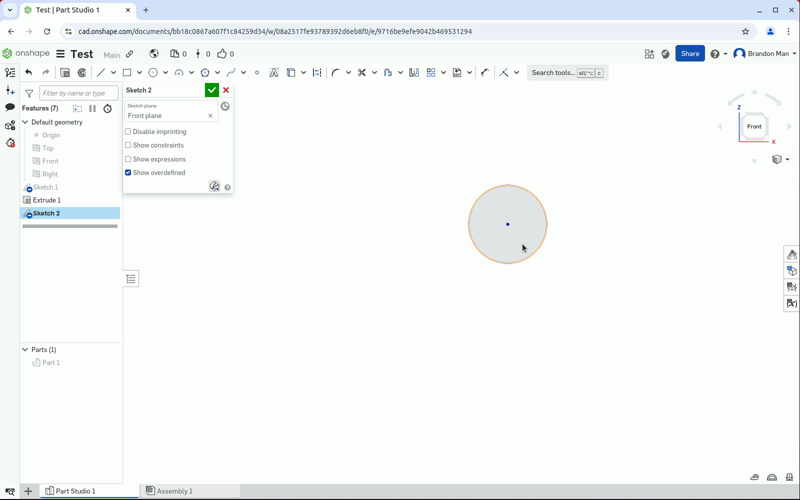
scroll(6)
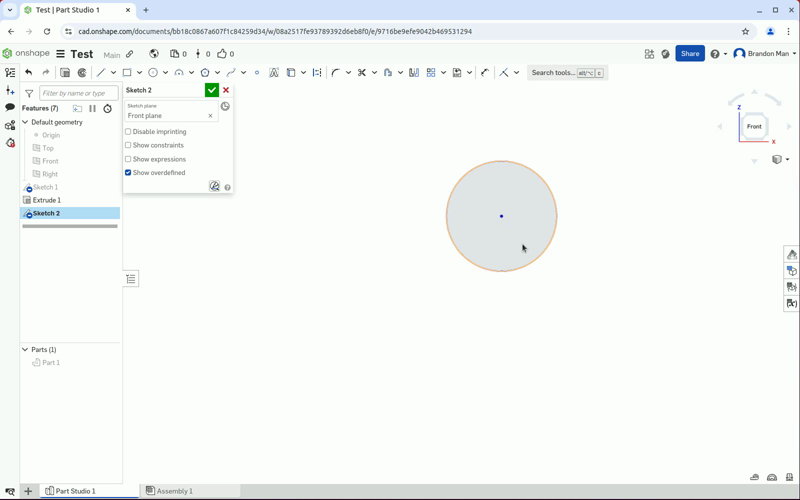
scroll(6)
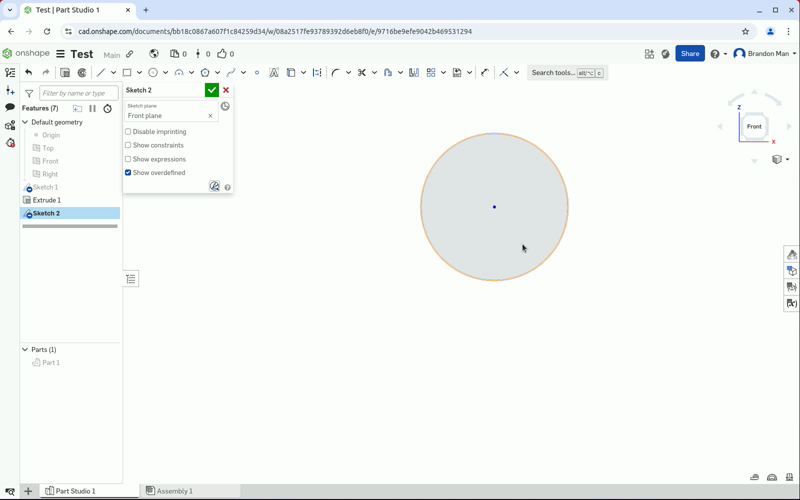
scroll(6)
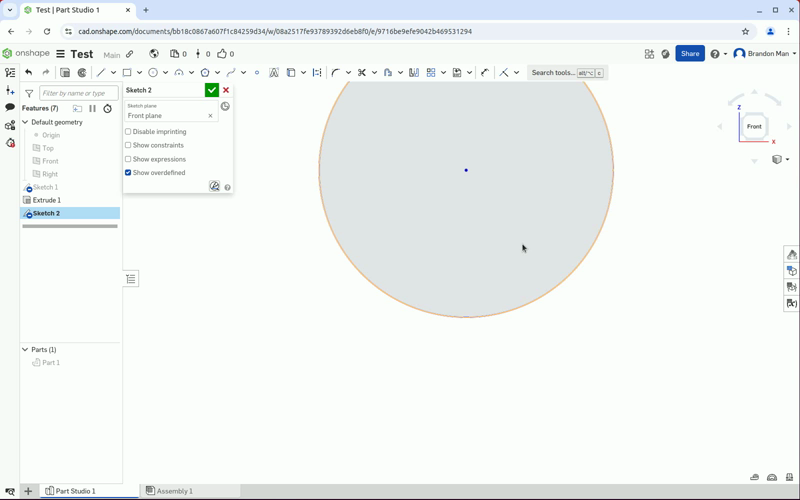
click(522, 243)
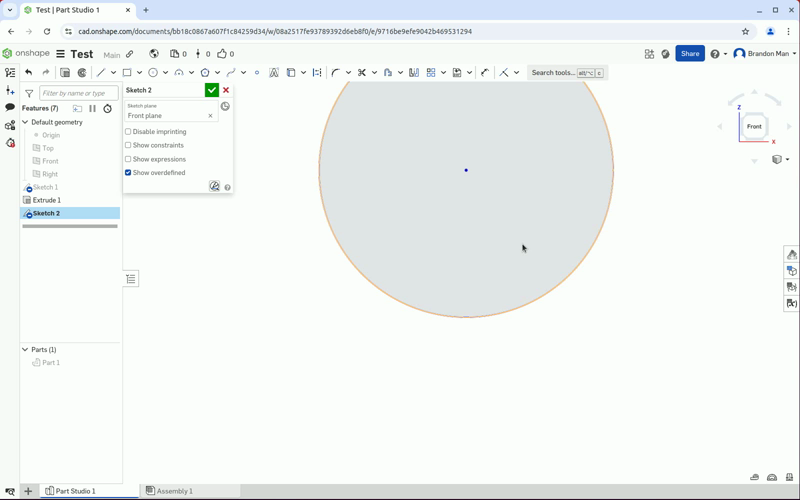
scroll(-6)
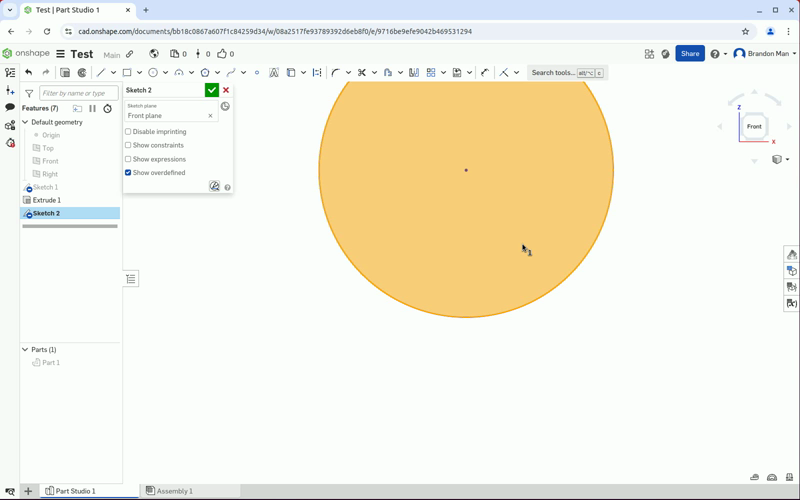
scroll(-6)
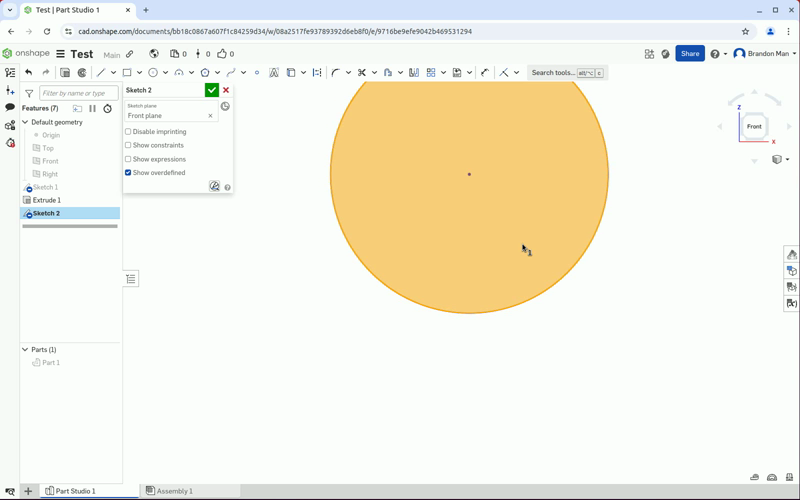
scroll(-6)
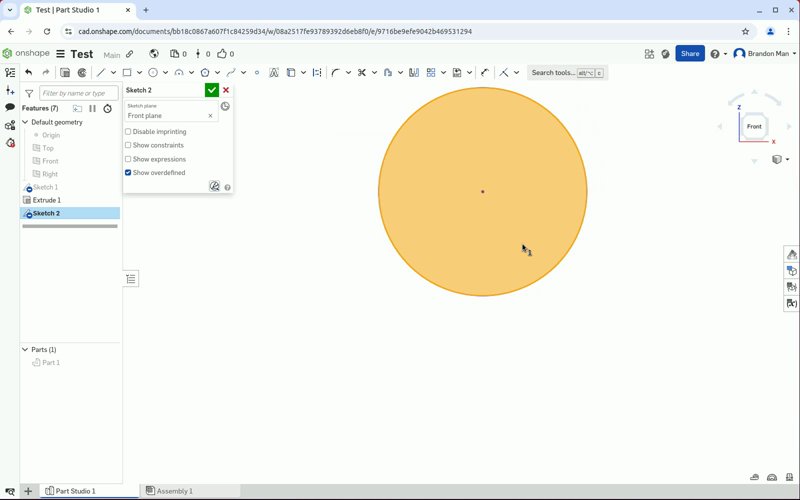
scroll(-6)
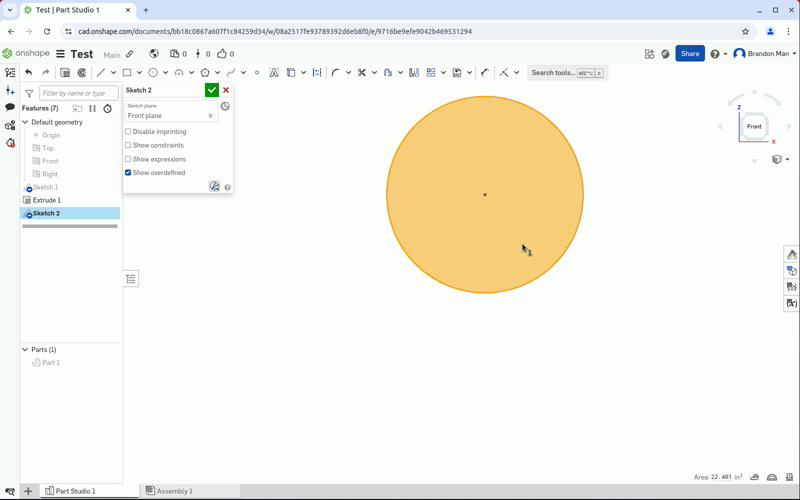
scroll(-6)
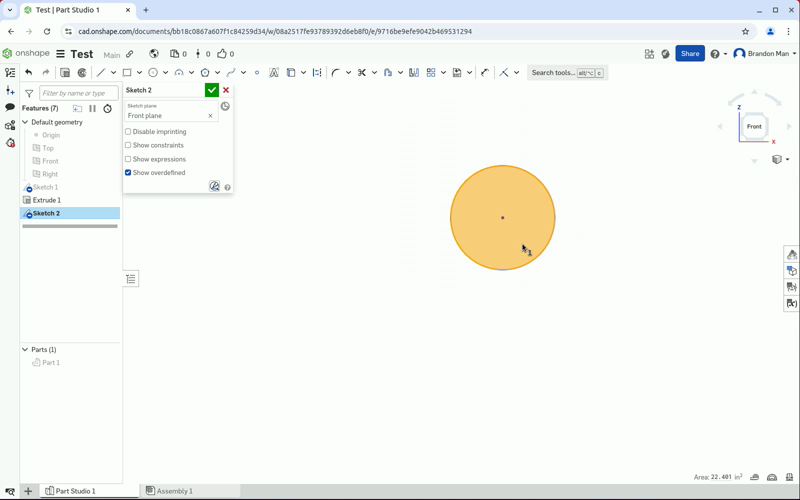
scroll(-6)
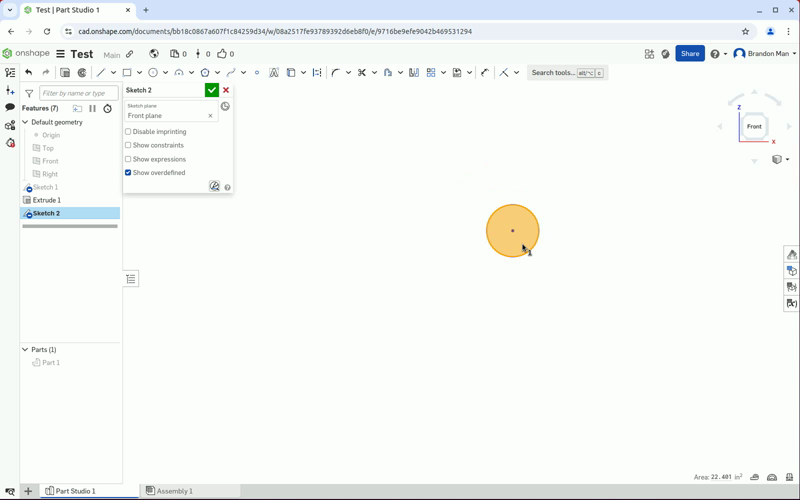
scroll(-6)
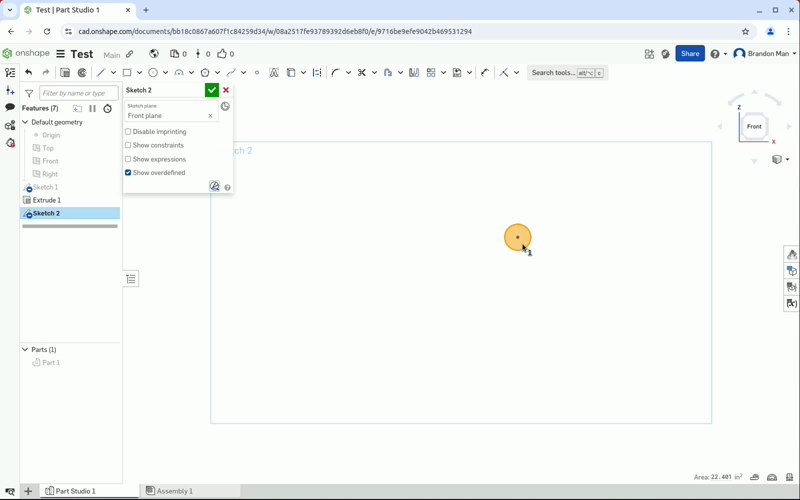
mouse_move(73, 352)
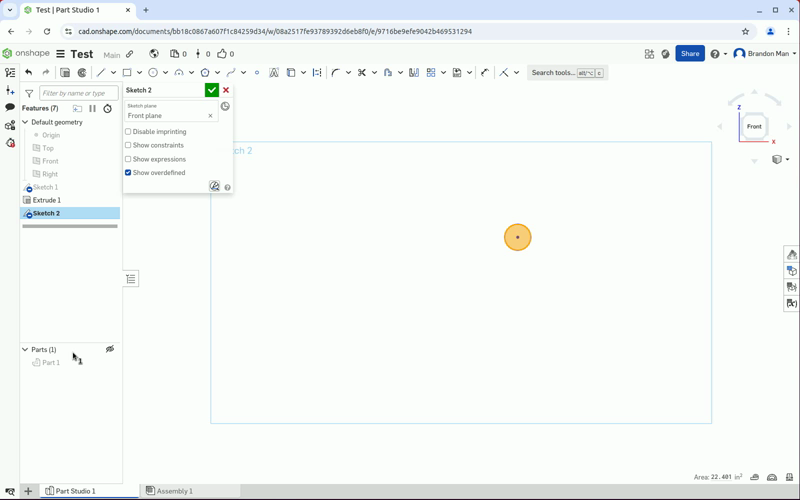
key(shift+y)
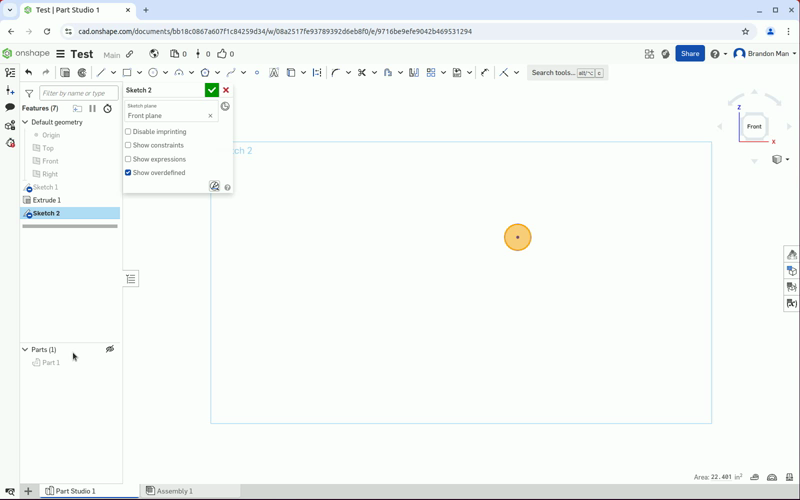
key(shift+e)
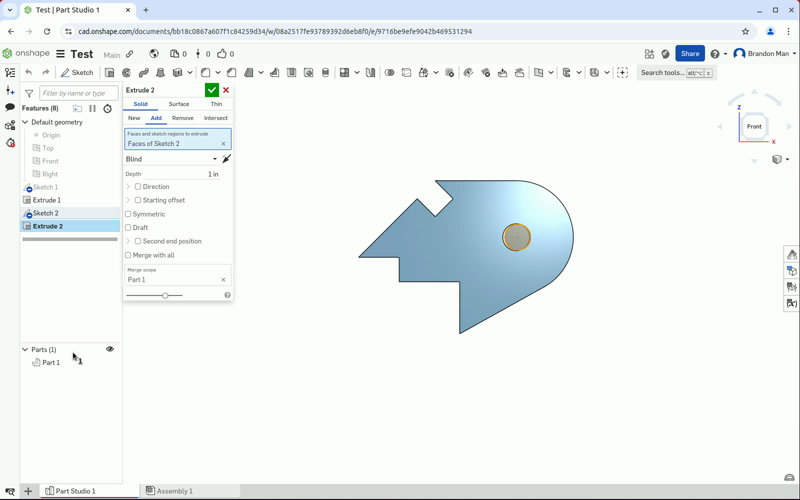
mouse_move(143, 106)
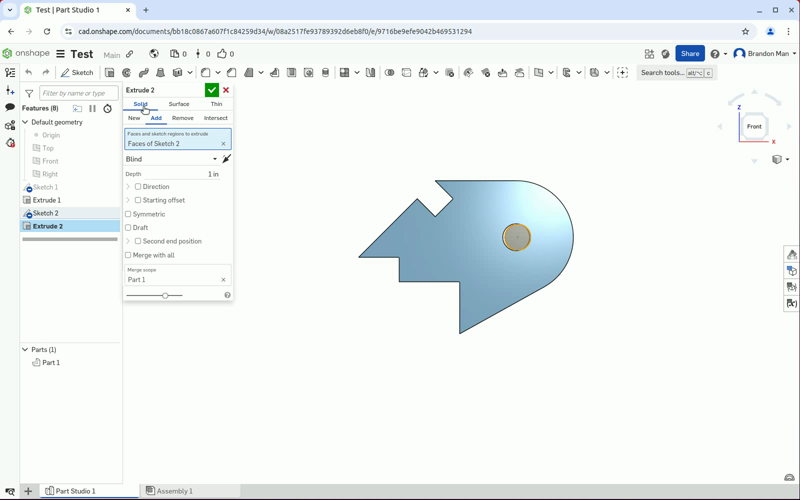
click(143, 106)
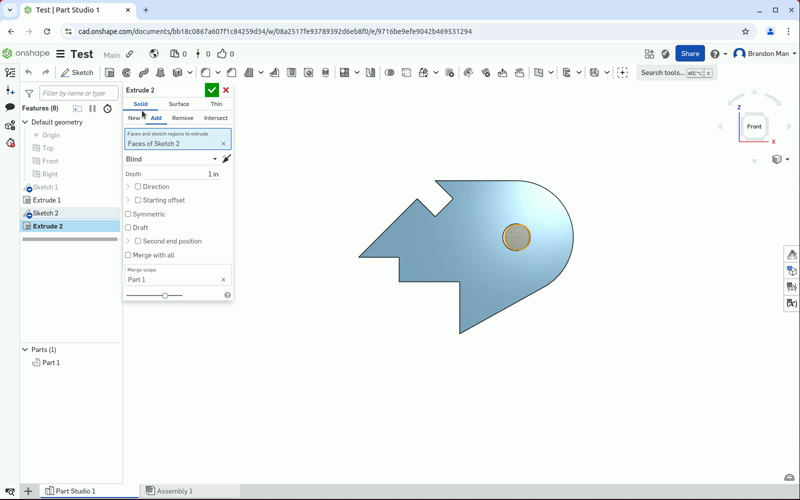
mouse_move(137, 120)
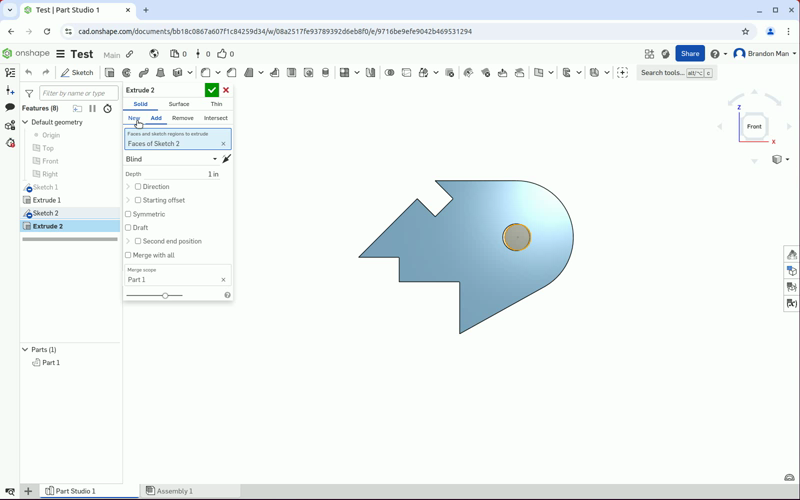
click(137, 120)
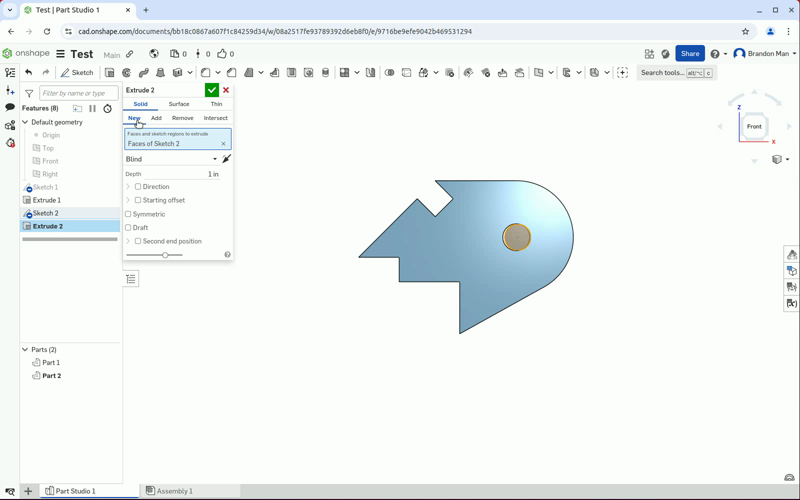
key(tab, 4)
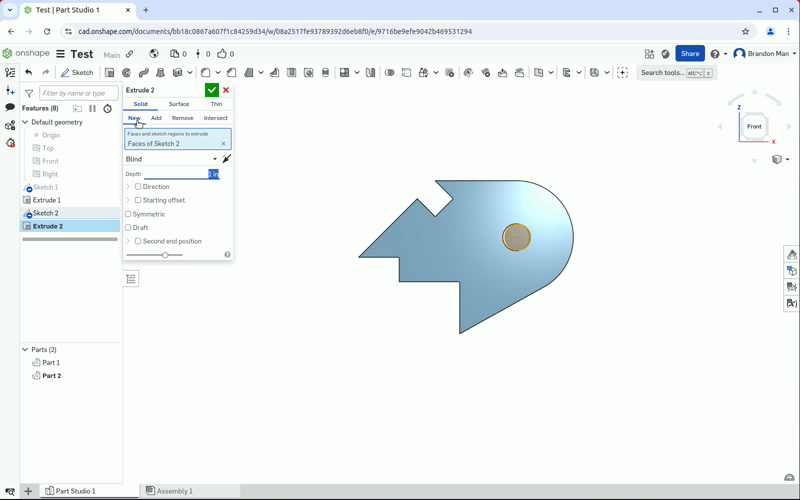
text(20.942)
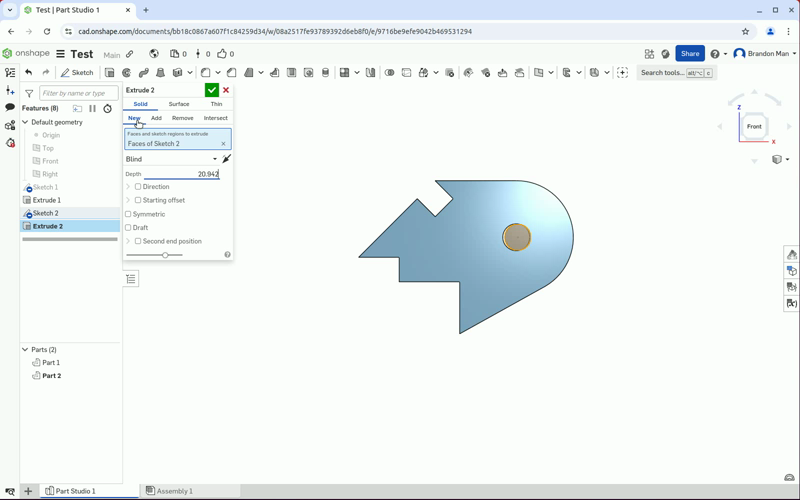
key(enter)
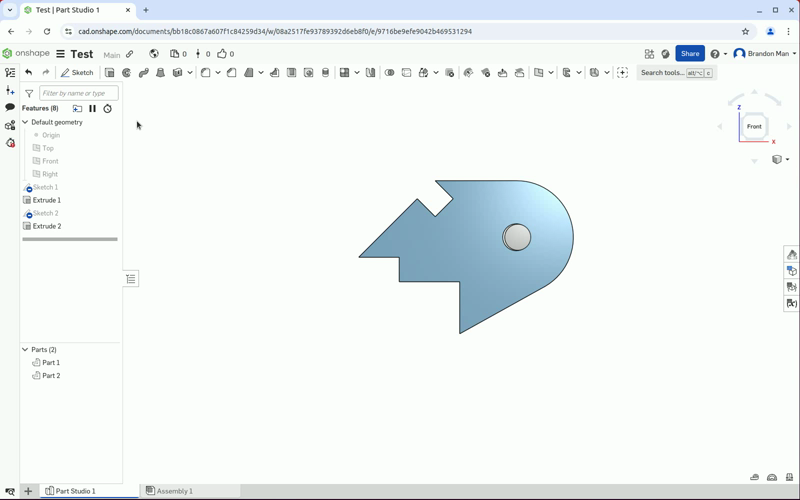
key(shift+h)
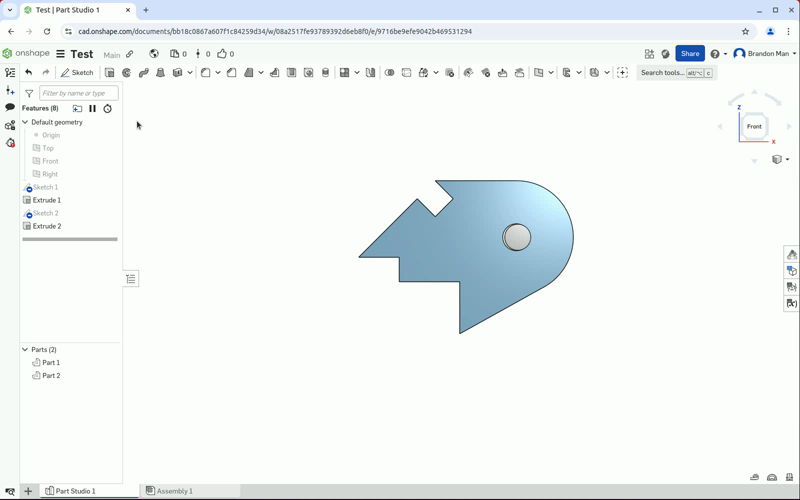
key(shift+h)
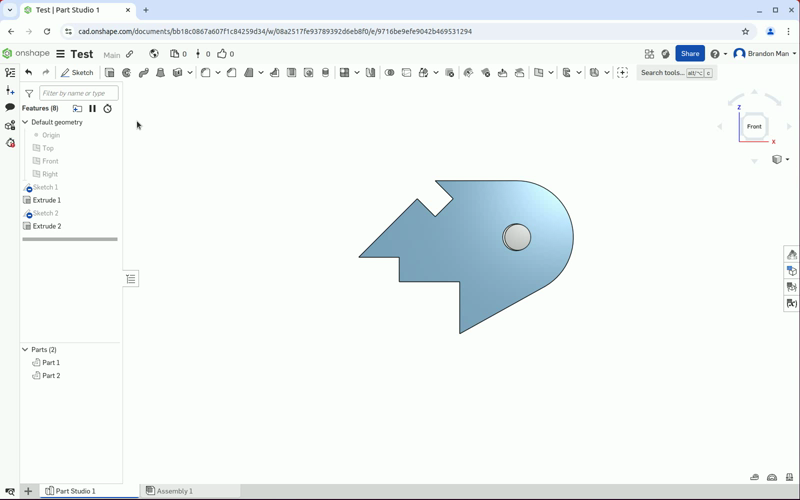
mouse_move(73, 189)
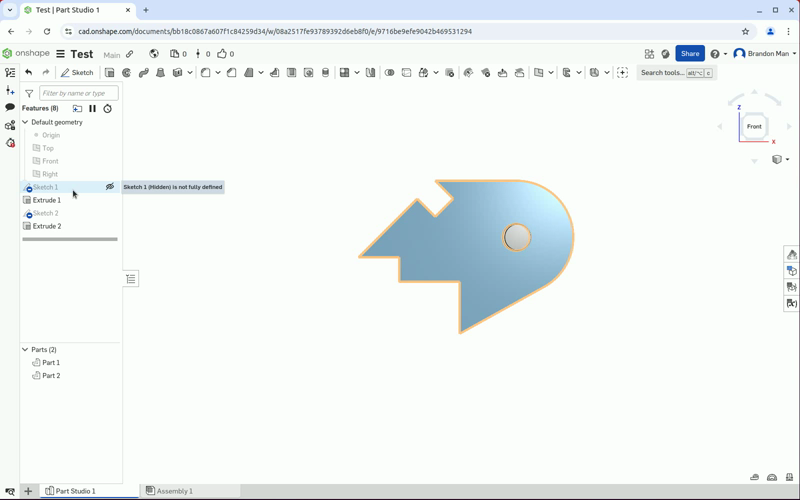
click(73, 189)
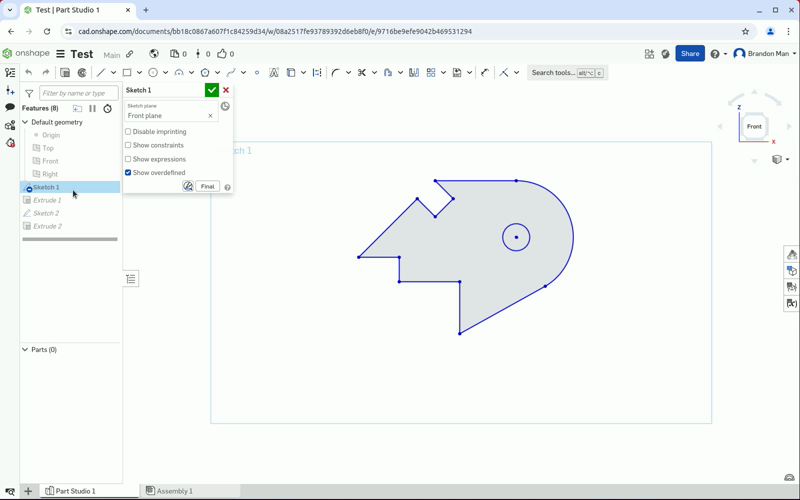
mouse_move(229, 92)
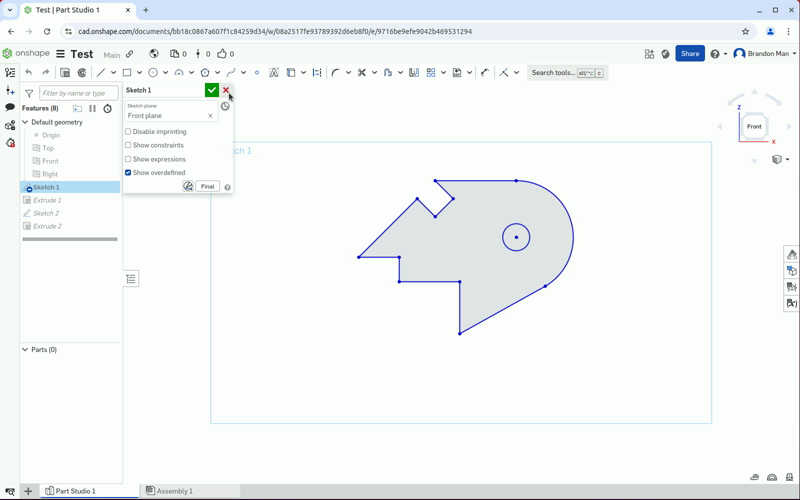
click(229, 92)
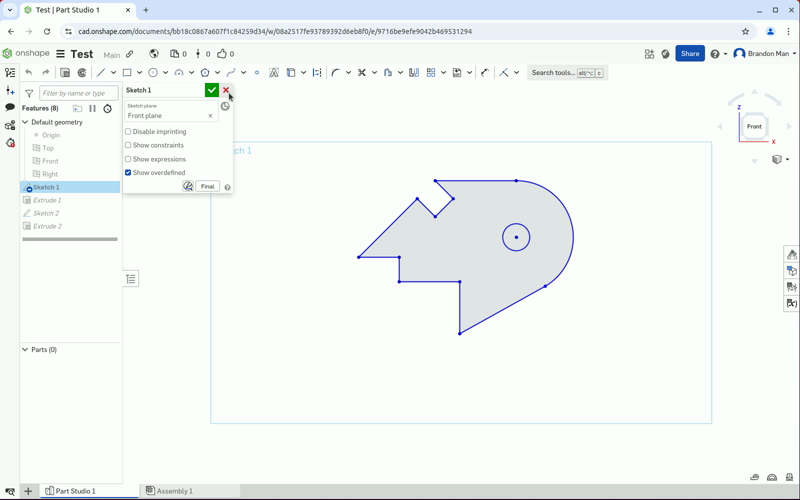
key(shift+s)
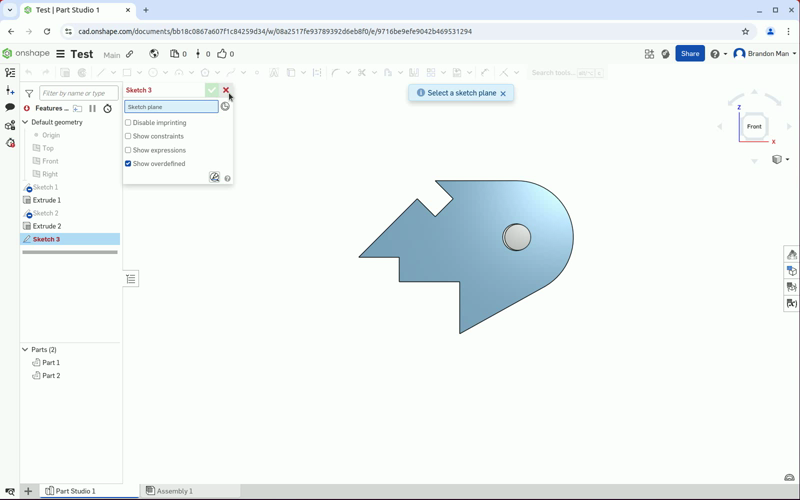
mouse_move(73, 163)
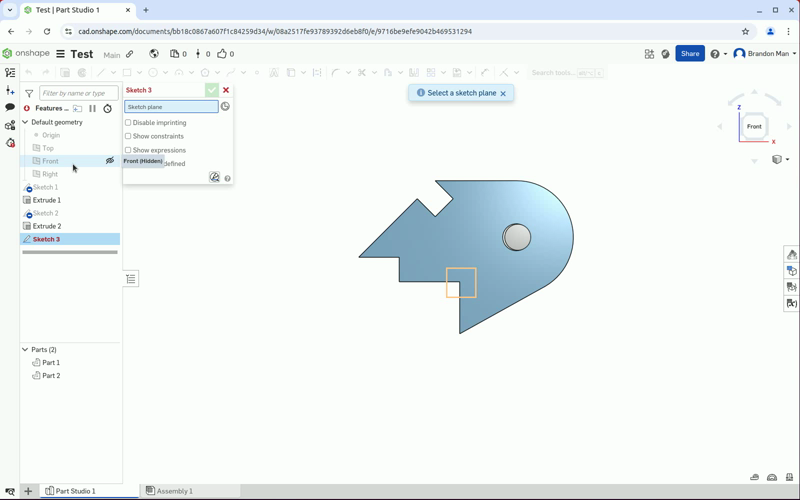
click(73, 163)
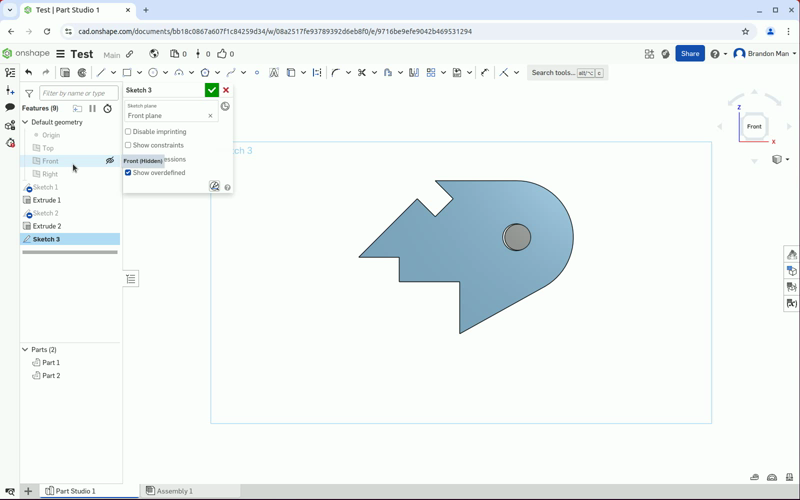
mouse_move(73, 352)
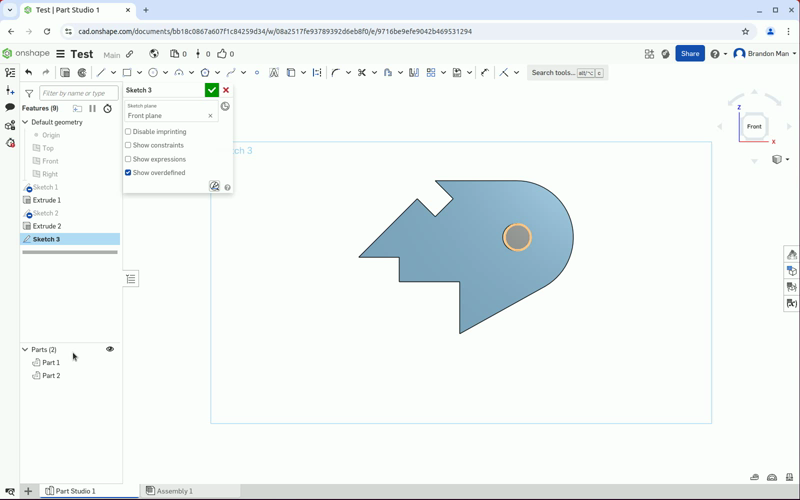
key(y)
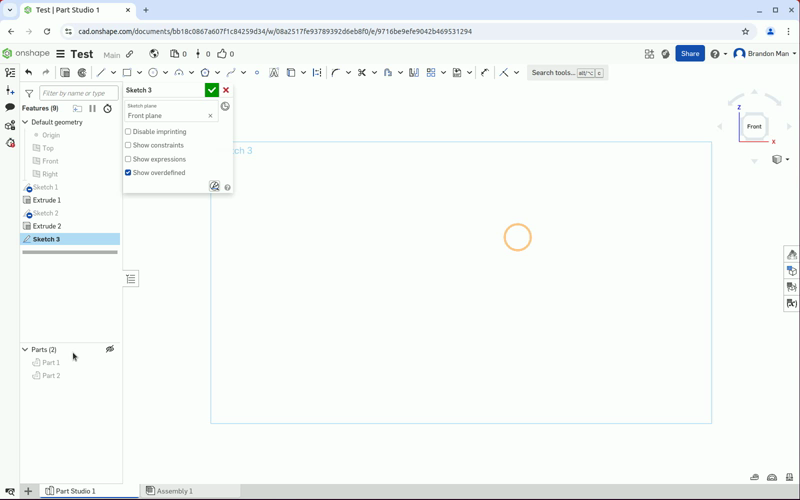
key(l)
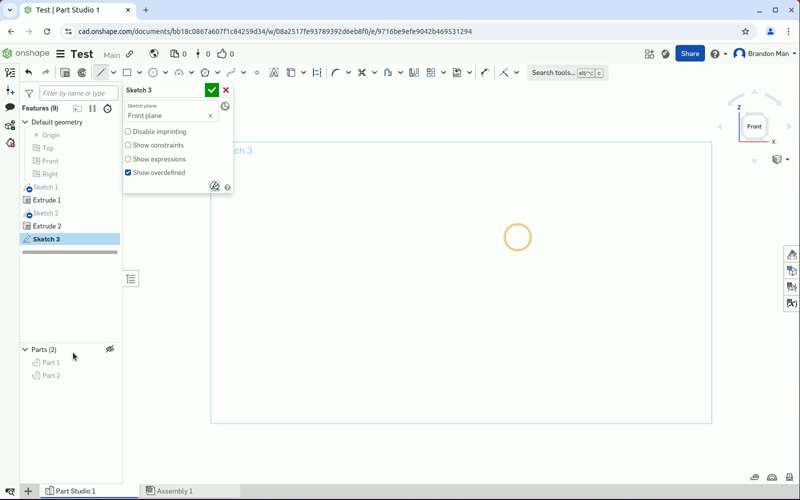
key_down(shift)
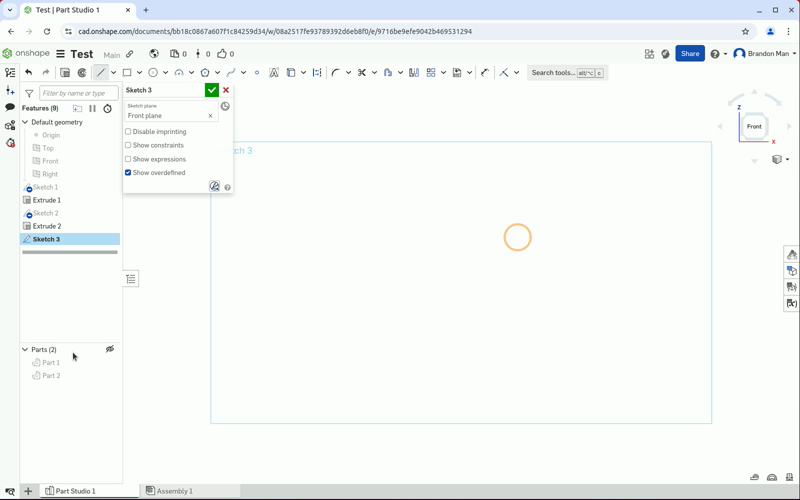
mouse_move(417, 198)
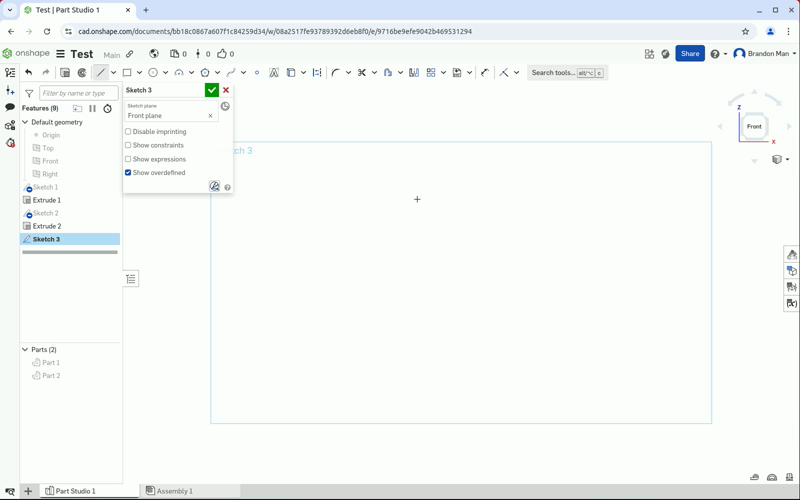
click(417, 198)
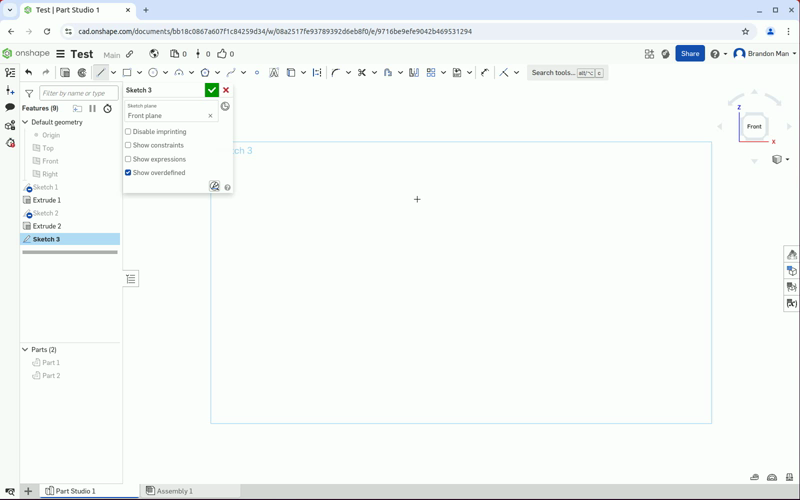
key_up(shift)
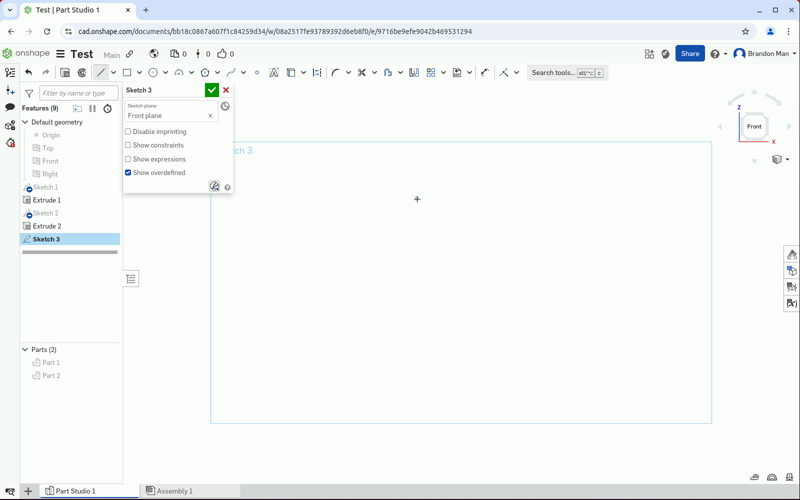
key_down(shift)
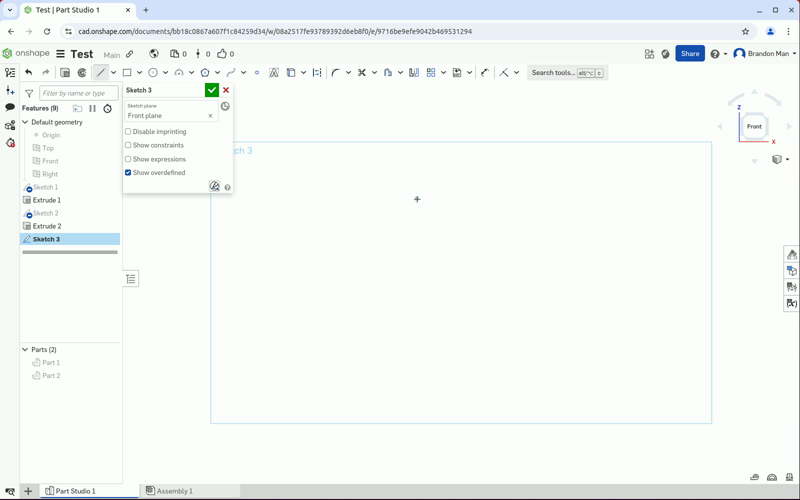
mouse_move(447, 198)
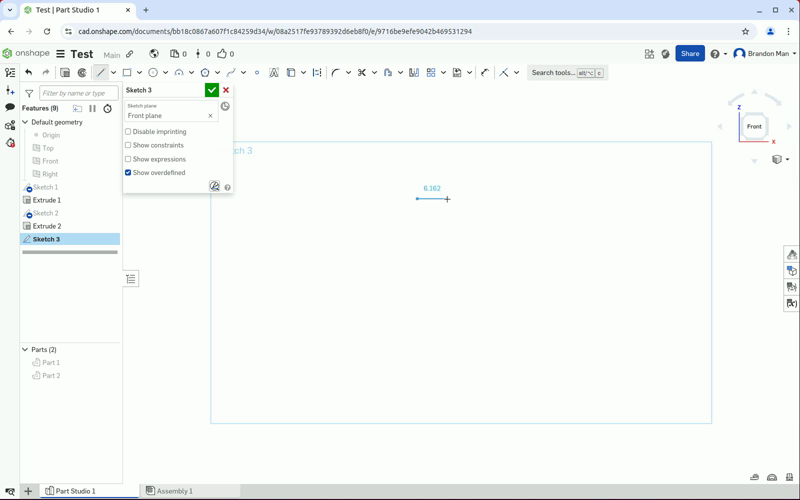
mouse_move(436, 217)
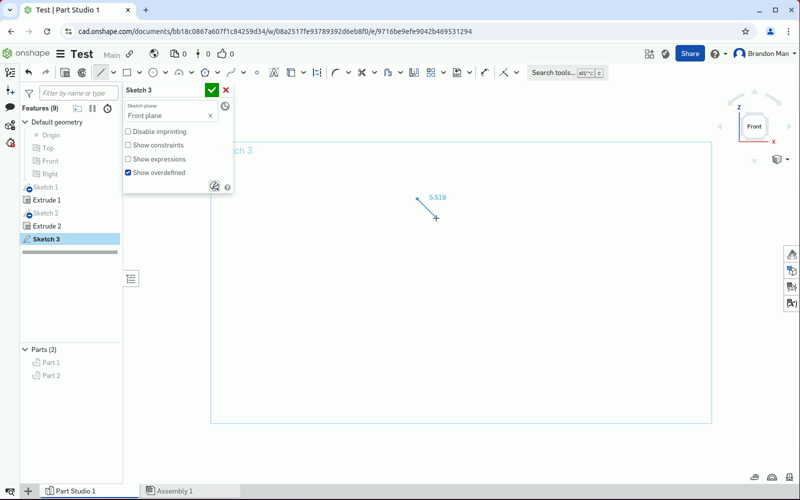
click(436, 217)
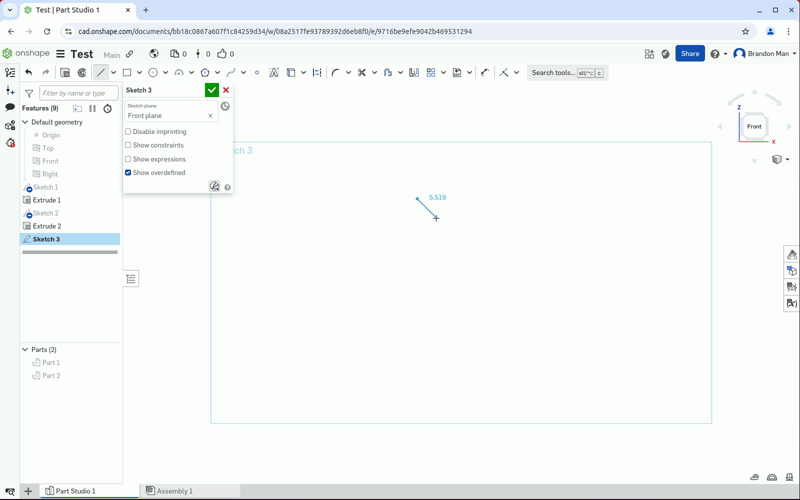
key_up(shift)
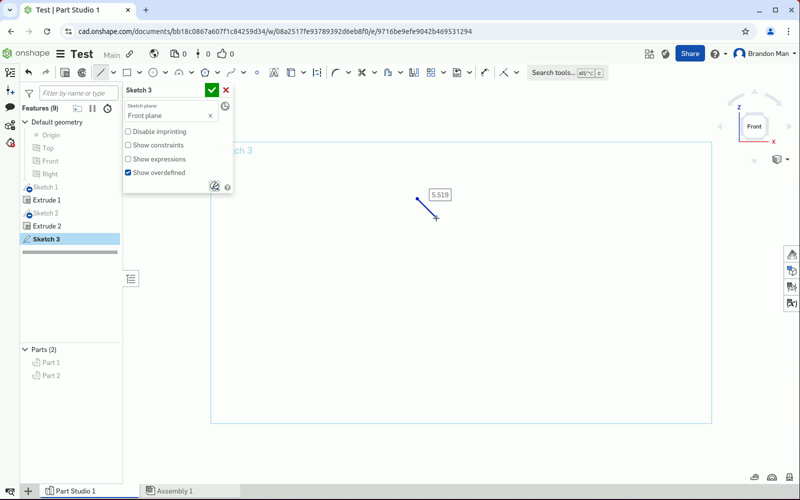
key_down(shift)
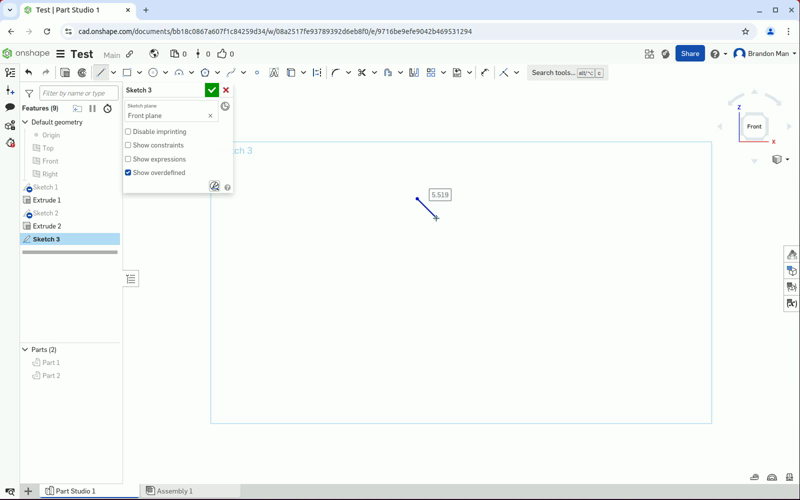
mouse_move(466, 217)
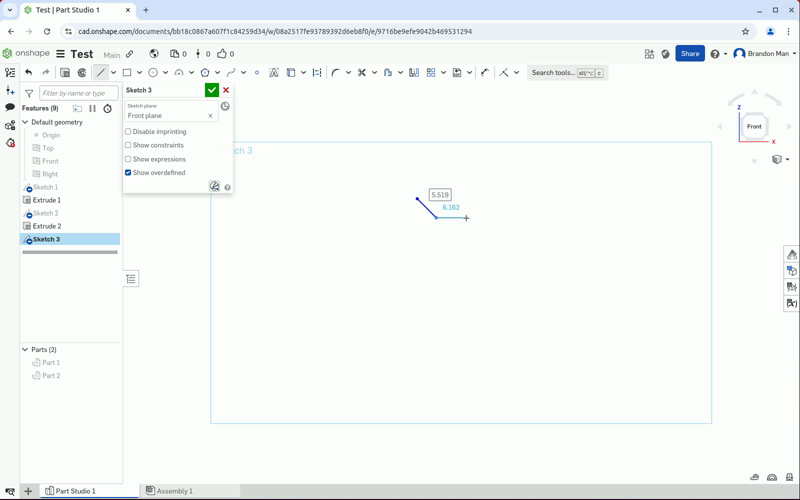
mouse_move(454, 198)
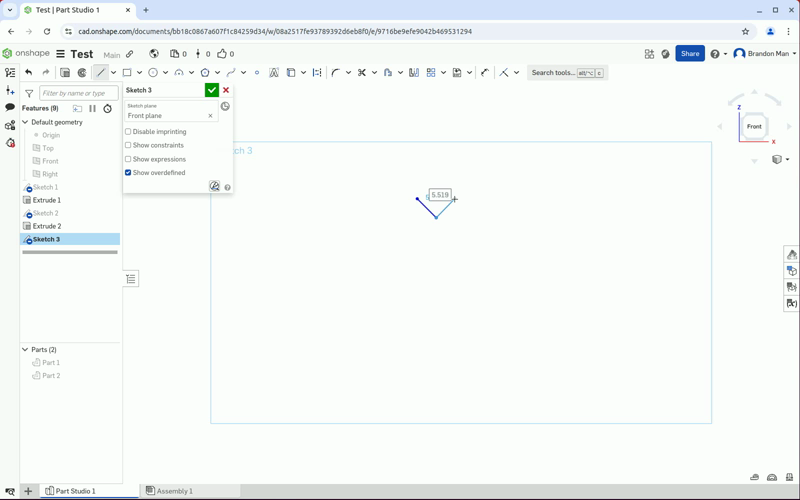
click(454, 198)
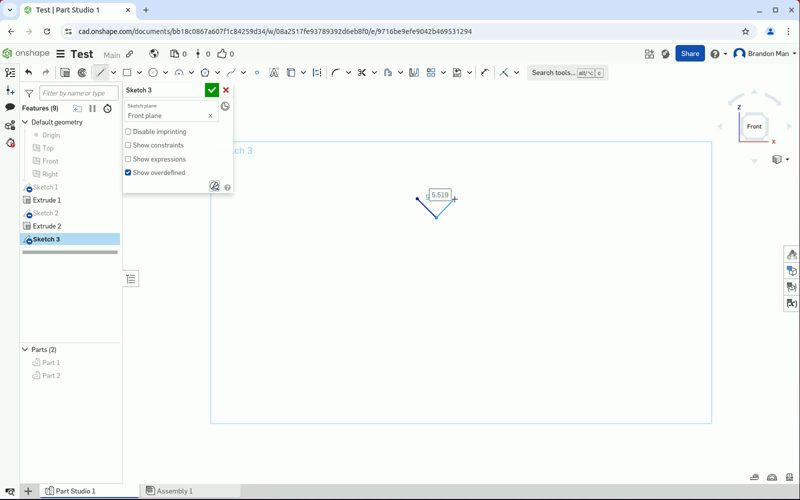
key_up(shift)
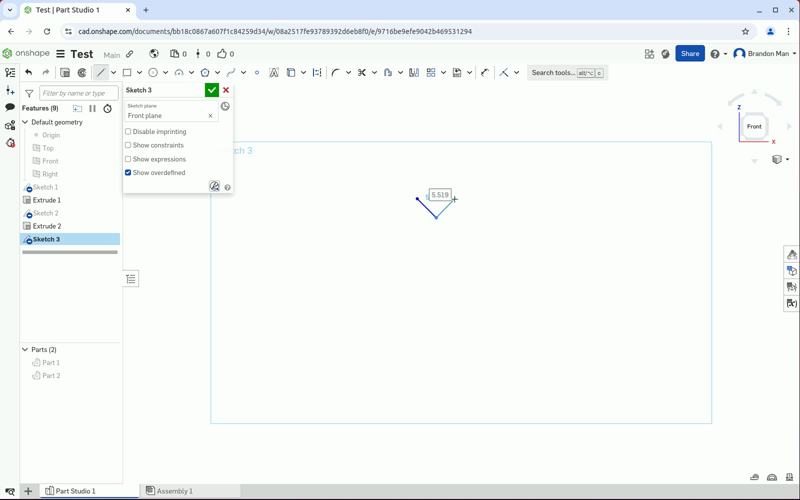
key_down(shift)
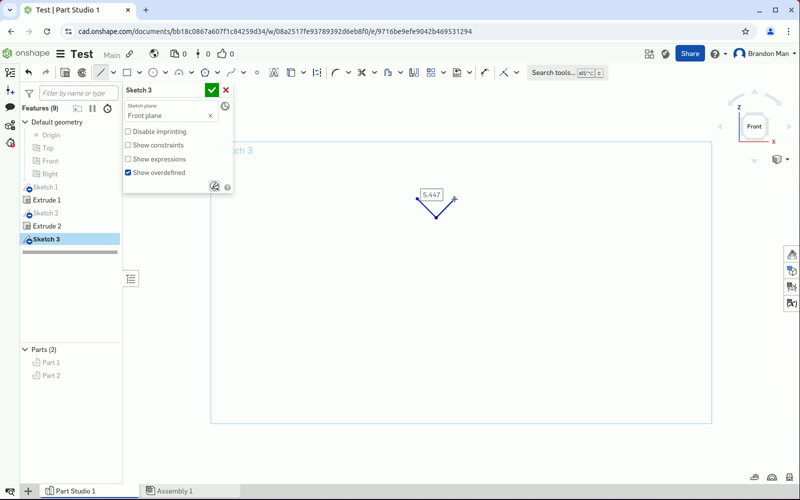
mouse_move(484, 198)
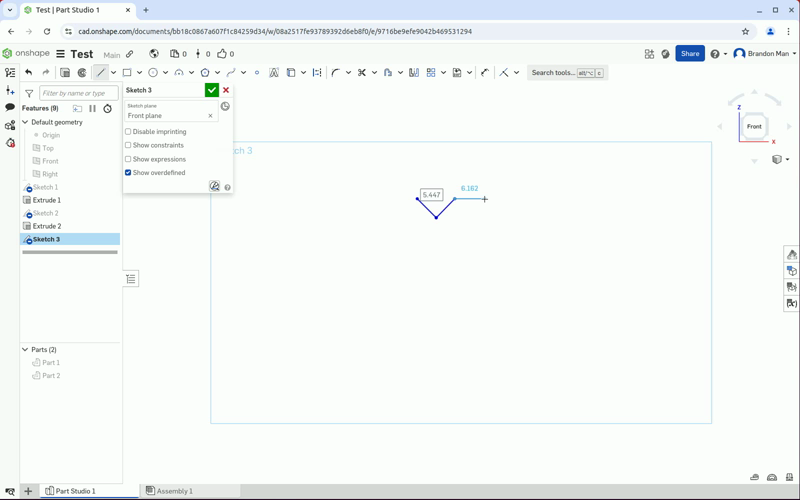
mouse_move(436, 180)
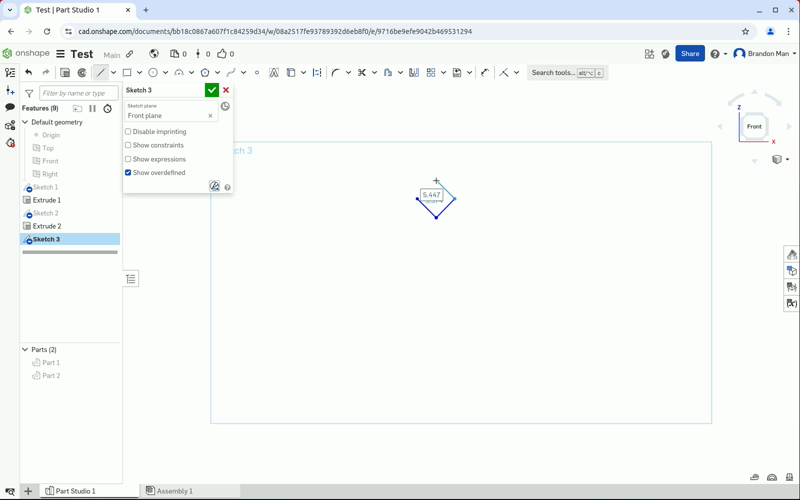
click(436, 180)
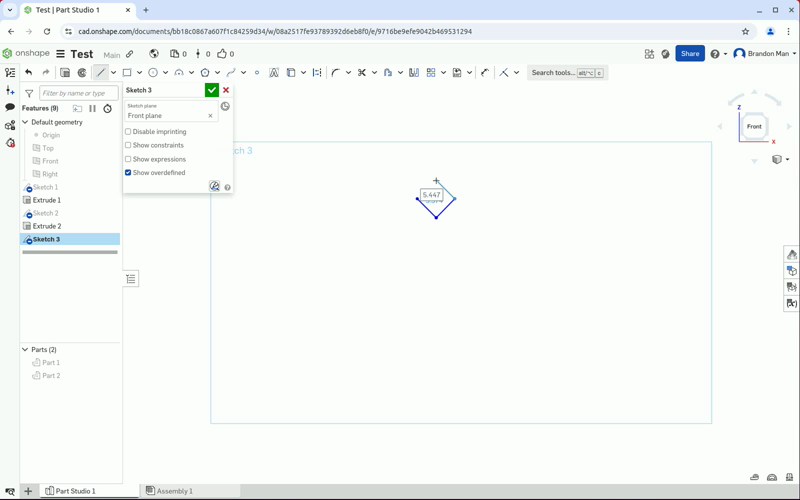
key_up(shift)
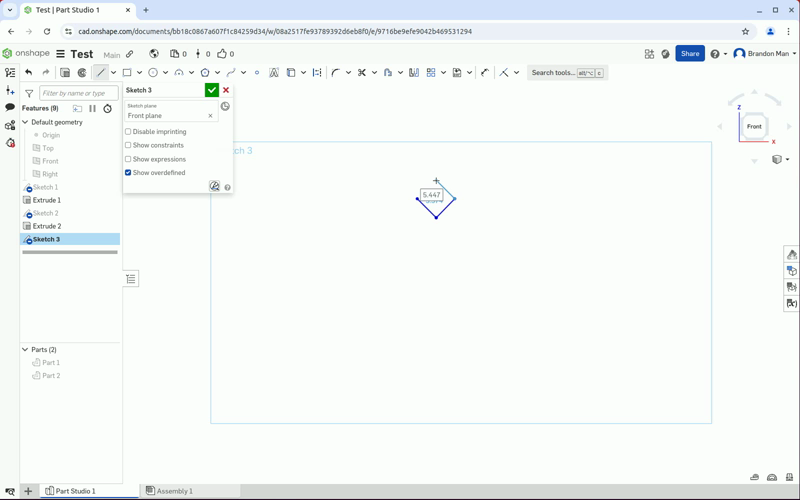
mouse_move(466, 180)
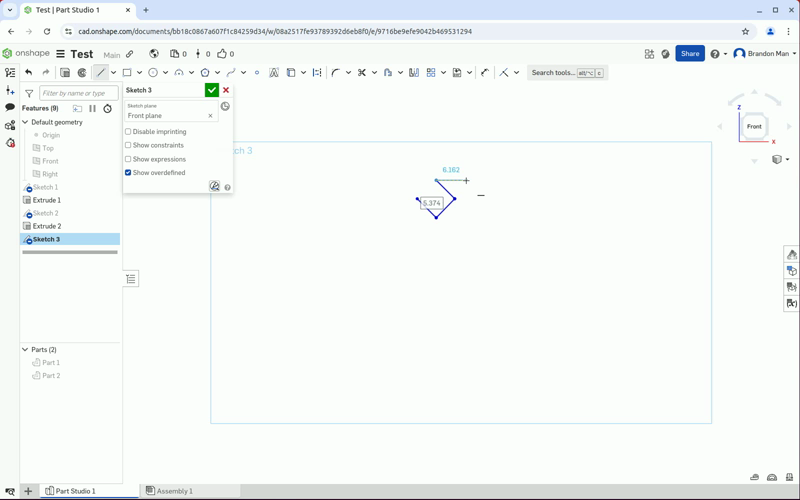
key_down(shift)
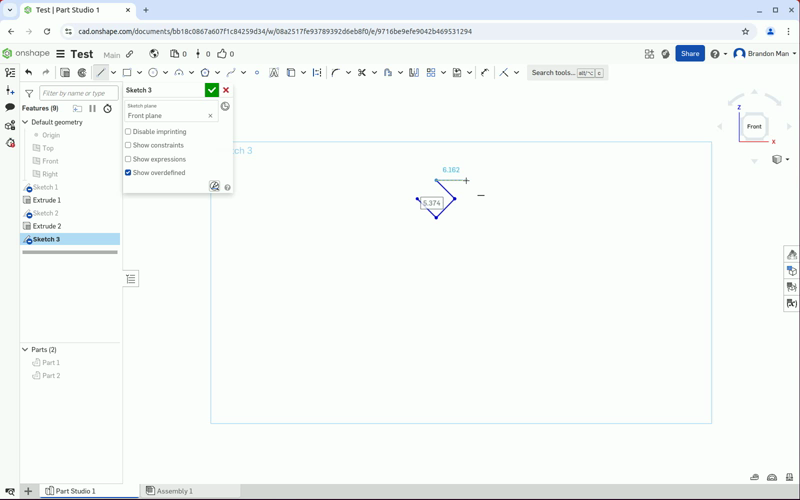
mouse_move(417, 198)
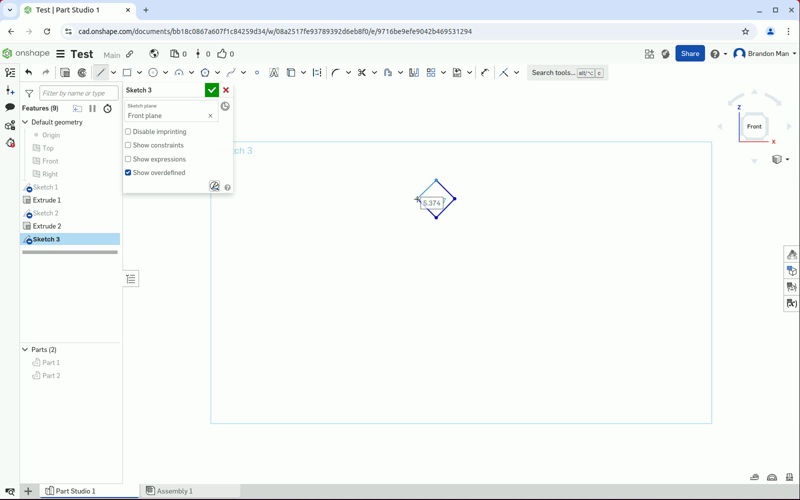
key_up(shift)
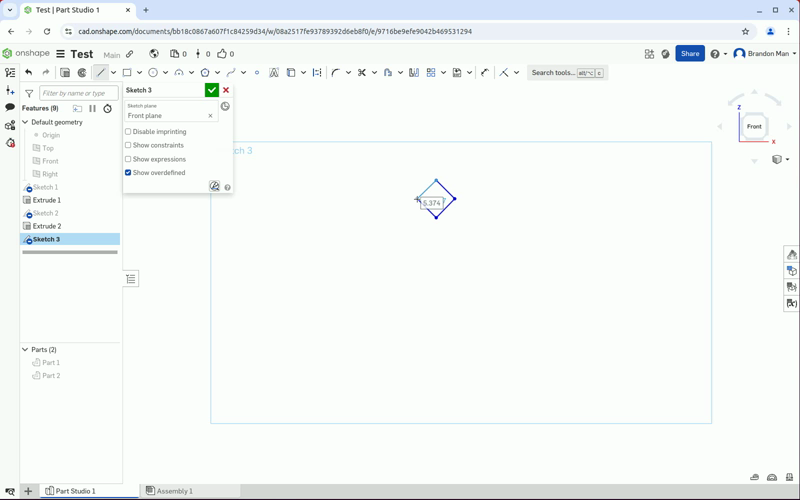
click(417, 198)
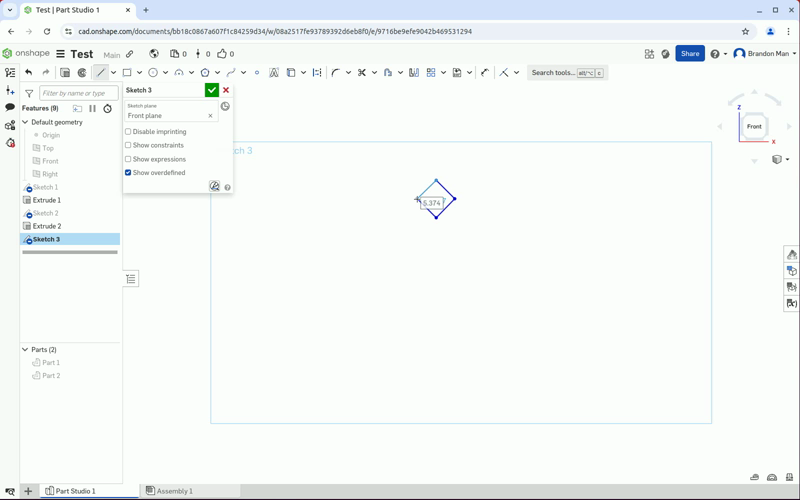
key(esc)
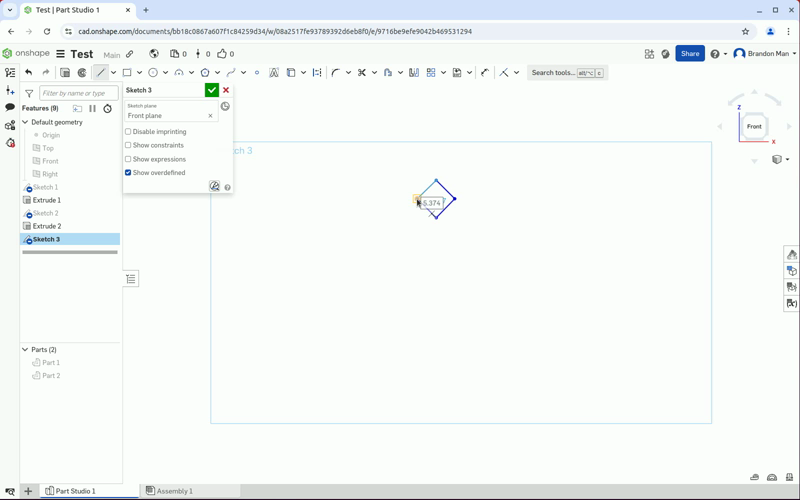
mouse_move(421, 200)
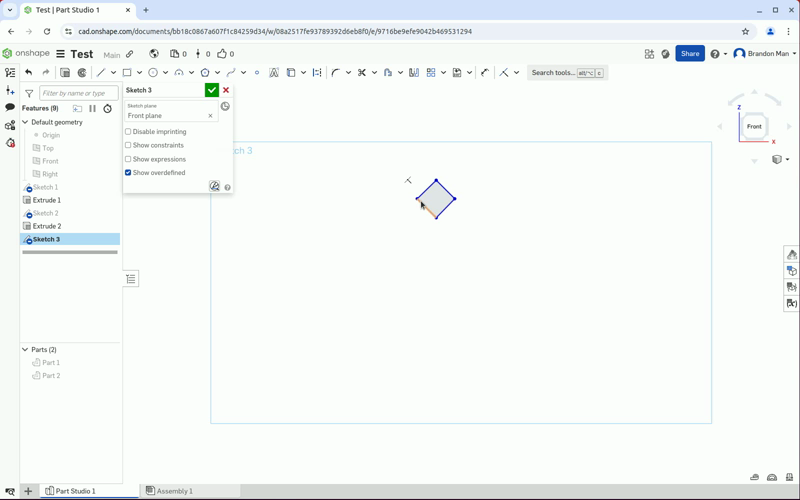
scroll(6)
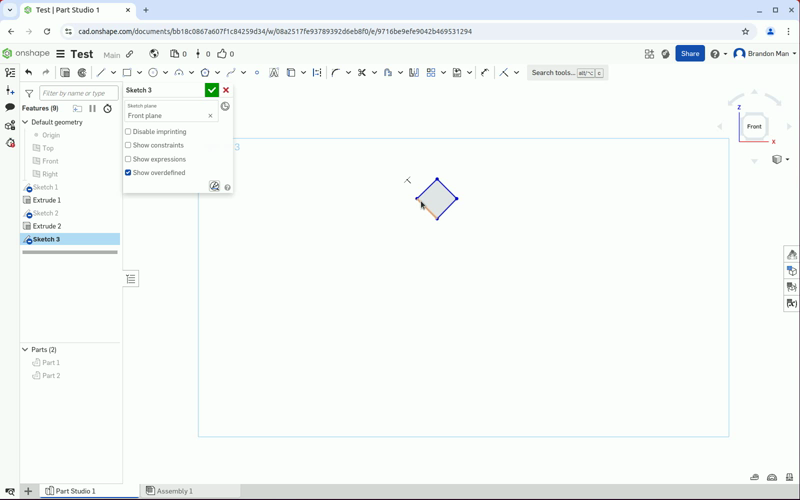
scroll(6)
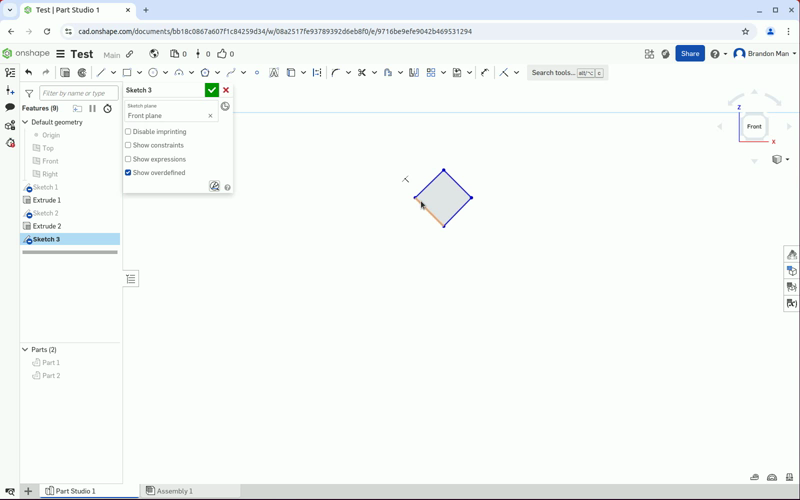
scroll(6)
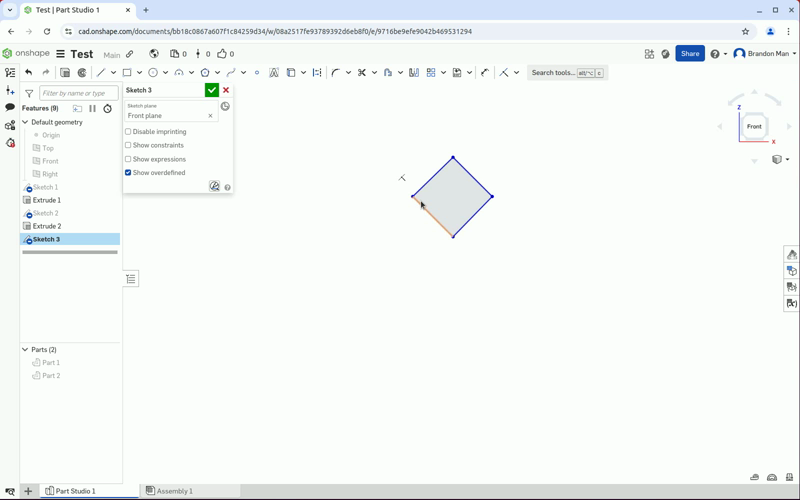
scroll(6)
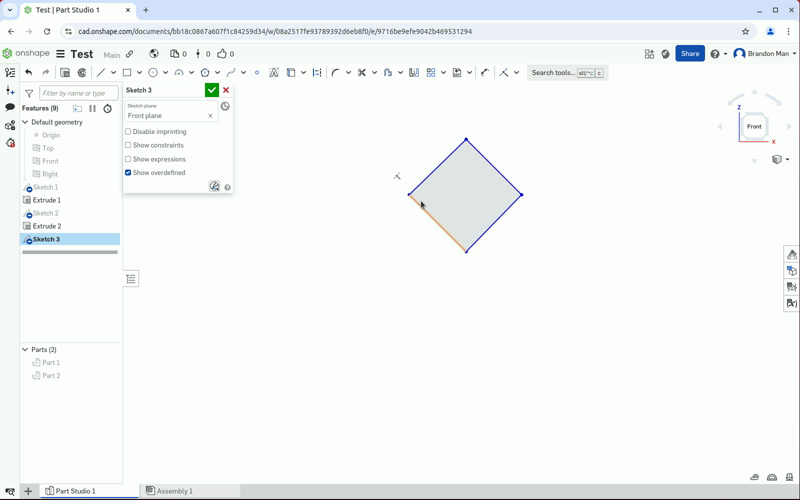
scroll(6)
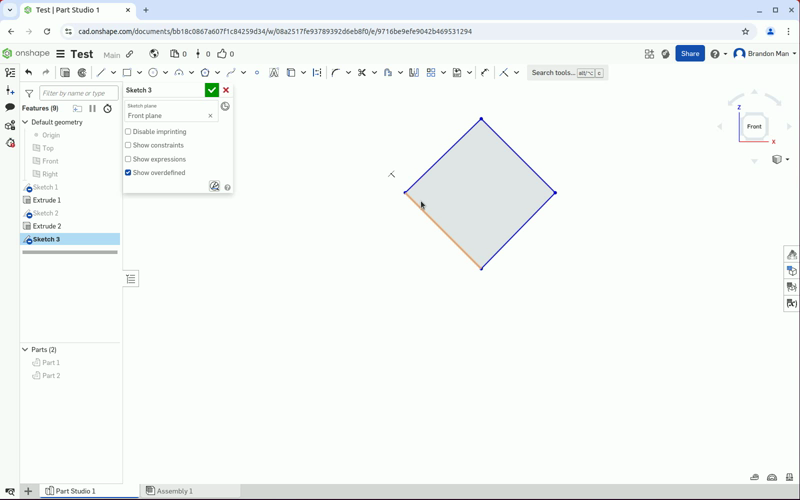
scroll(6)
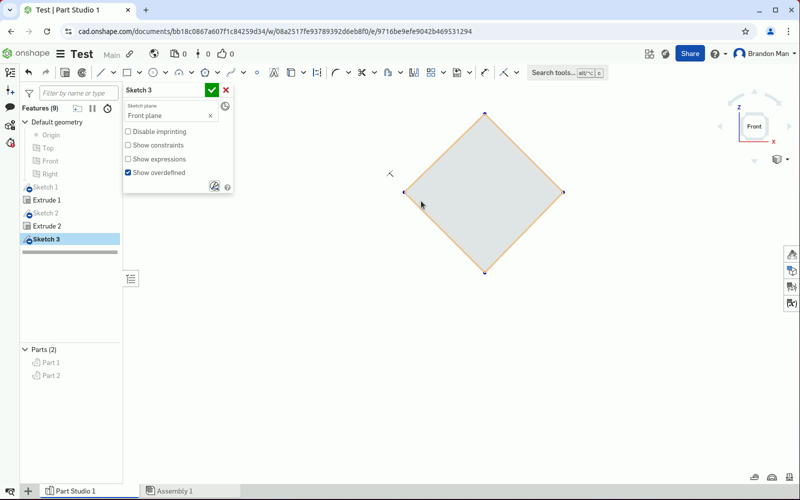
scroll(6)
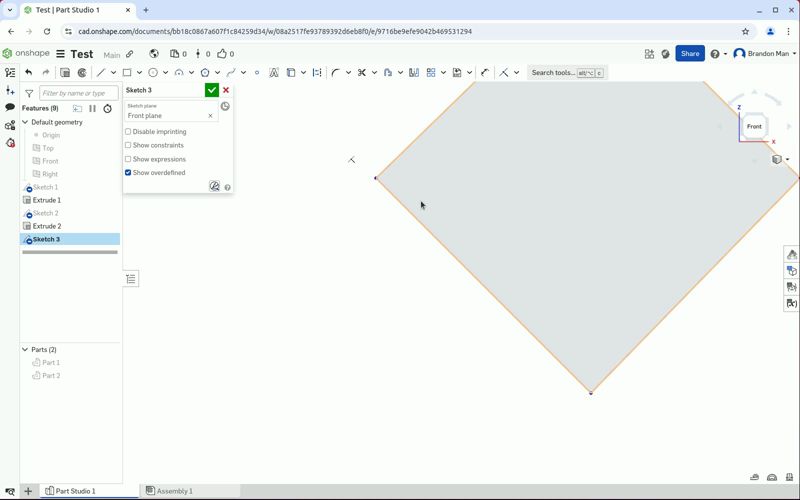
click(421, 200)
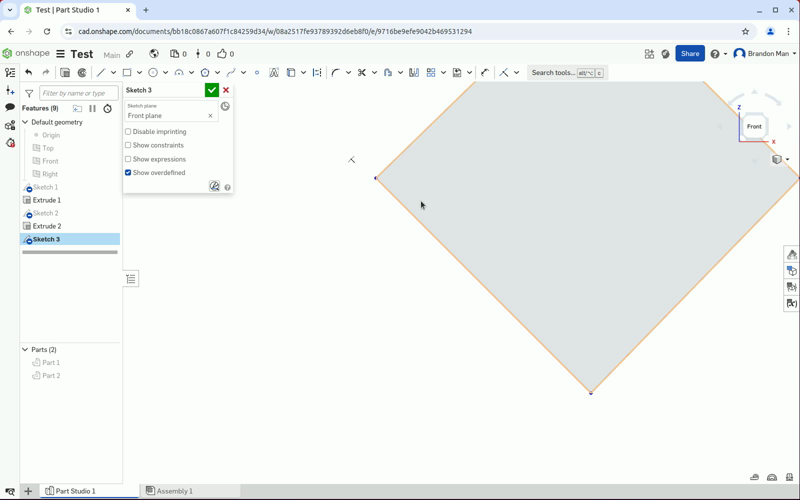
scroll(-6)
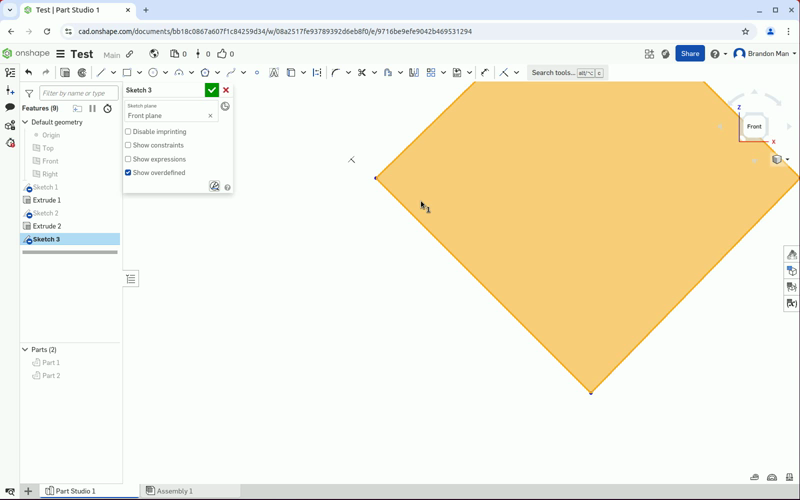
scroll(-6)
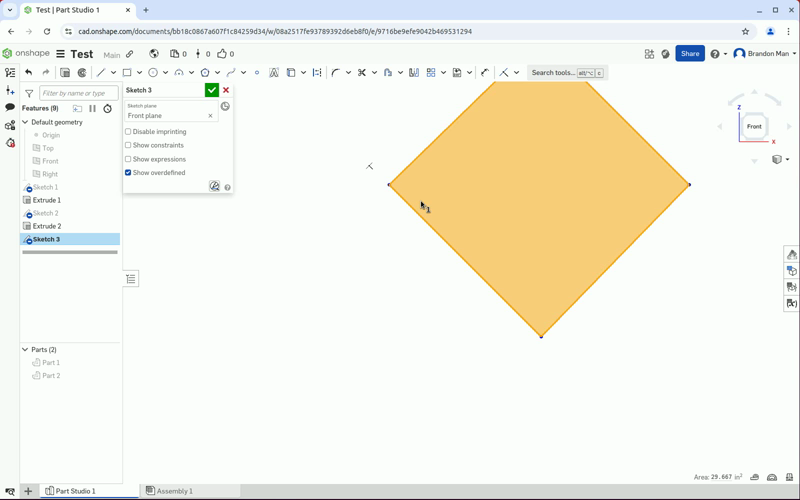
scroll(-6)
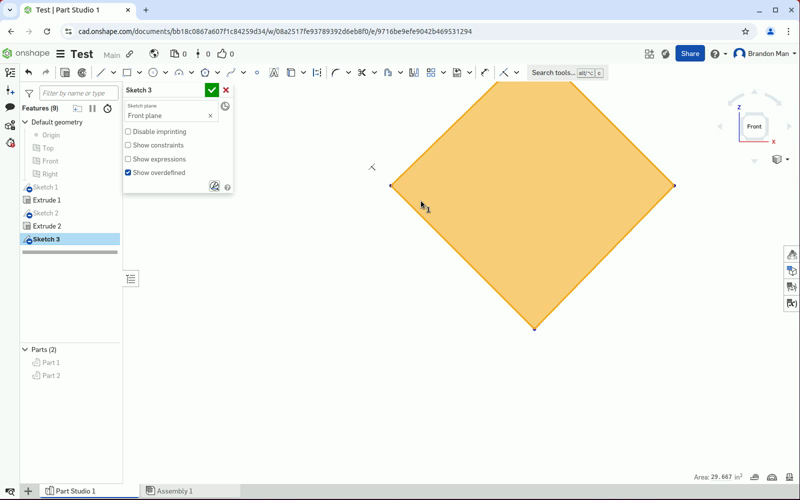
scroll(-6)
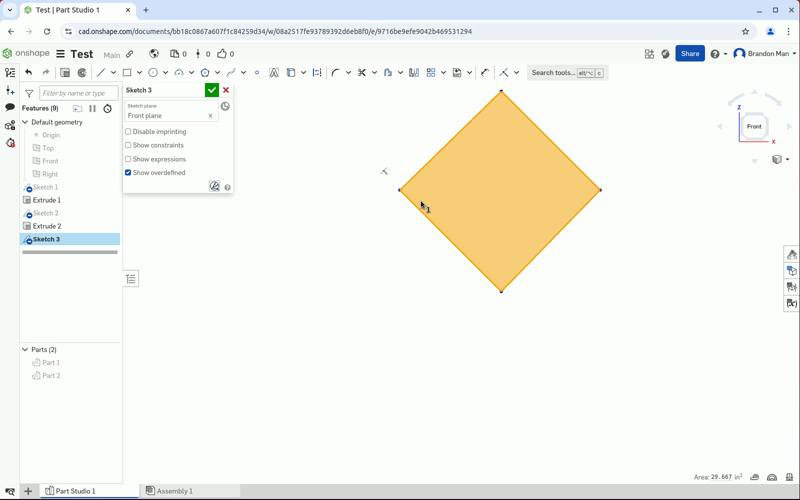
scroll(-6)
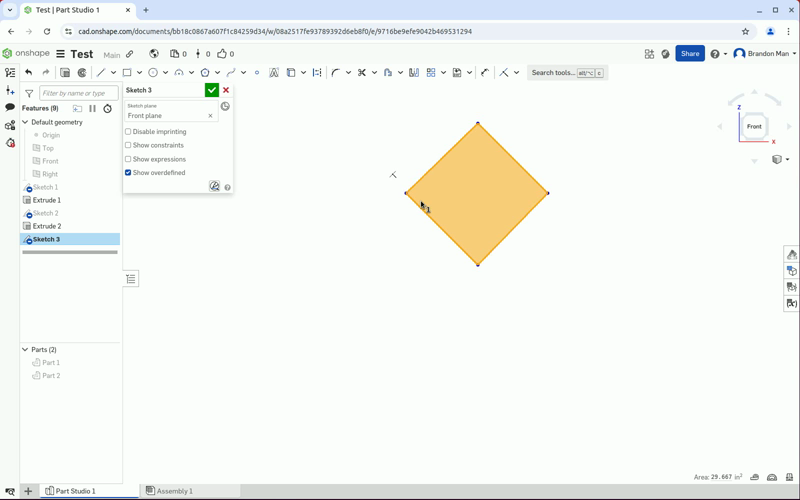
scroll(-6)
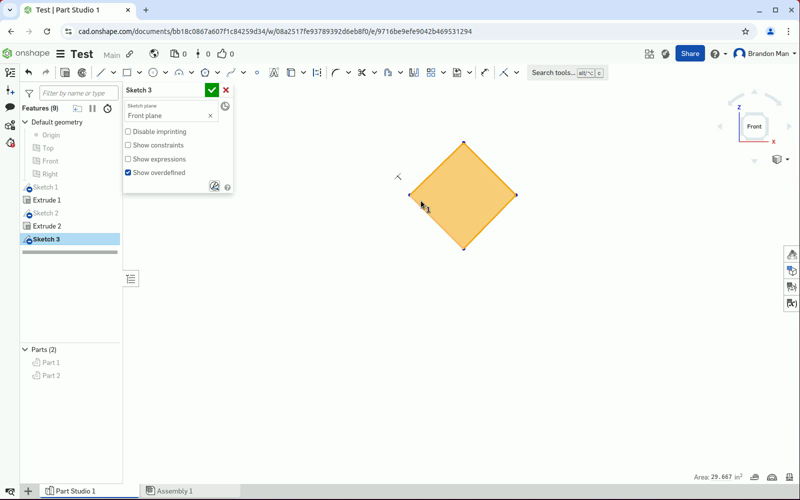
scroll(-6)
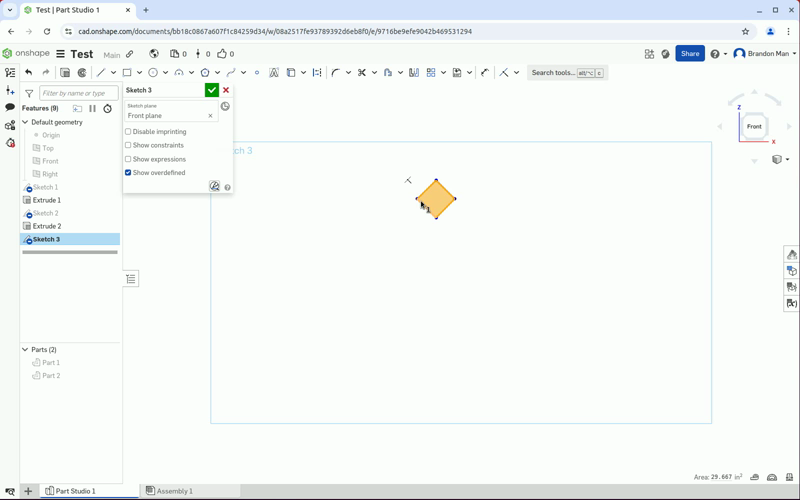
mouse_move(73, 352)
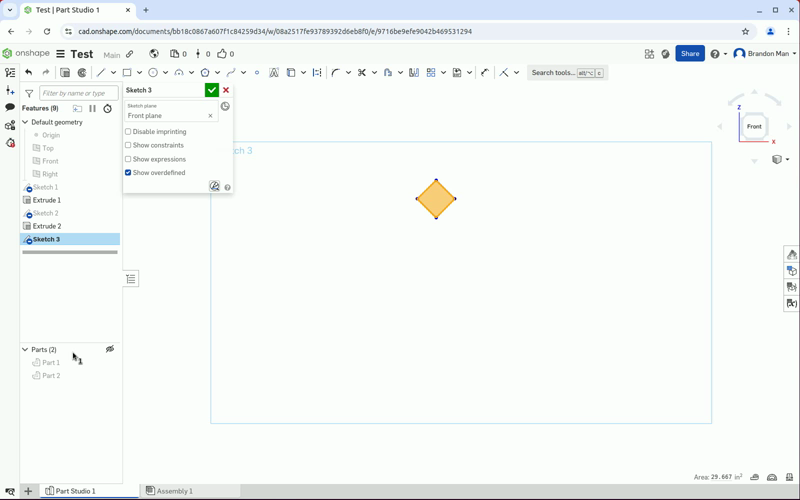
key(shift+y)
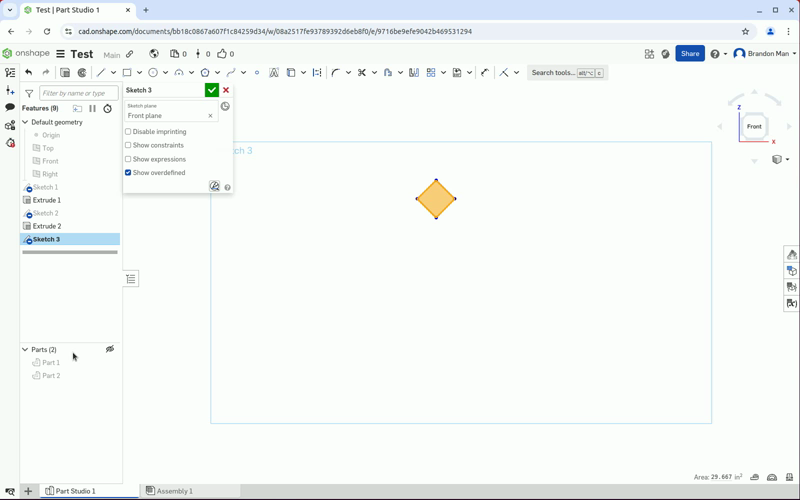
key(shift+e)
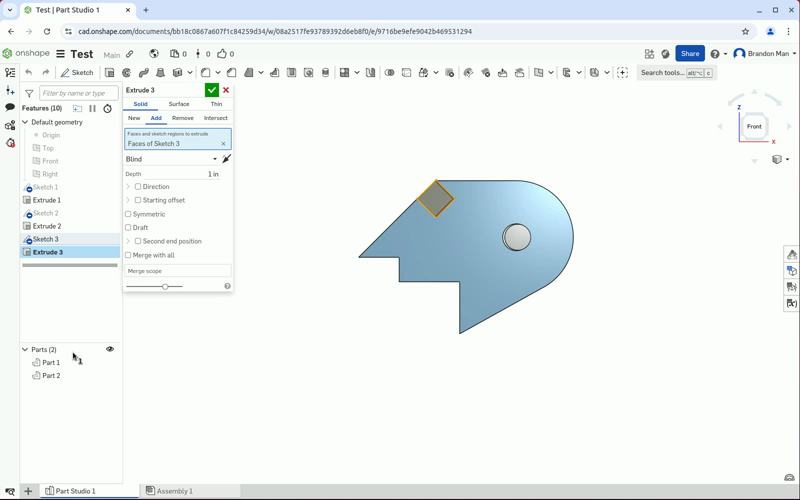
mouse_move(143, 106)
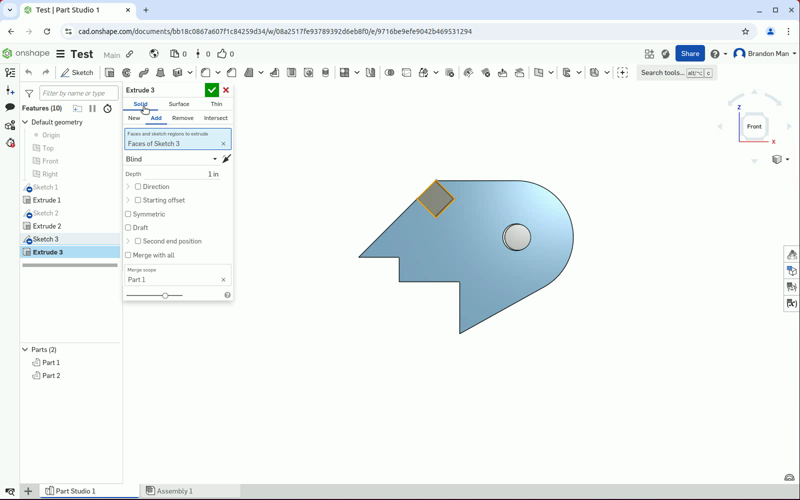
click(143, 106)
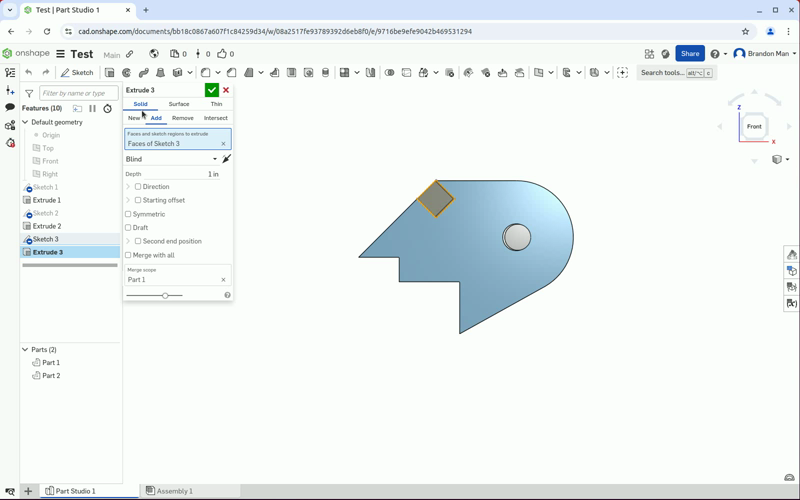
mouse_move(137, 120)
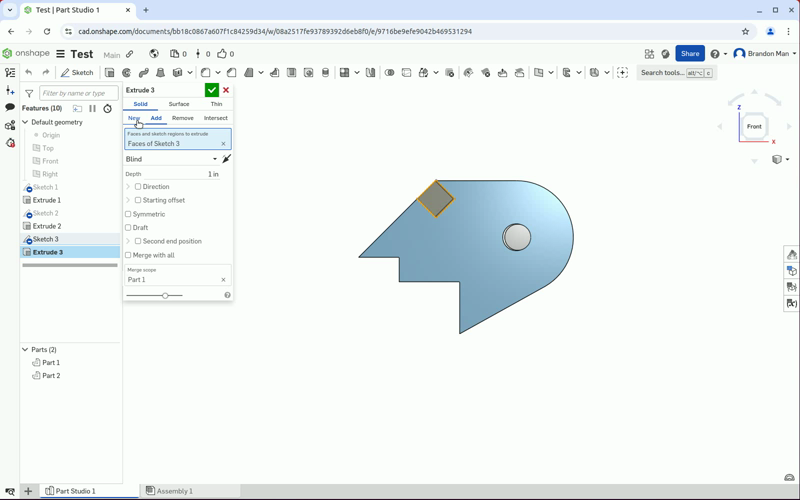
click(137, 120)
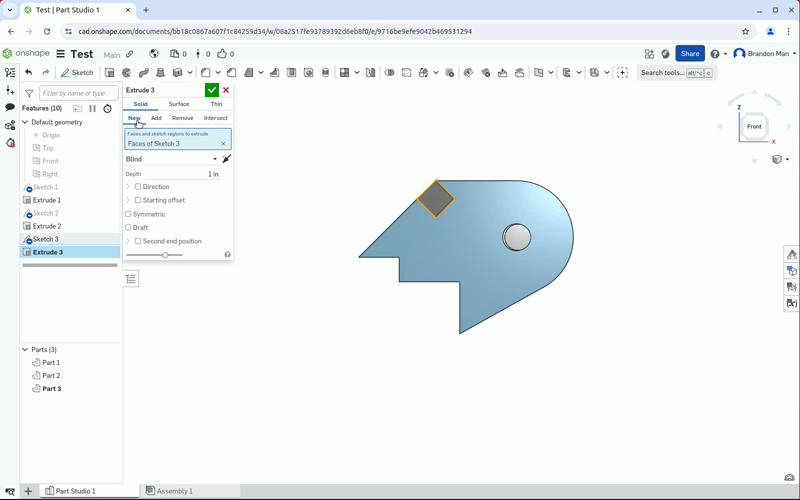
key(tab, 4)
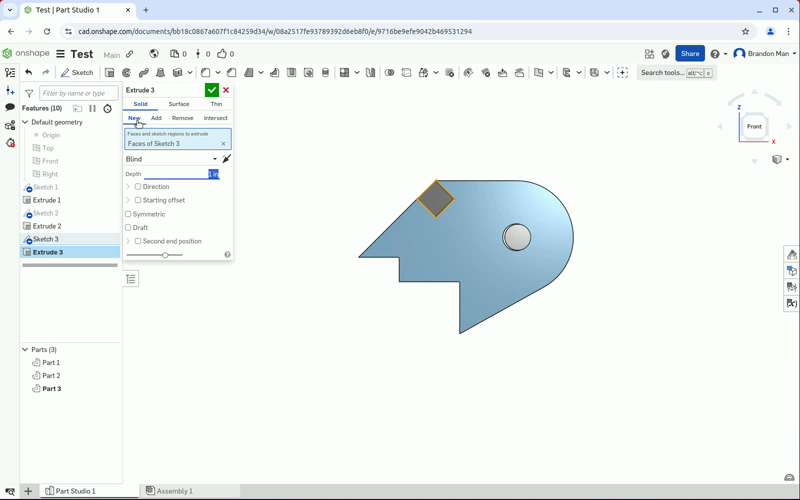
text(20.942)
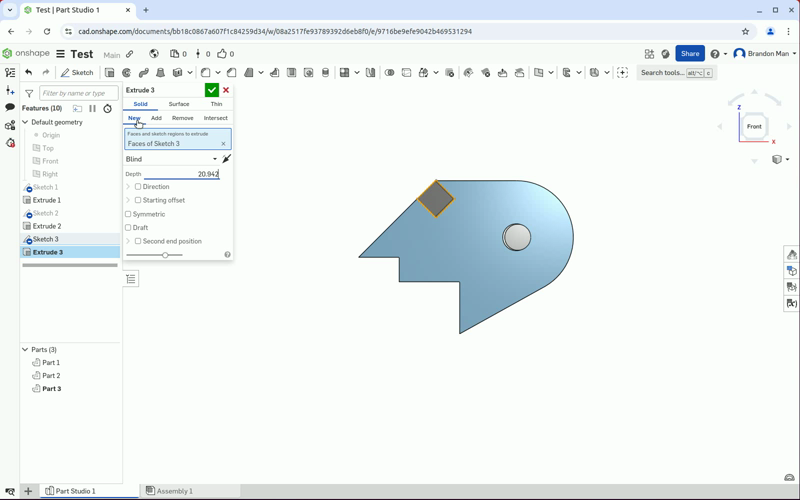
key(enter)
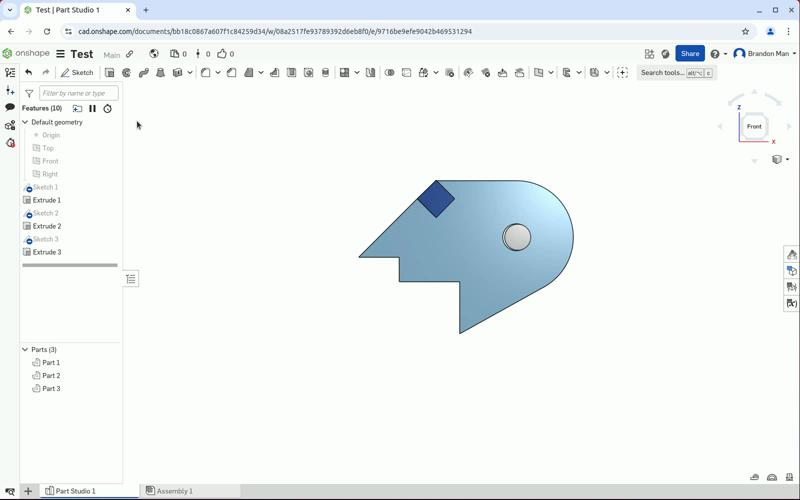
key(shift+h)
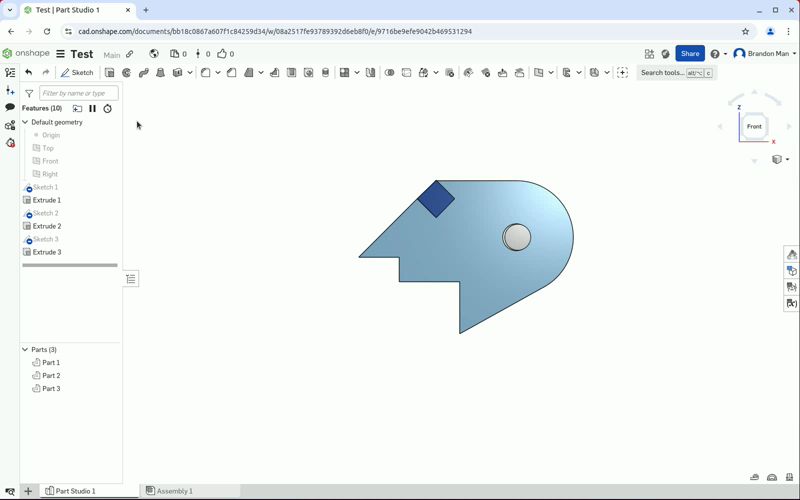
key(shift+h)
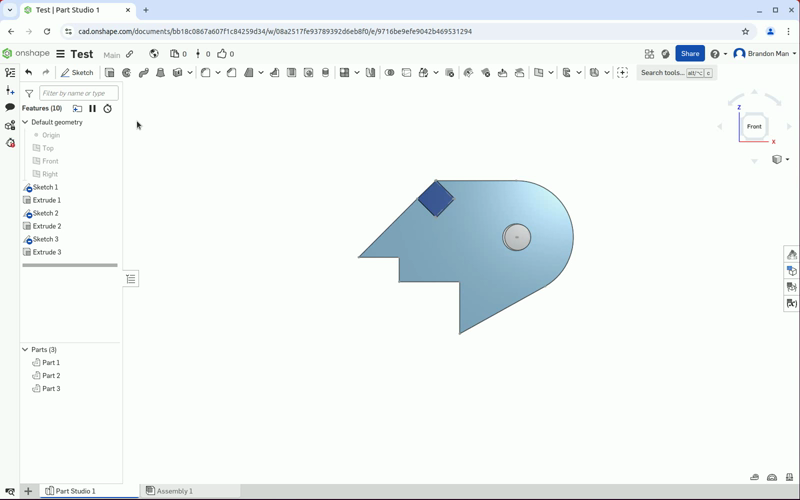
key(shift+7)
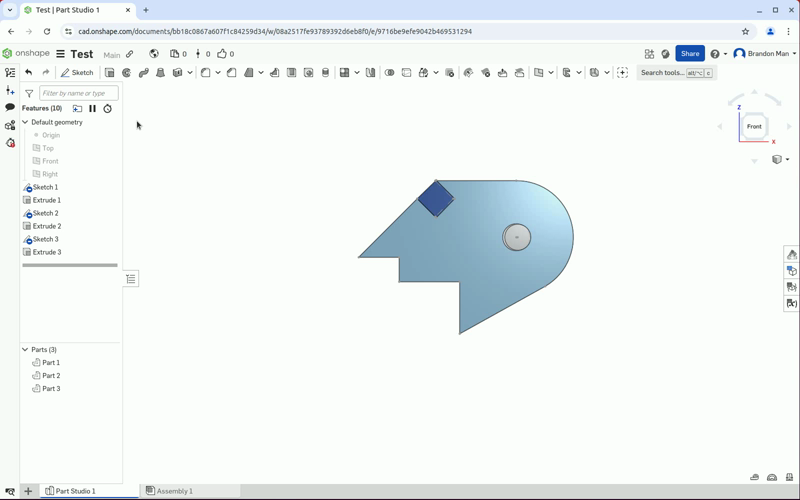
key(left, 2)
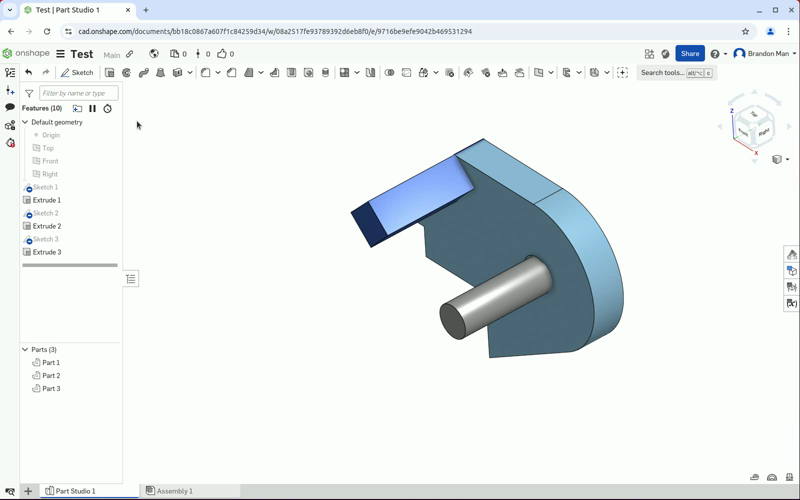
key(down, 2)
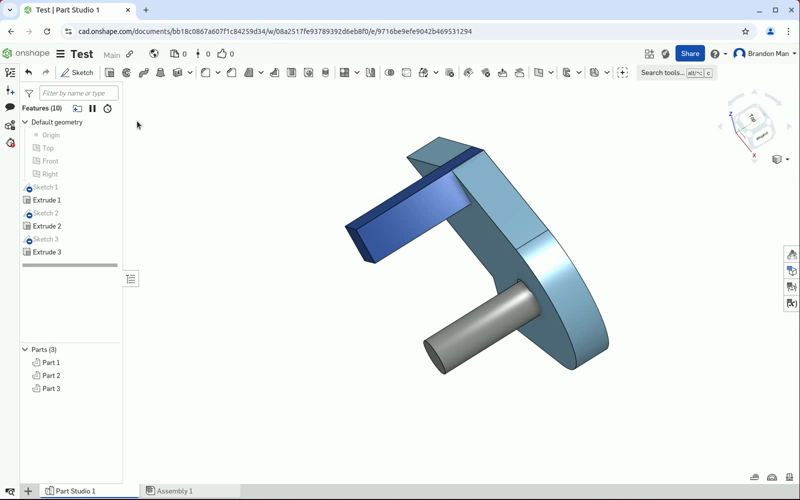
key(up, 2)
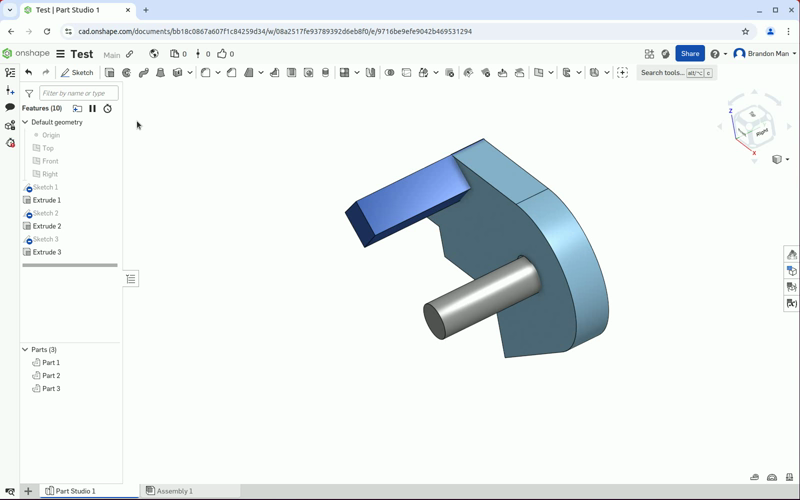
key(right, 2)
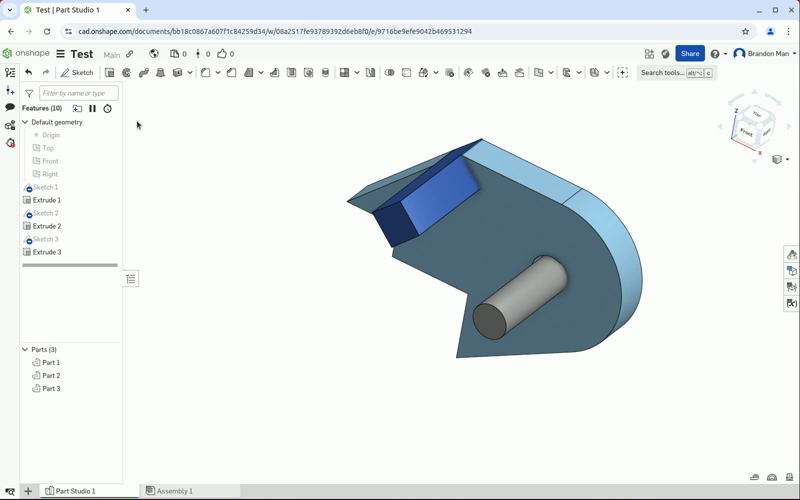
mouse_move(73, 189)
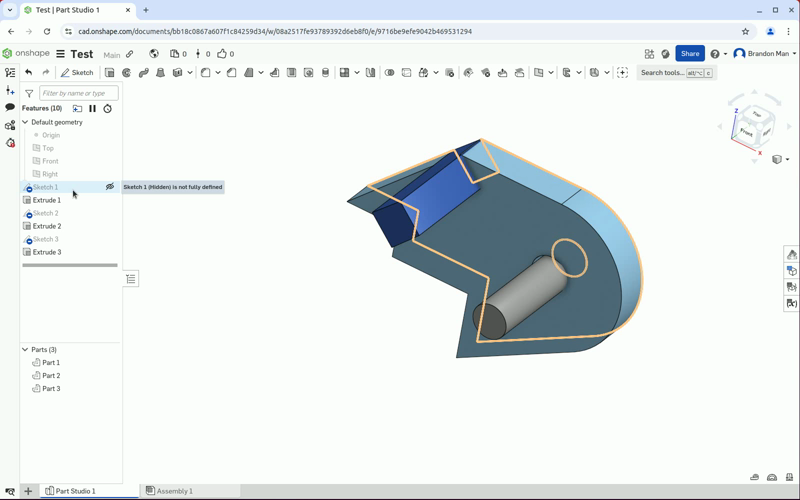
click(73, 189)